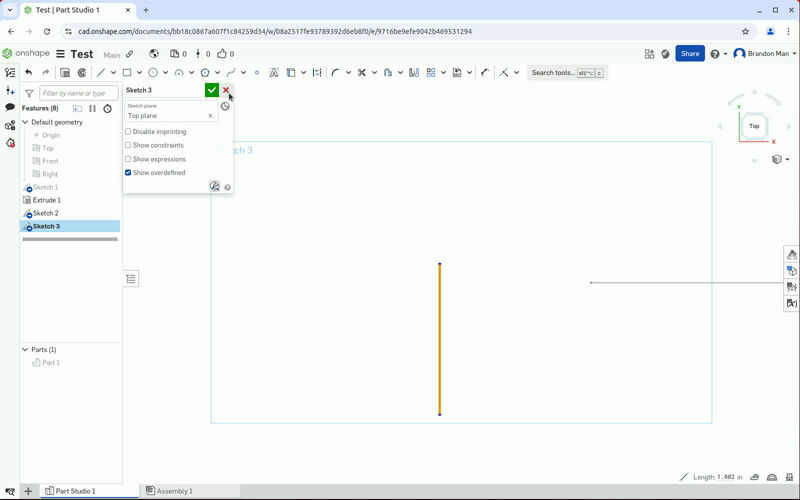
key(shift+h)
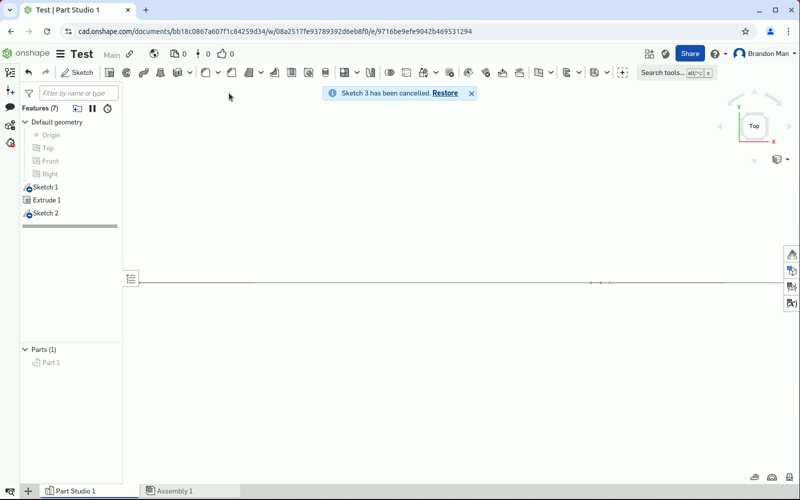
mouse_move(73, 352)
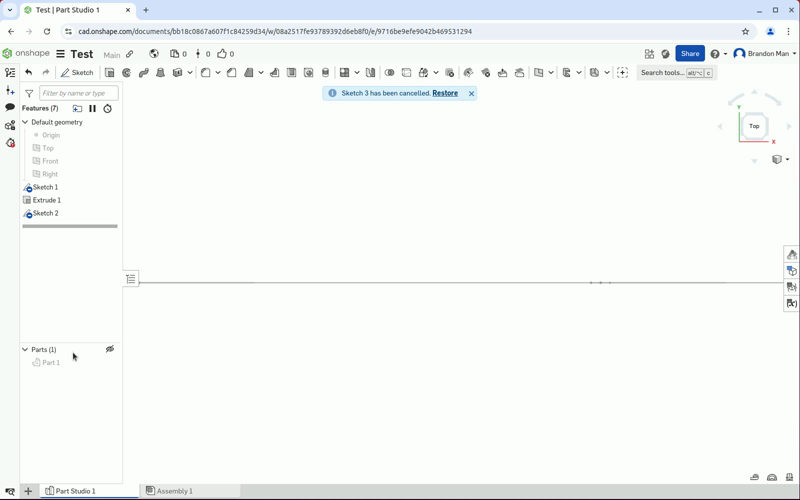
key(y)
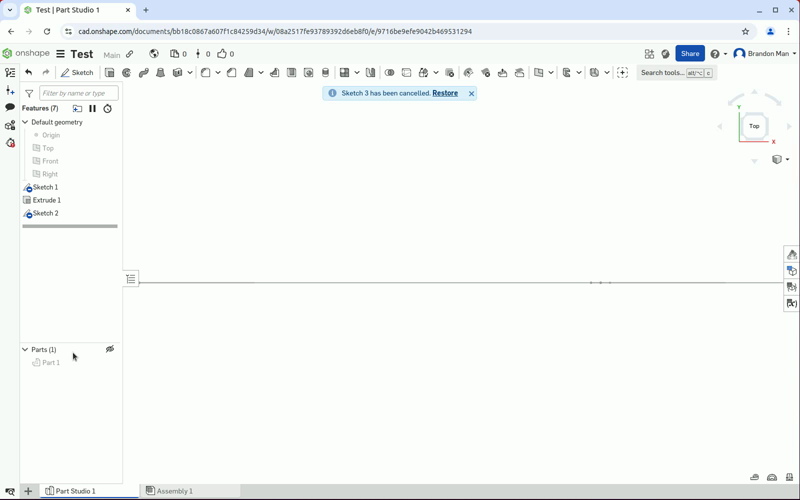
key(shift+p)
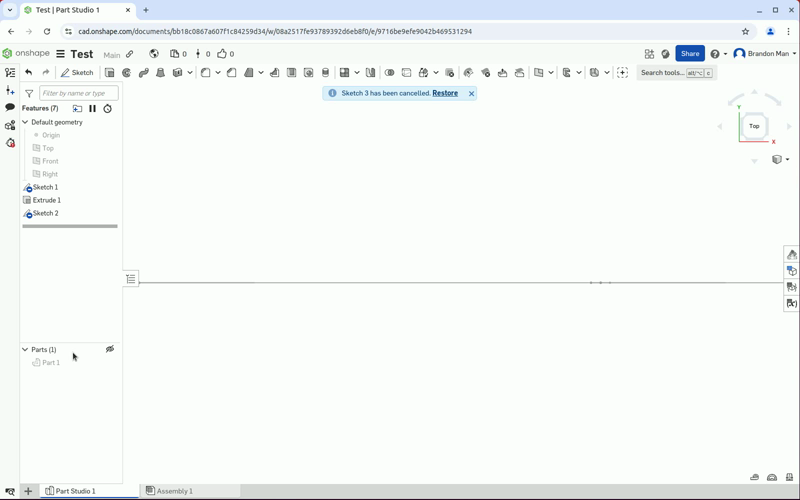
key(space)
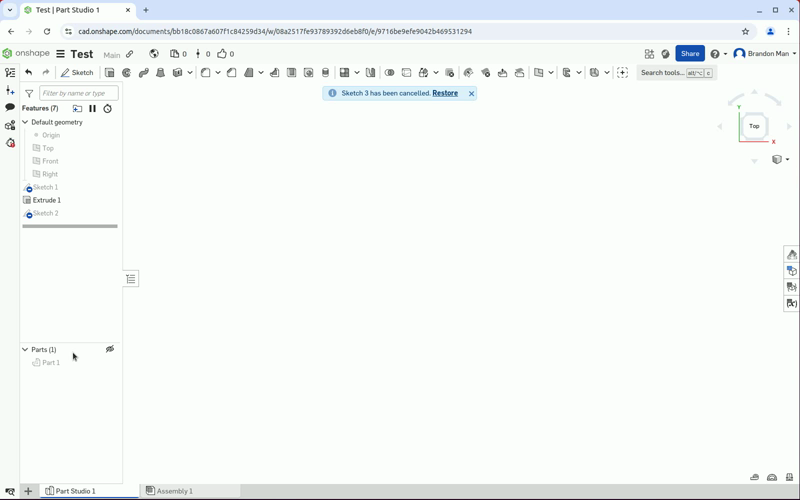
key_down(shift)
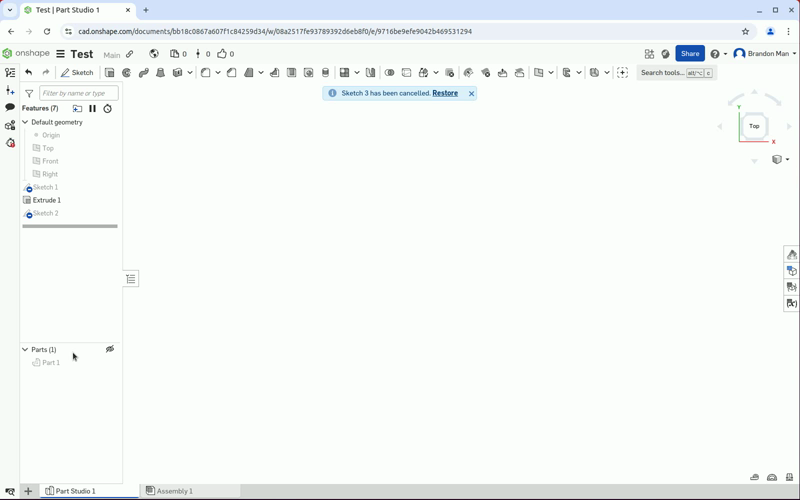
key(up)
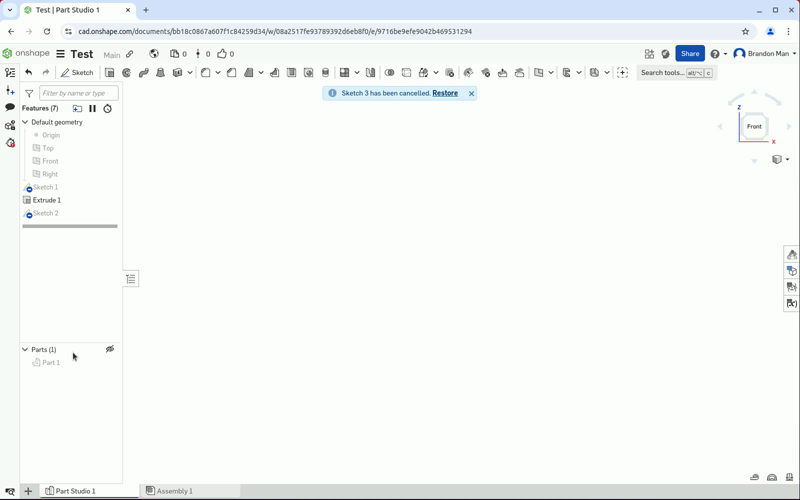
key_up(shift)
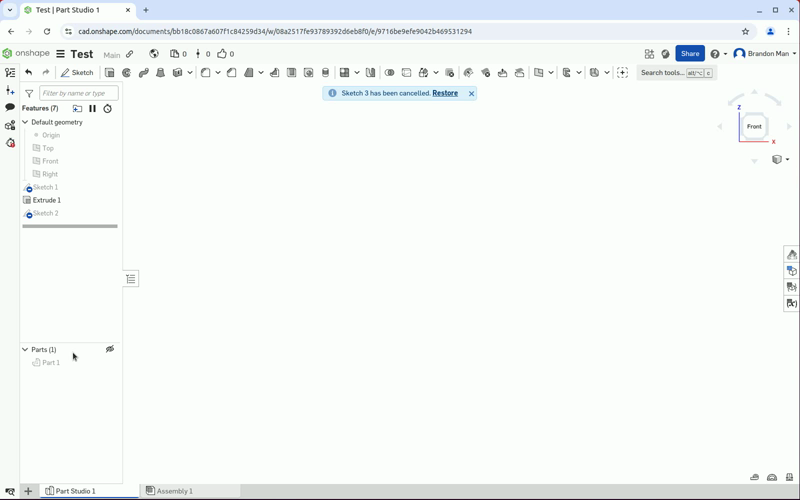
mouse_move(73, 352)
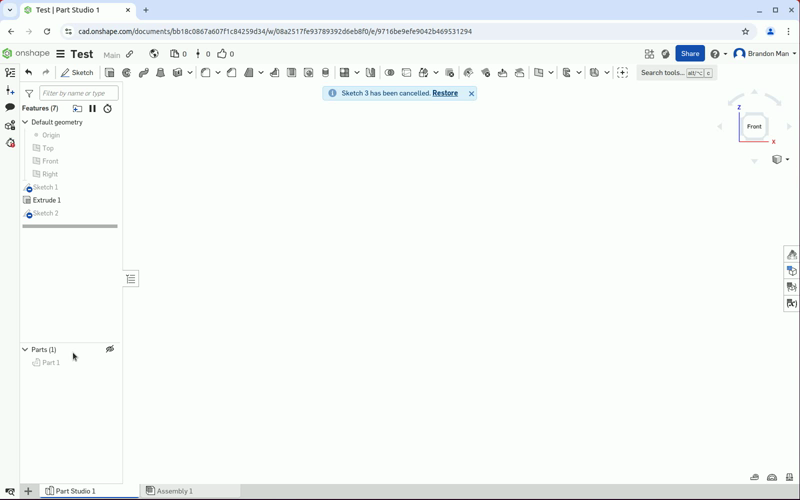
key(shift+y)
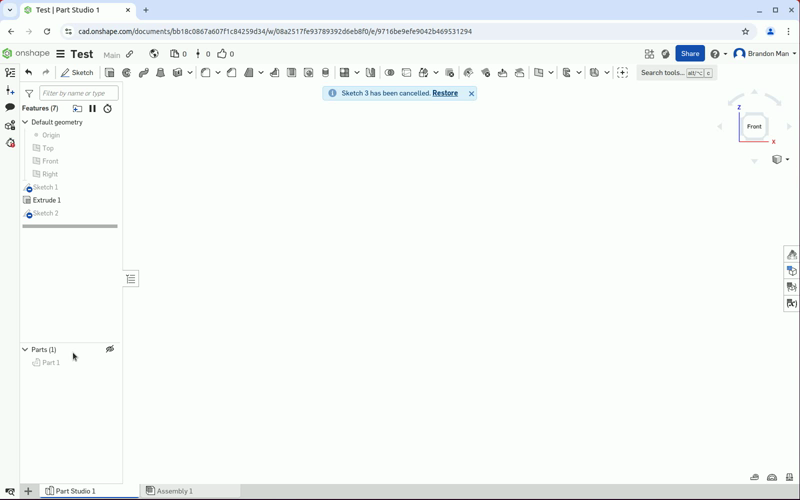
key(shift+s)
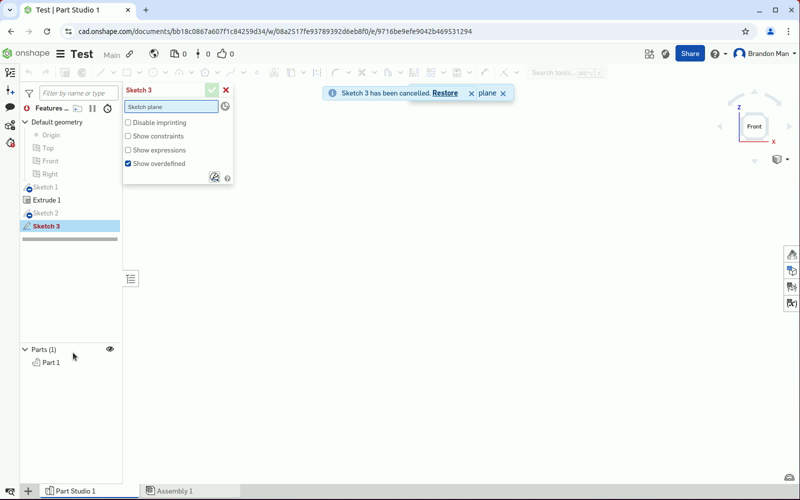
mouse_move(73, 163)
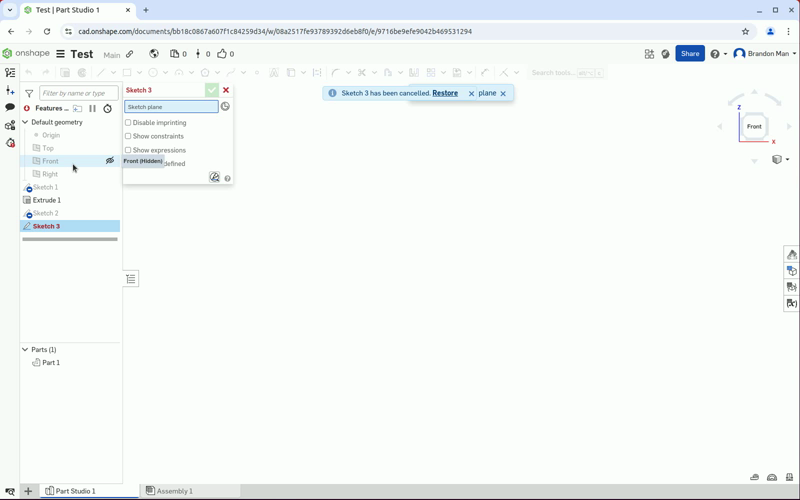
click(73, 163)
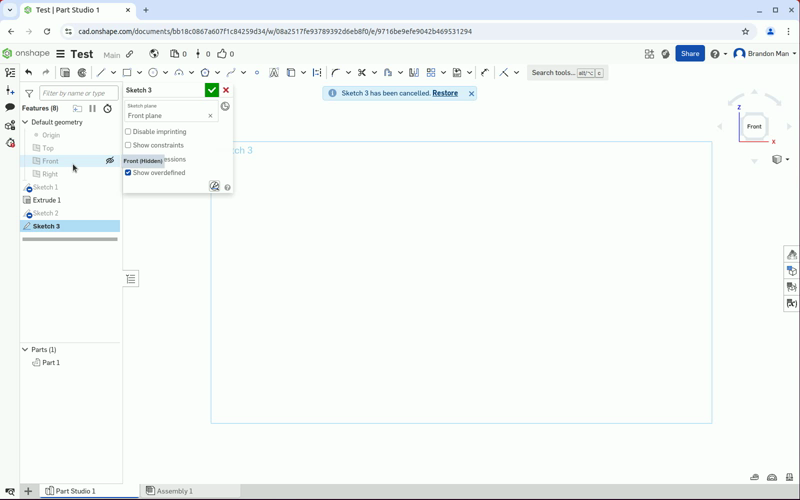
mouse_move(73, 352)
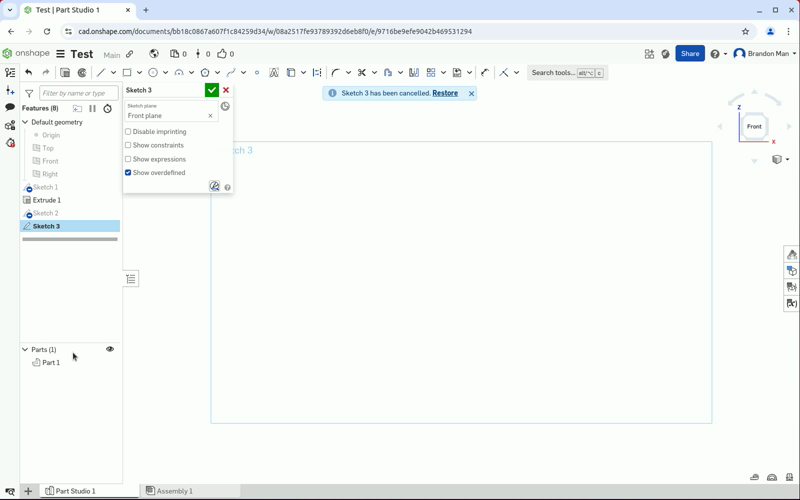
key(y)
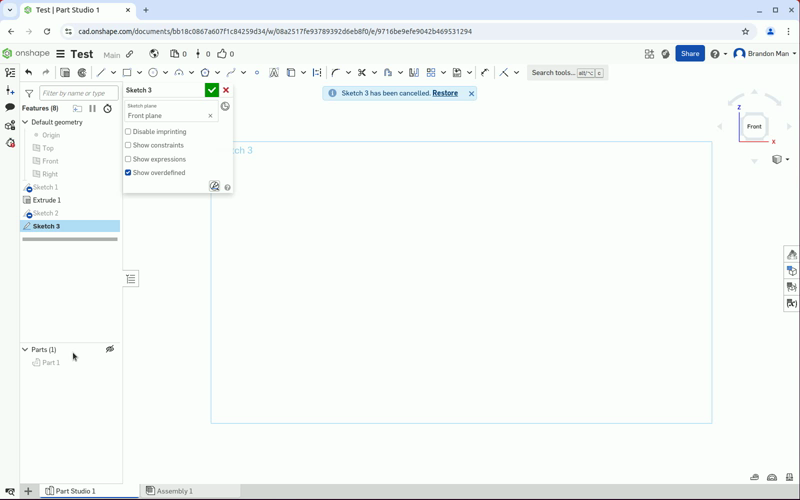
key(c)
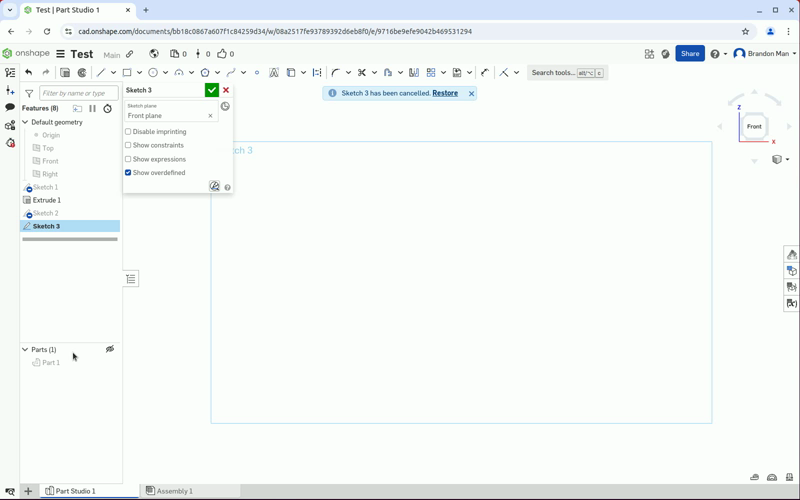
key_down(shift)
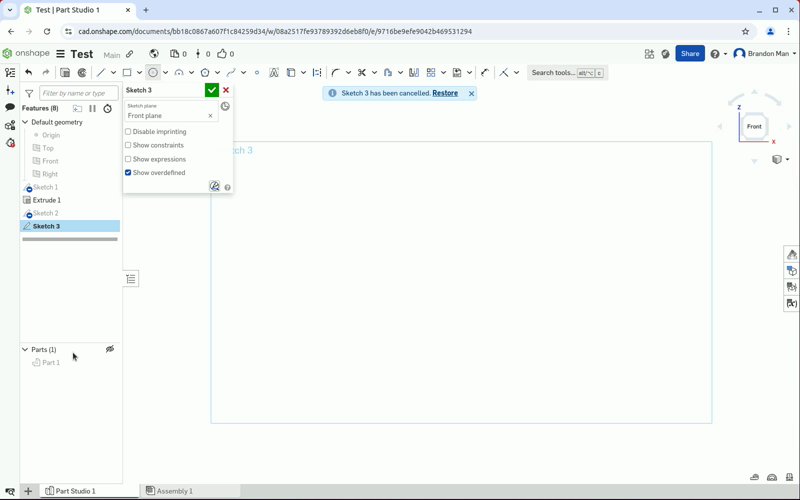
mouse_move(461, 205)
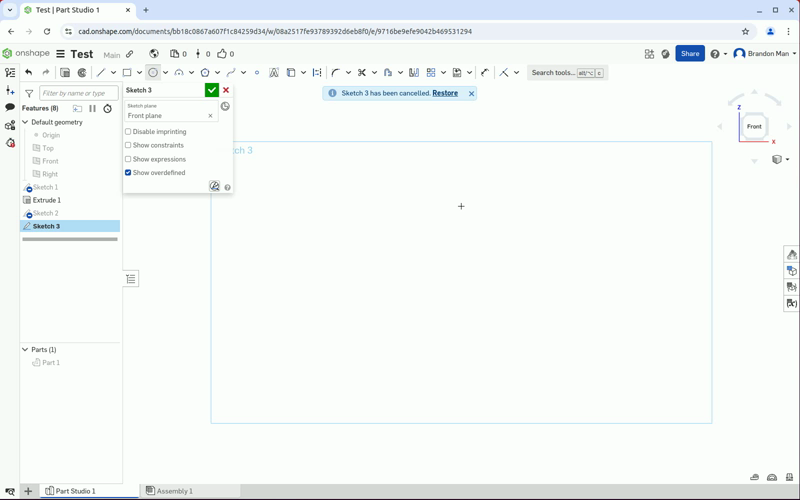
click(461, 205)
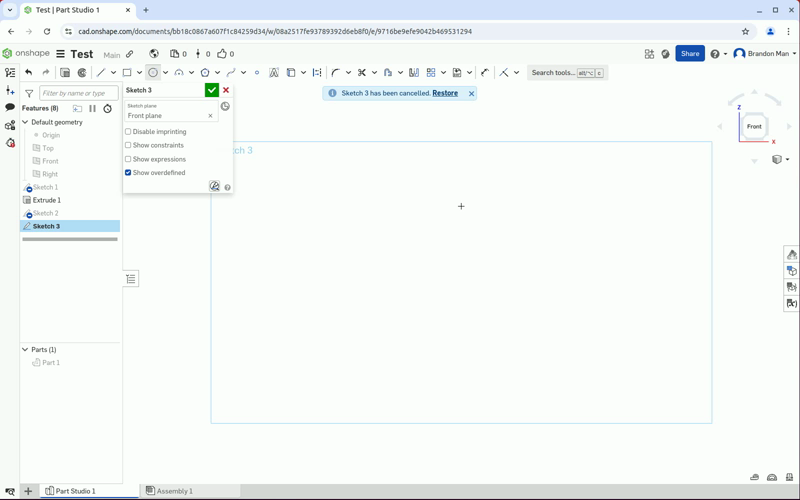
key_up(shift)
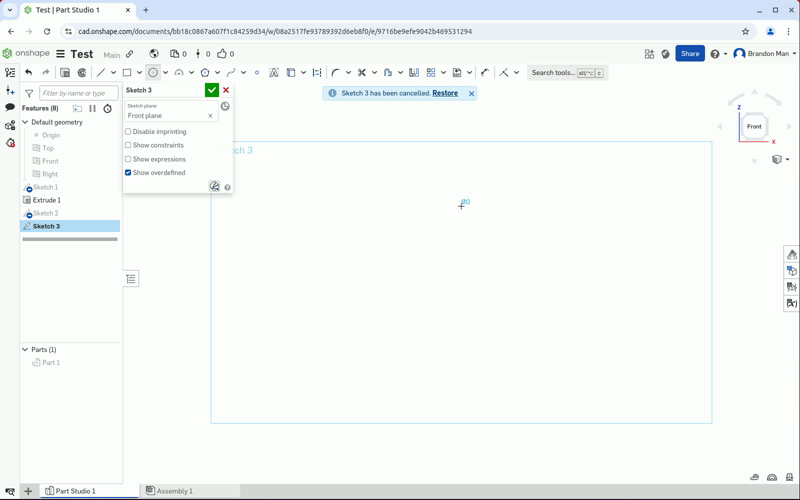
mouse_move(497, 205)
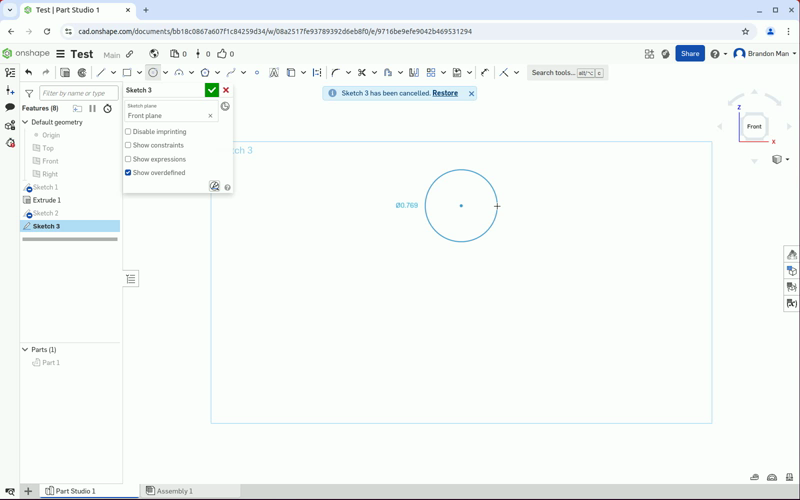
click(497, 205)
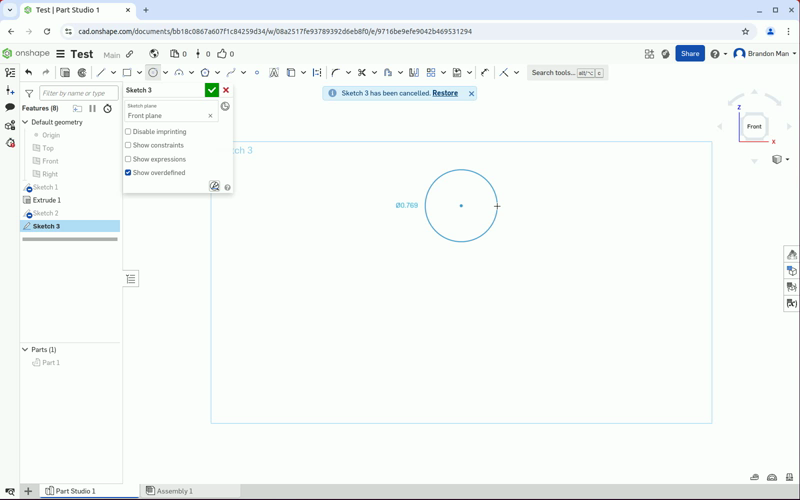
key(esc)
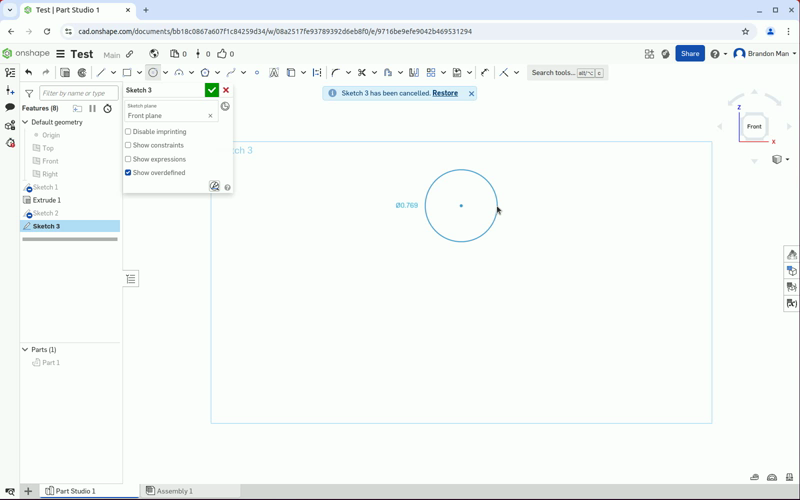
key(l)
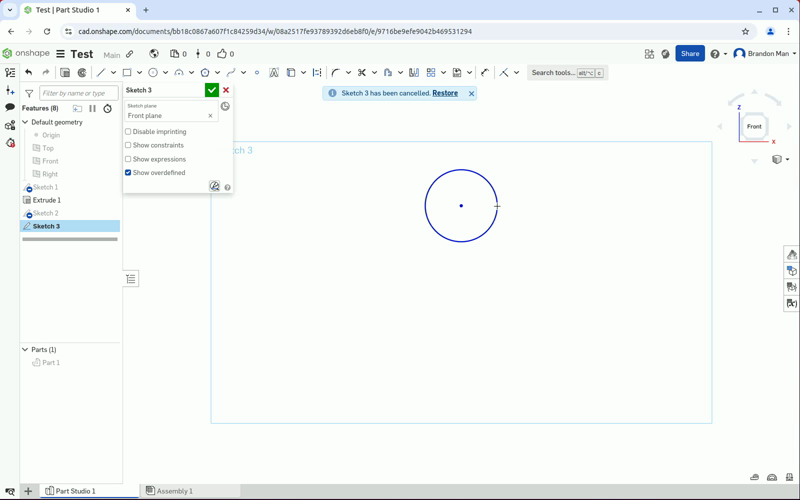
key_down(shift)
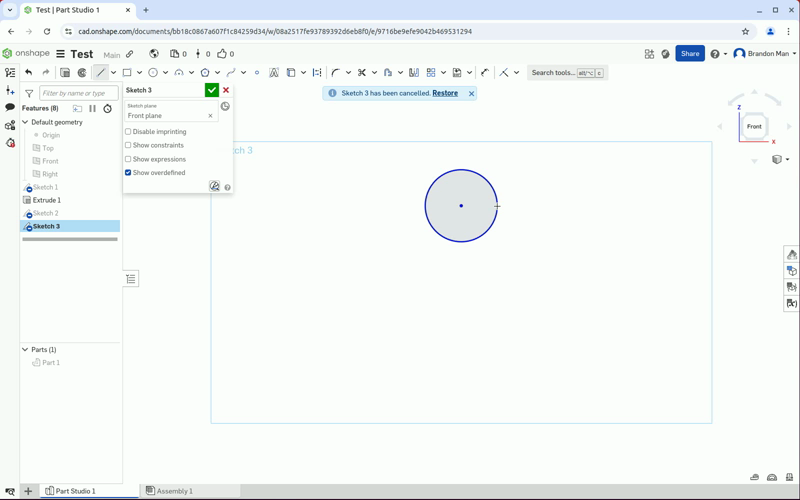
mouse_move(437, 219)
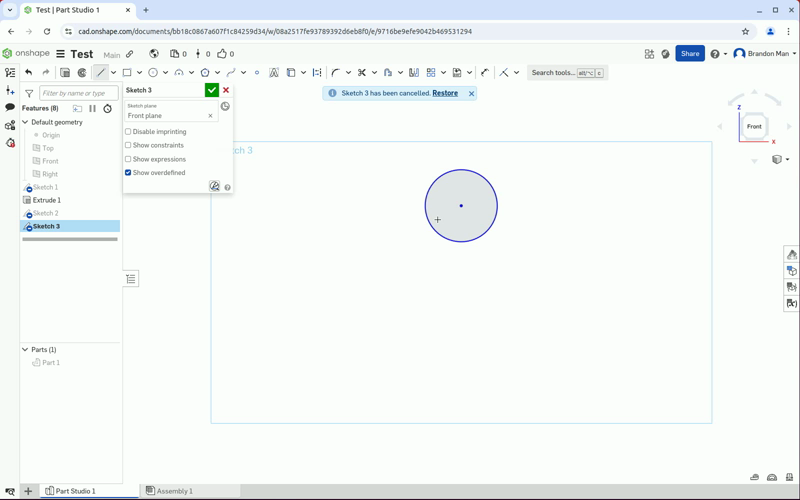
click(437, 219)
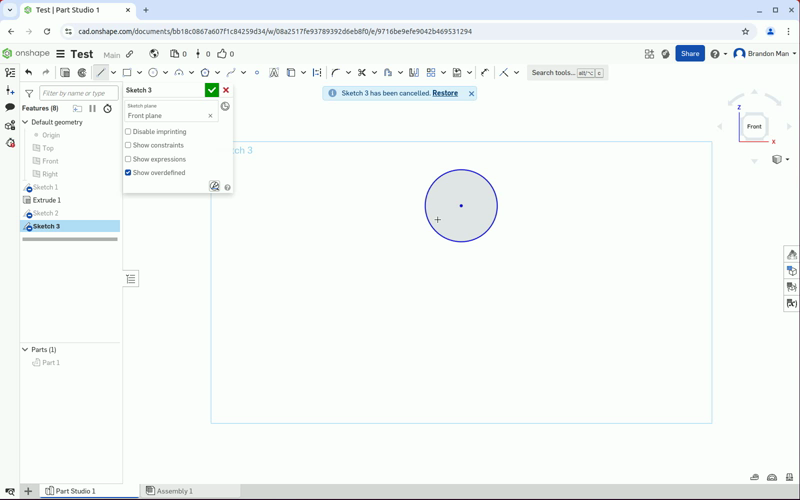
key_up(shift)
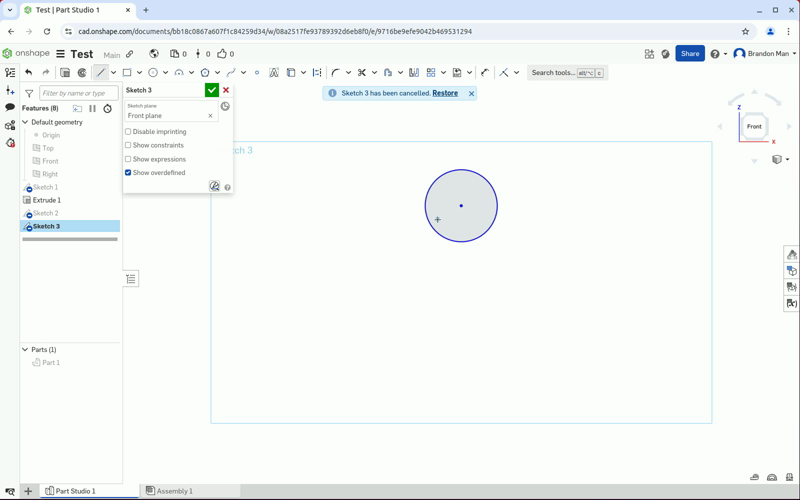
key_down(shift)
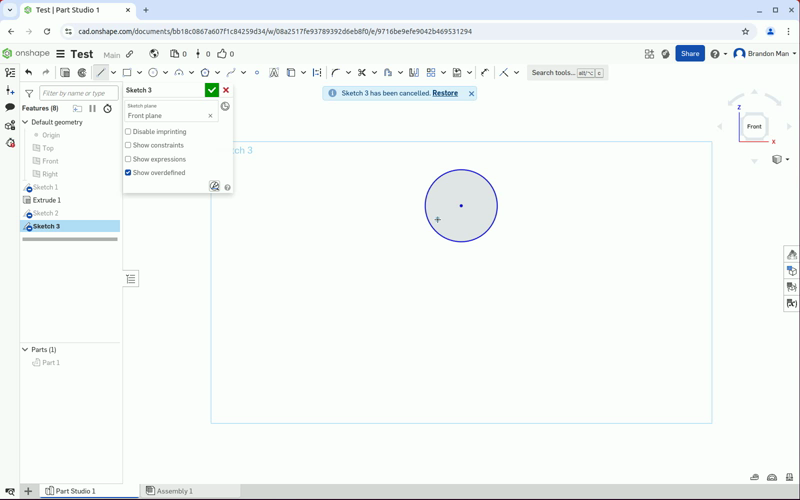
mouse_move(467, 219)
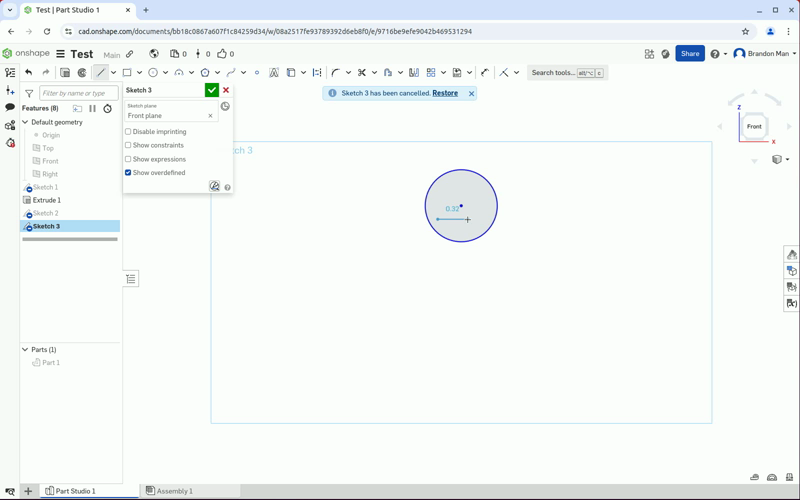
mouse_move(461, 233)
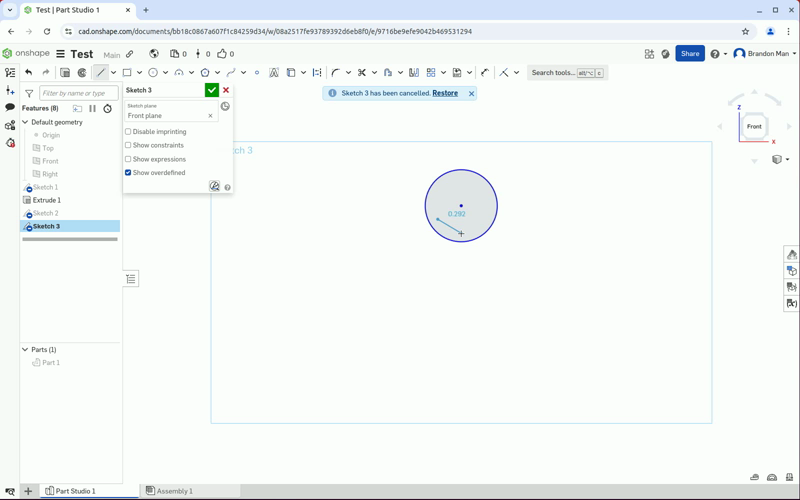
click(461, 233)
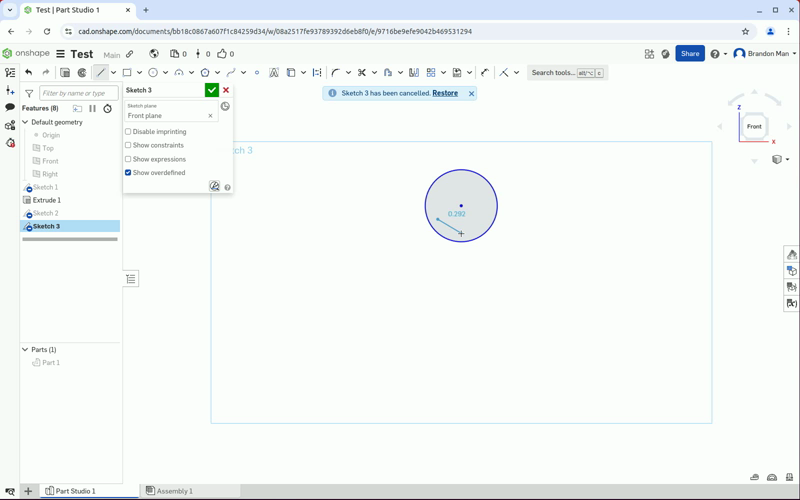
key_up(shift)
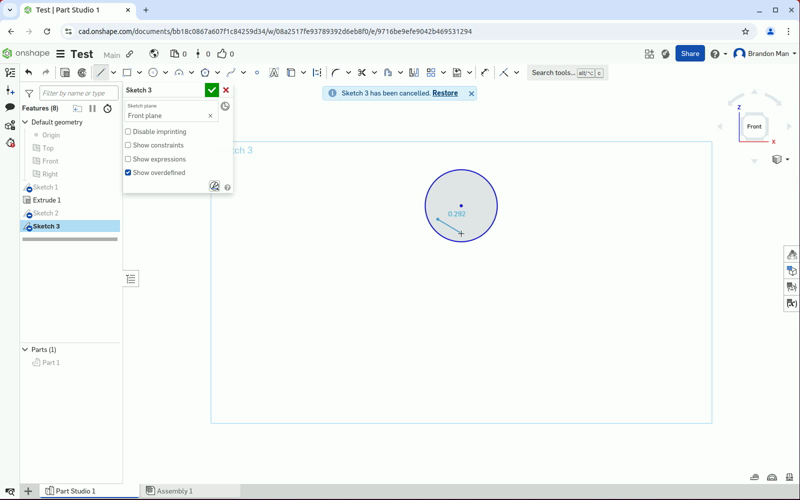
key_down(shift)
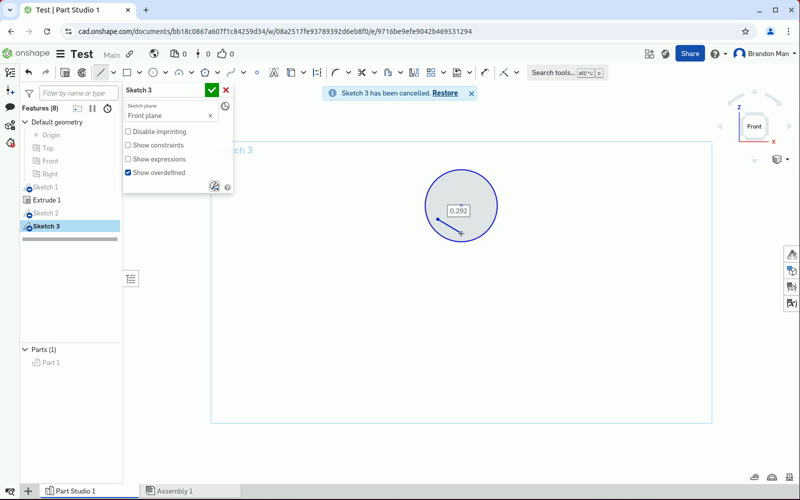
mouse_move(491, 233)
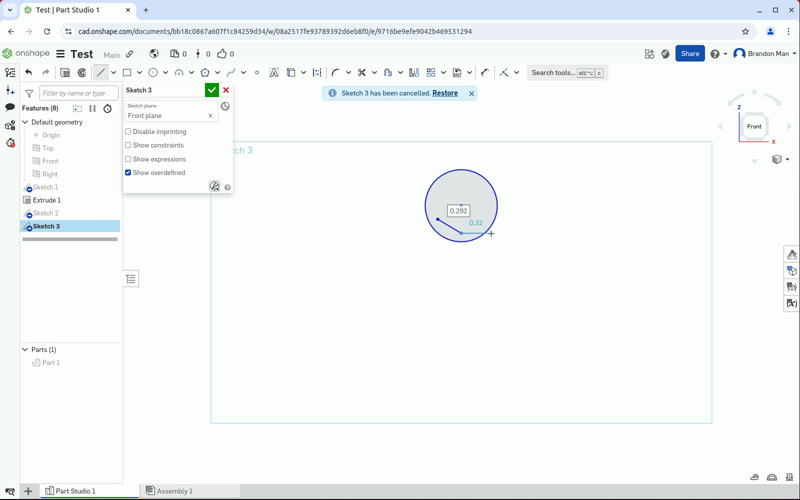
mouse_move(484, 219)
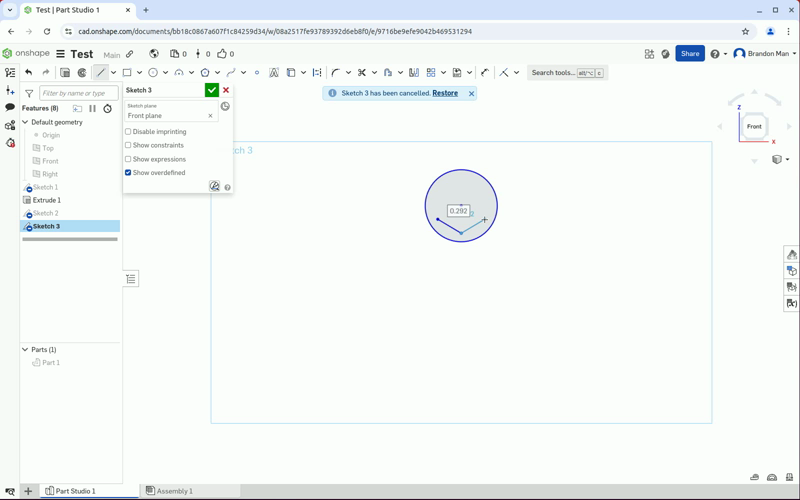
click(484, 219)
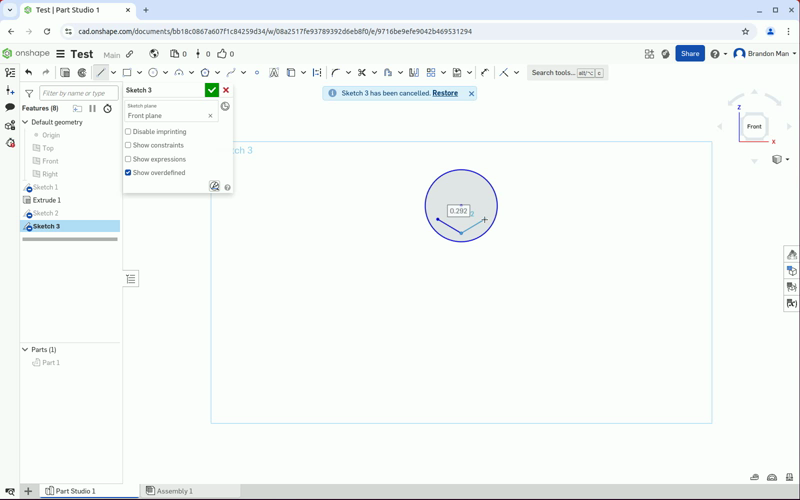
key_up(shift)
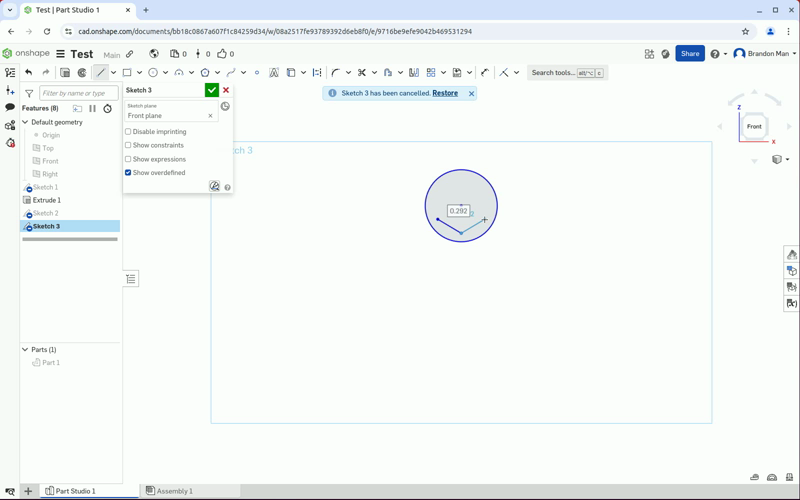
key_down(shift)
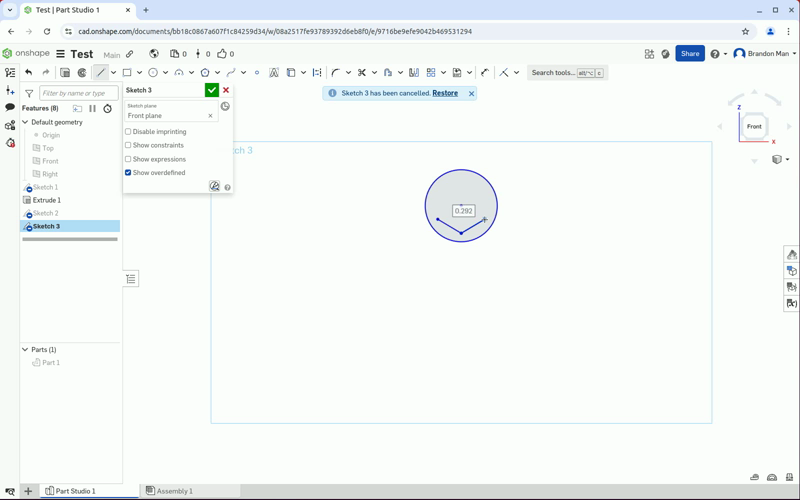
mouse_move(514, 219)
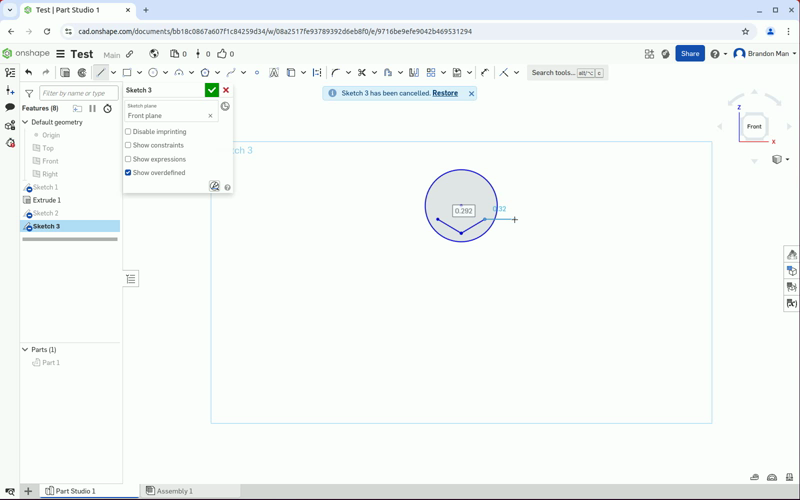
mouse_move(484, 192)
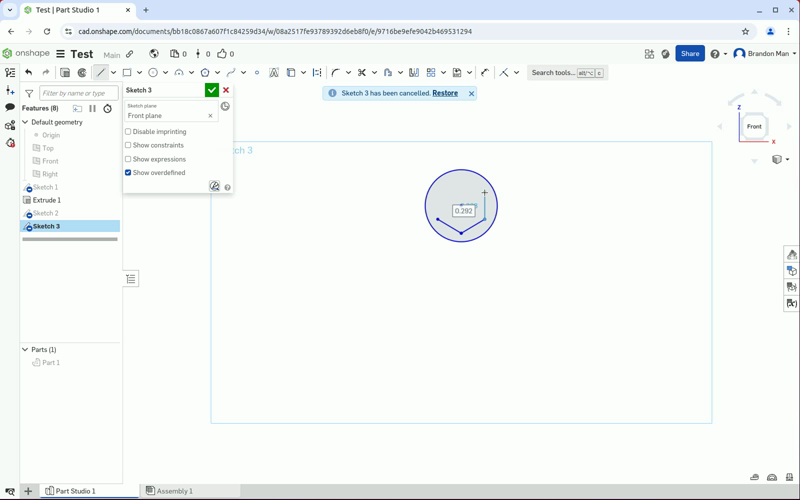
click(484, 192)
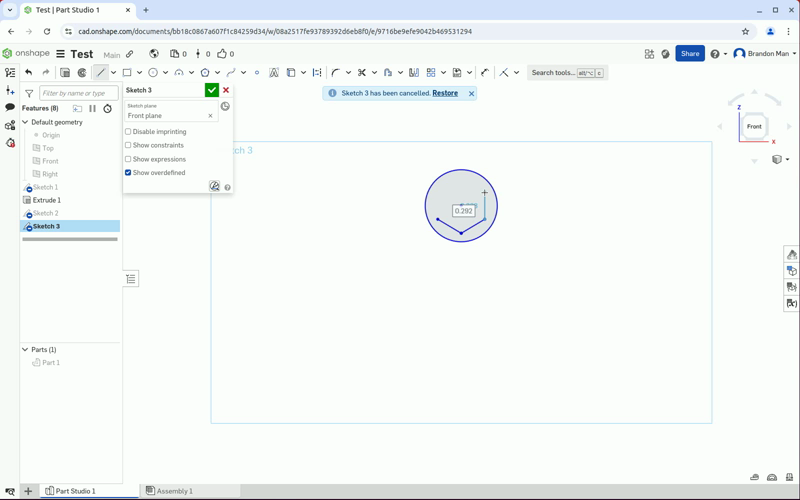
key_up(shift)
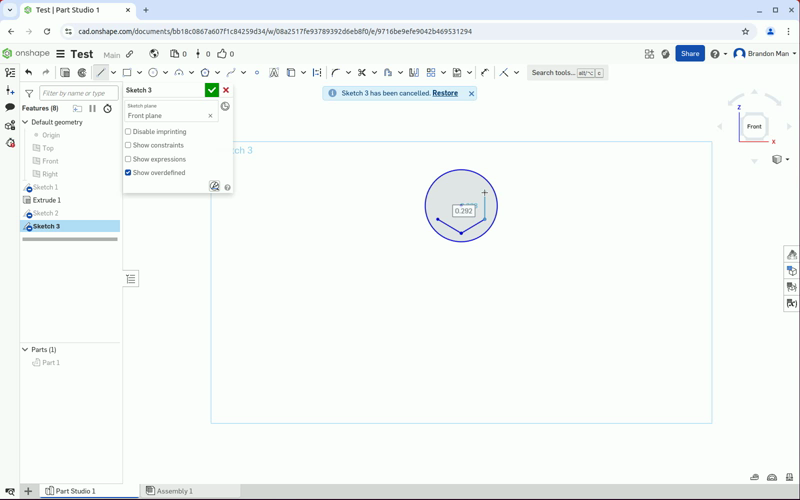
key_down(shift)
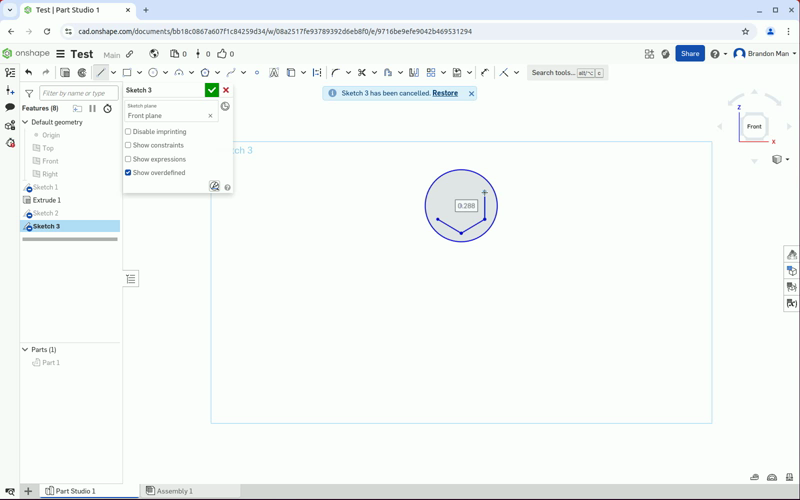
mouse_move(514, 192)
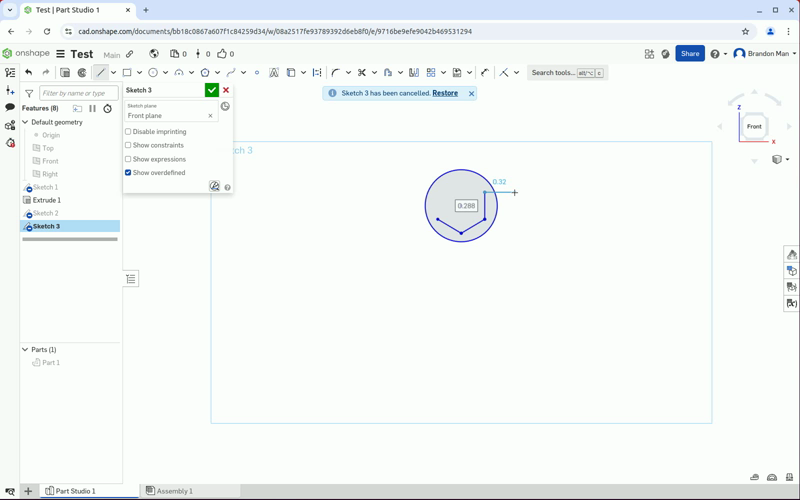
mouse_move(461, 177)
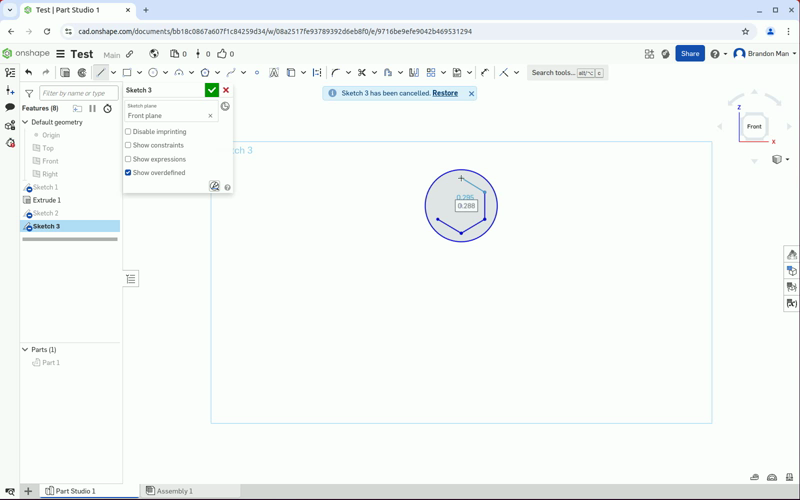
click(461, 177)
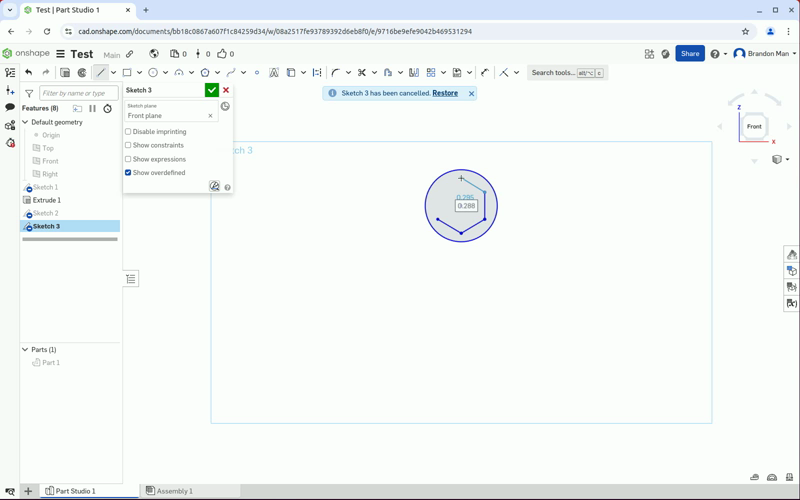
key_up(shift)
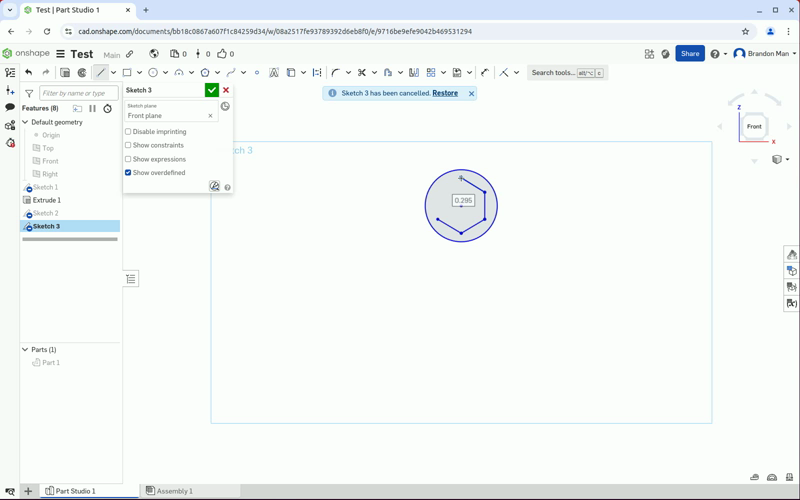
key_down(shift)
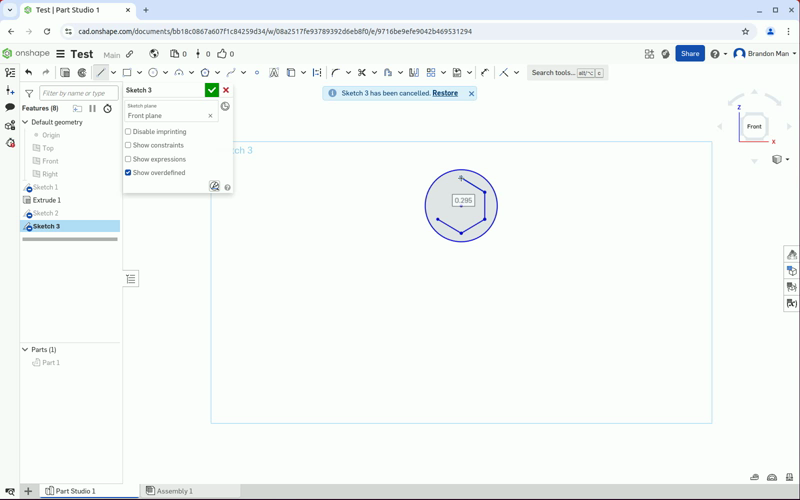
mouse_move(491, 177)
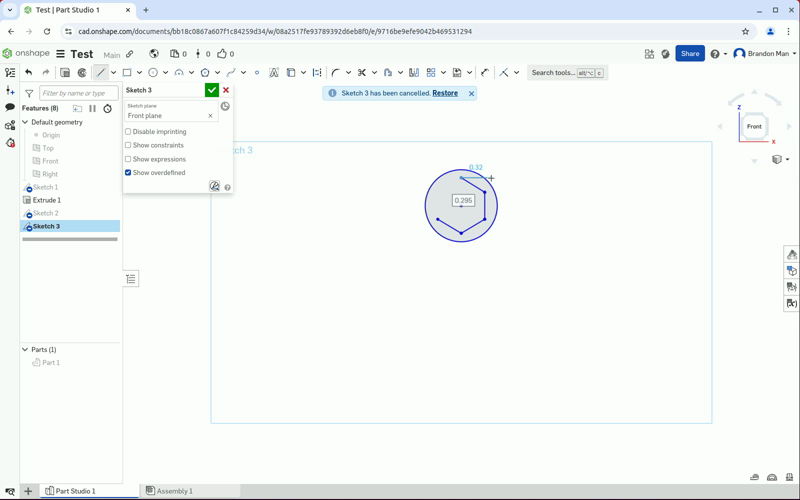
mouse_move(437, 192)
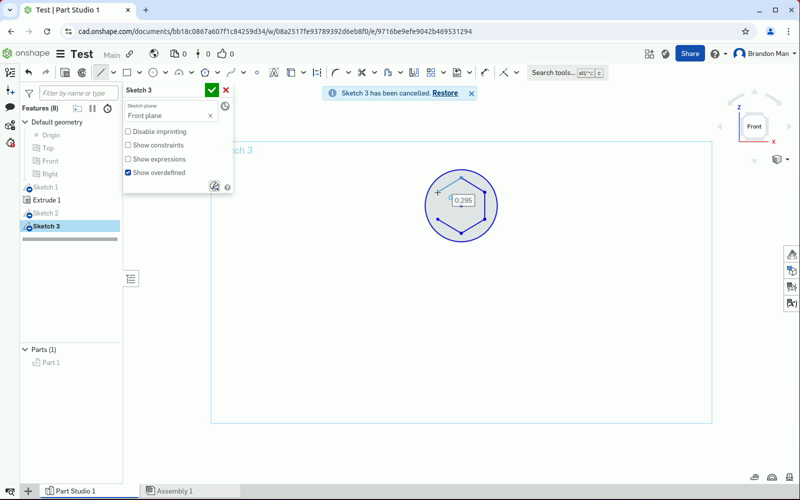
click(437, 192)
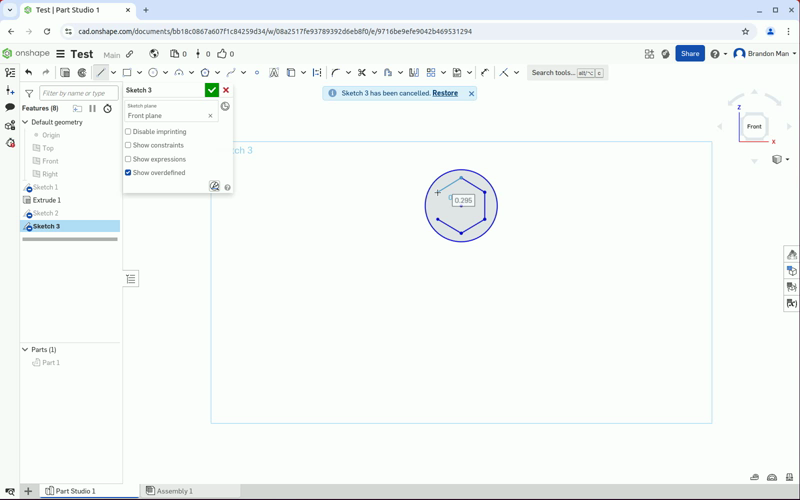
key_up(shift)
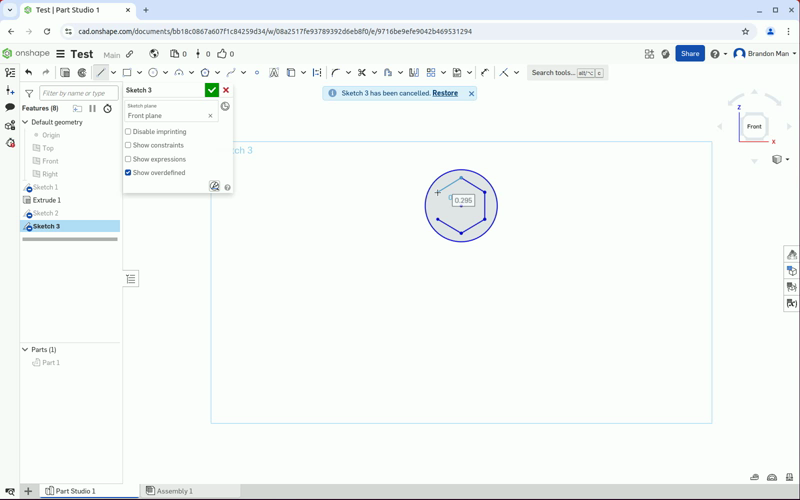
mouse_move(467, 192)
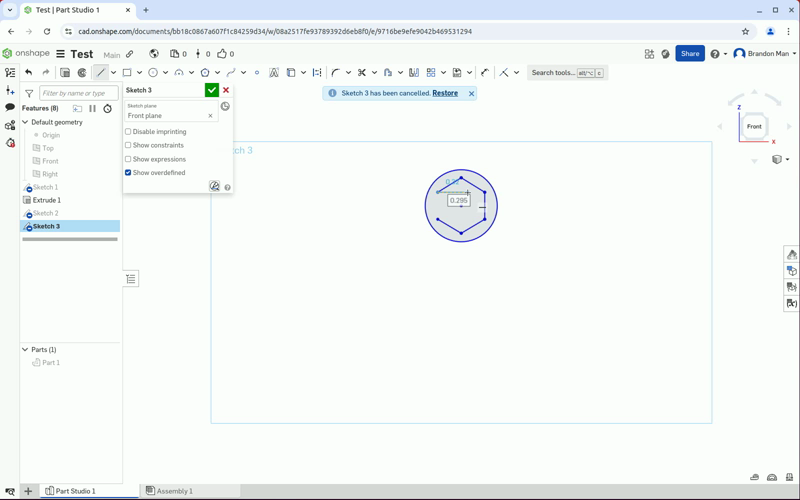
key_down(shift)
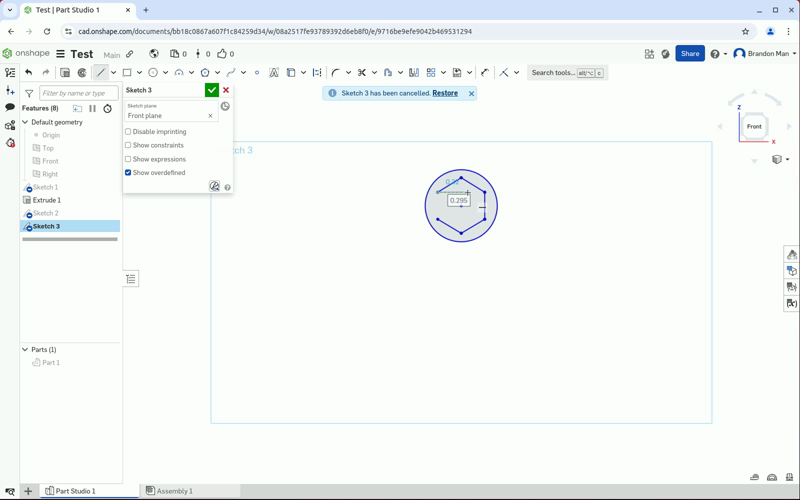
mouse_move(437, 219)
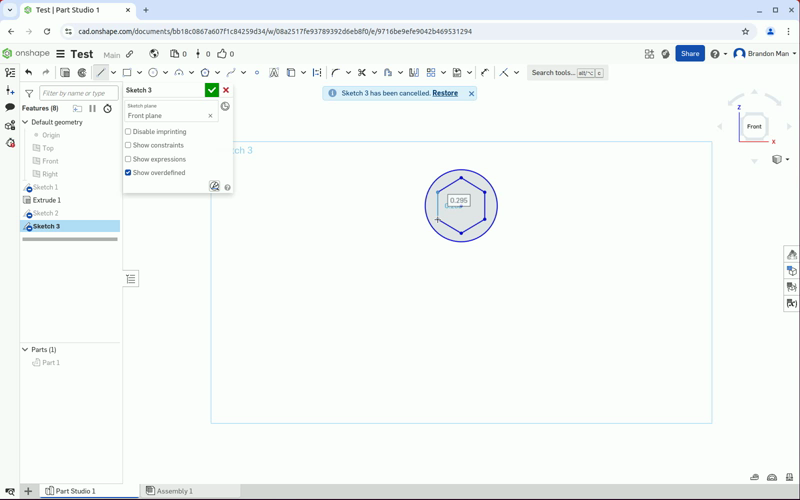
key_up(shift)
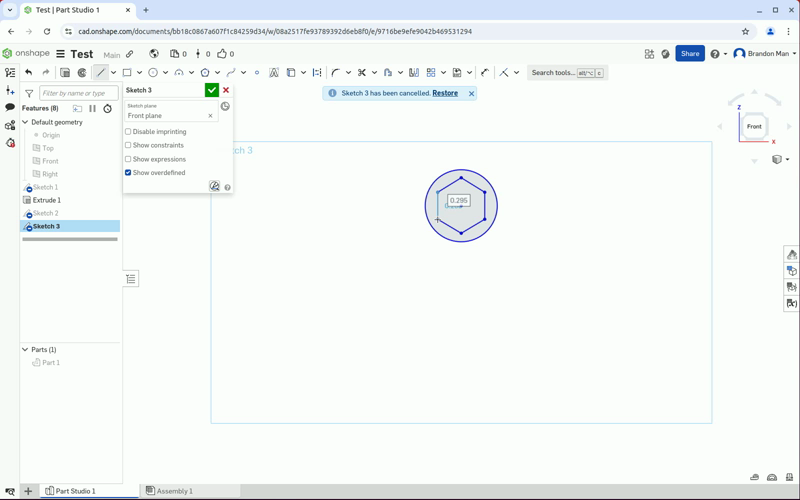
click(437, 219)
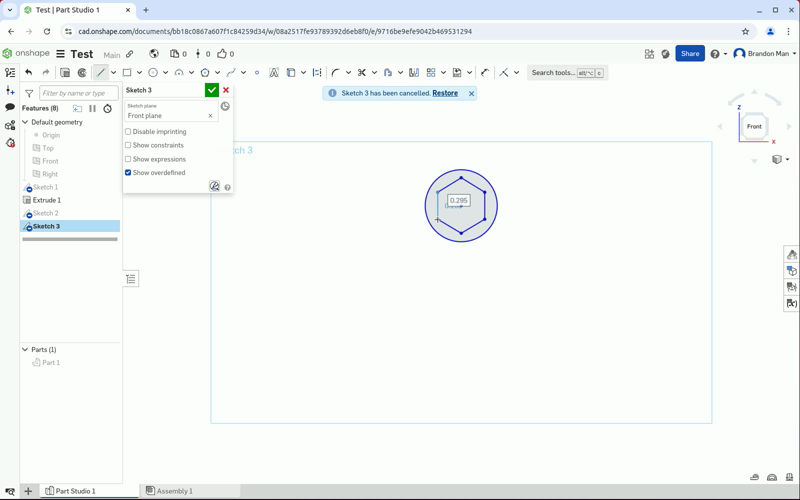
key(esc)
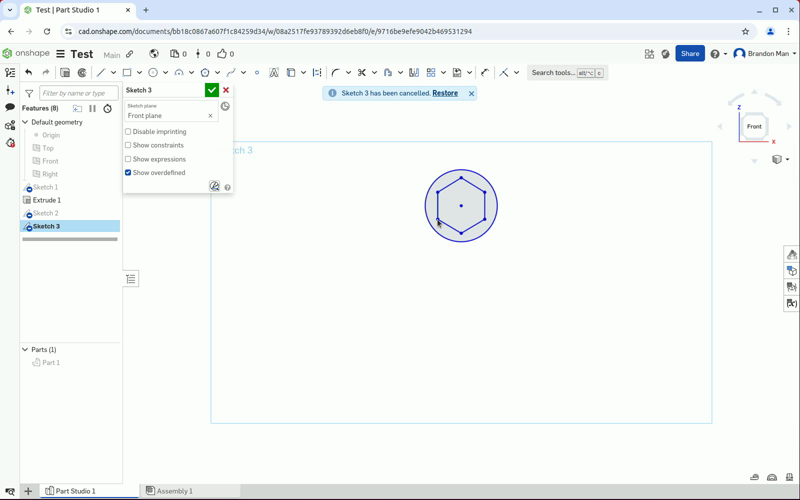
mouse_move(482, 224)
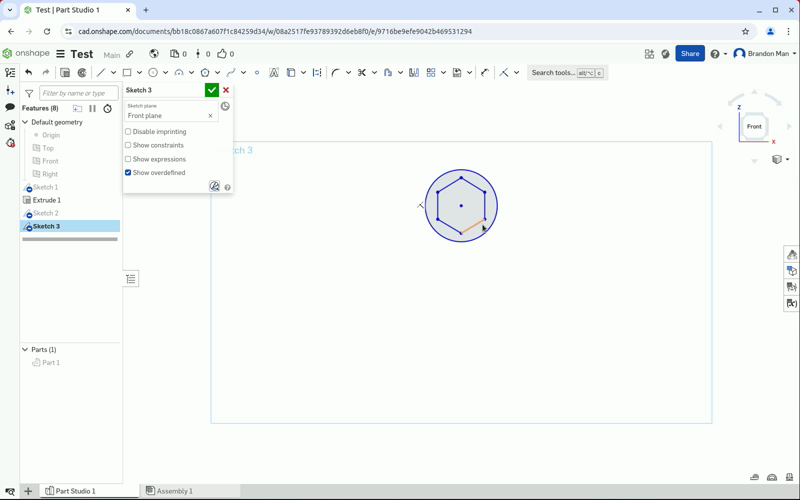
click(482, 224)
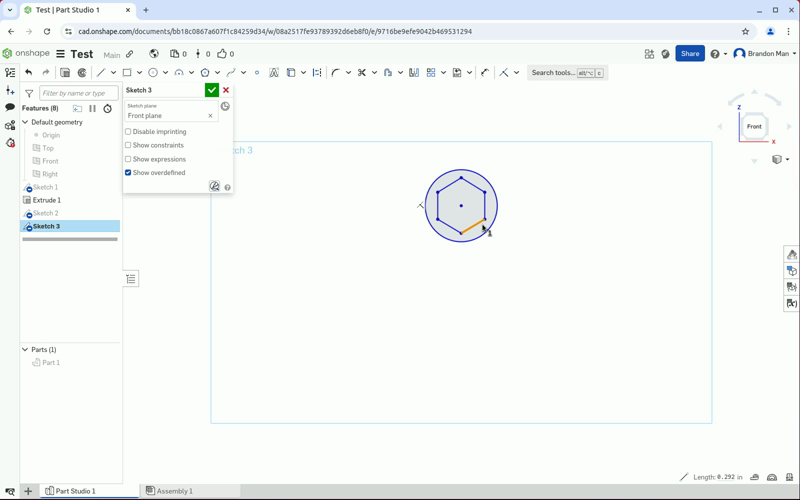
mouse_move(73, 352)
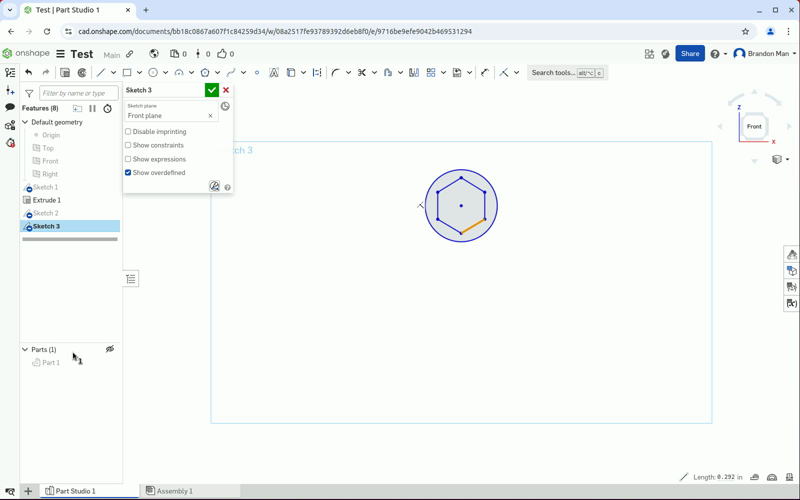
key(shift+y)
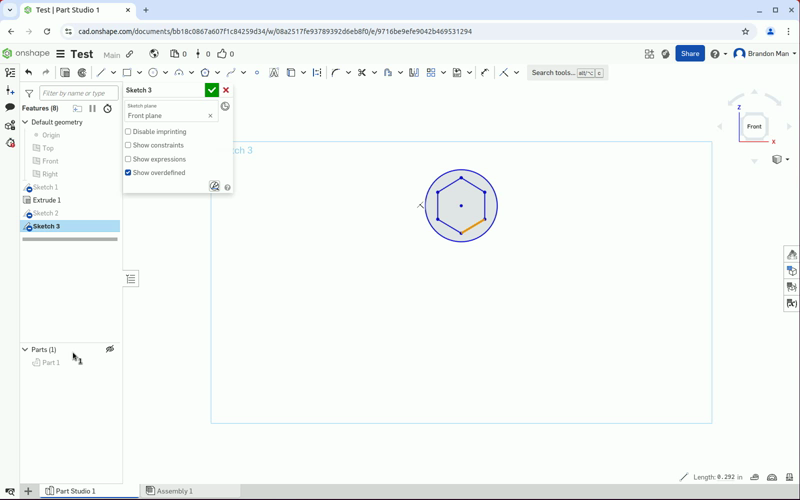
key(shift+e)
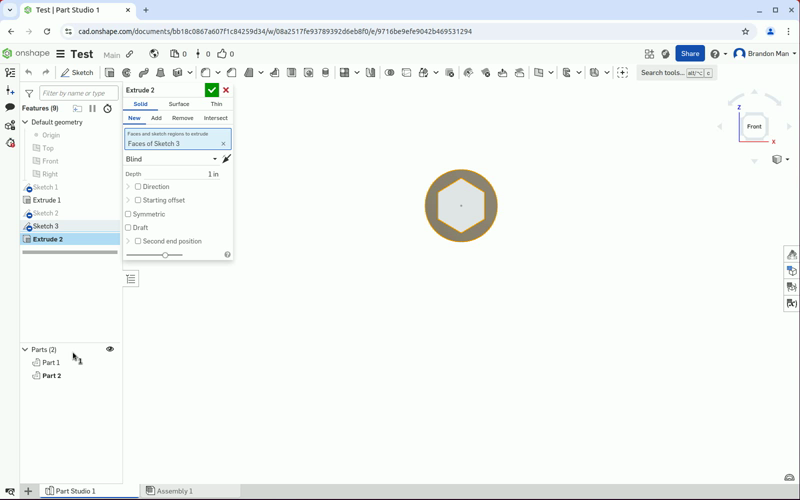
mouse_move(143, 106)
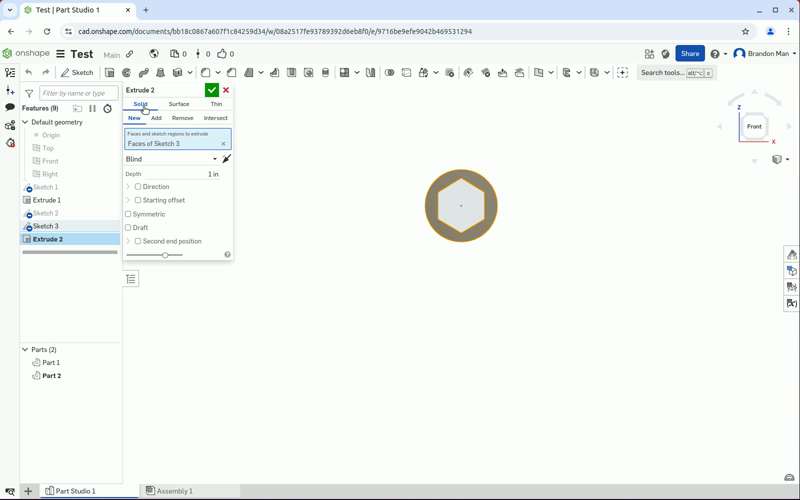
click(143, 106)
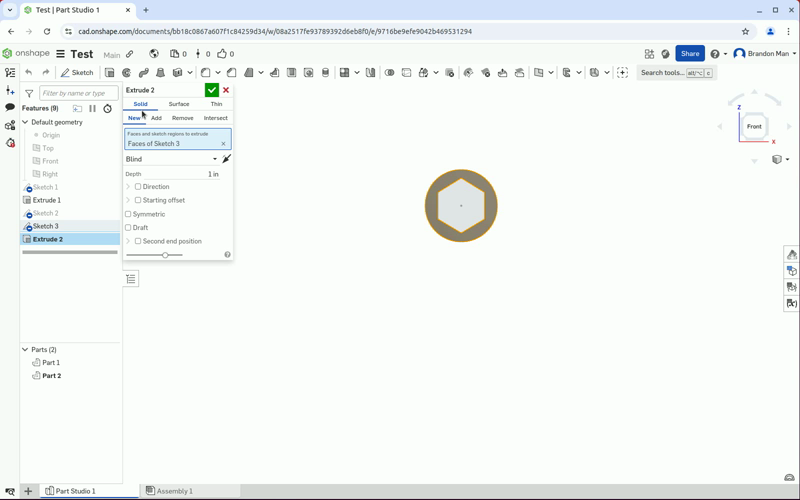
mouse_move(137, 120)
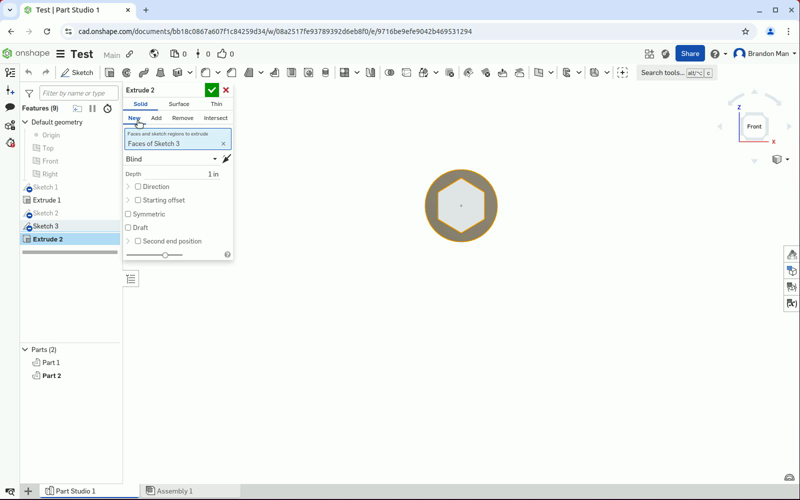
click(137, 120)
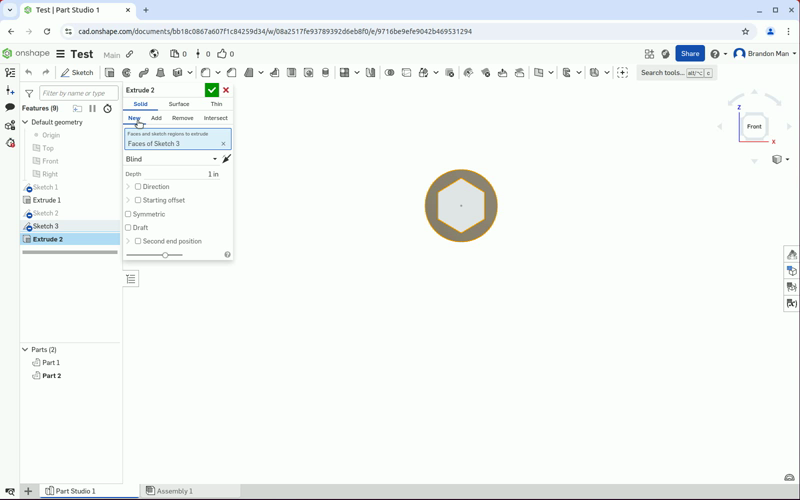
key(tab, 4)
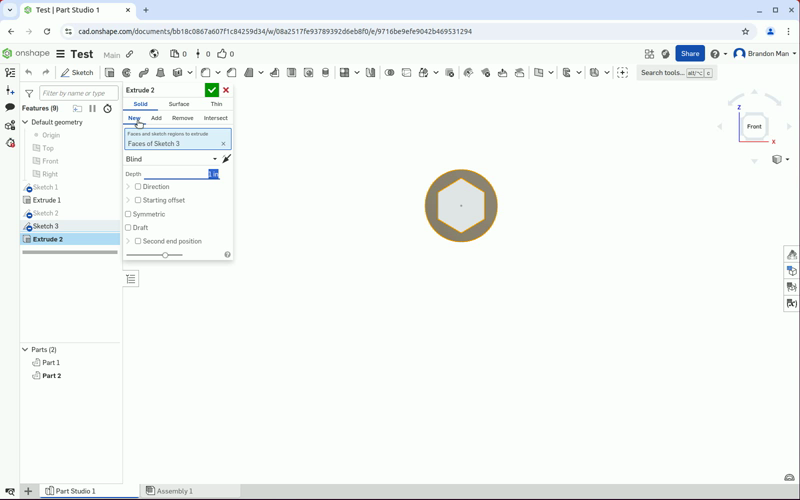
text(0.188)
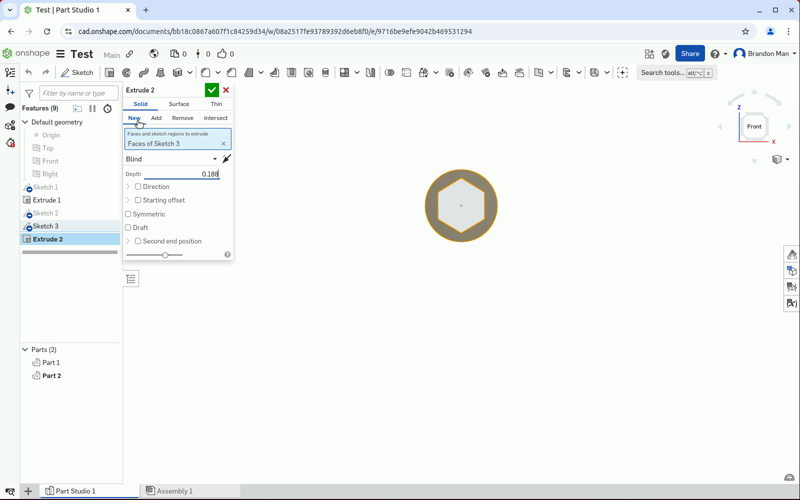
key(enter)
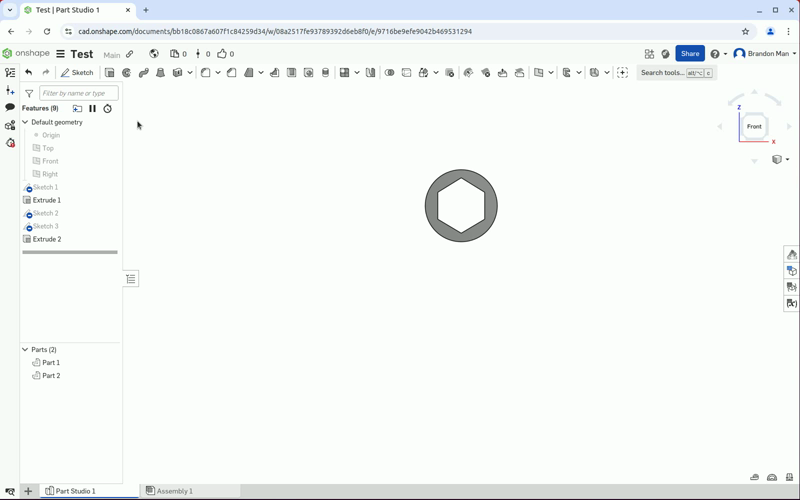
key(shift+h)
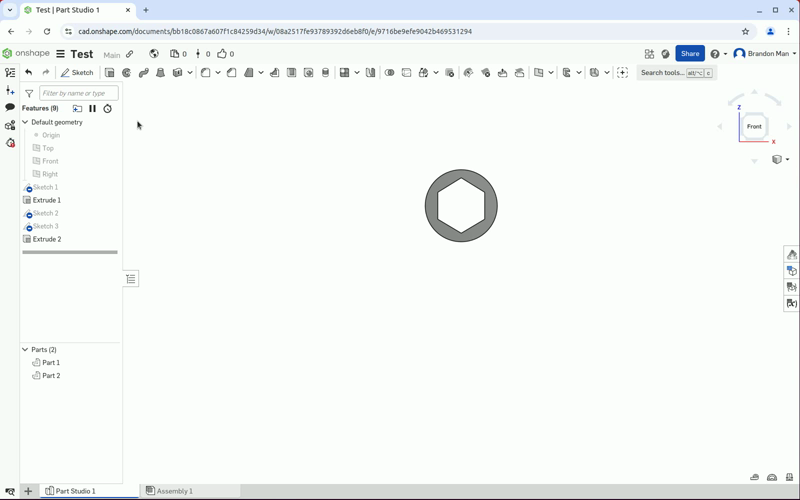
key(shift+h)
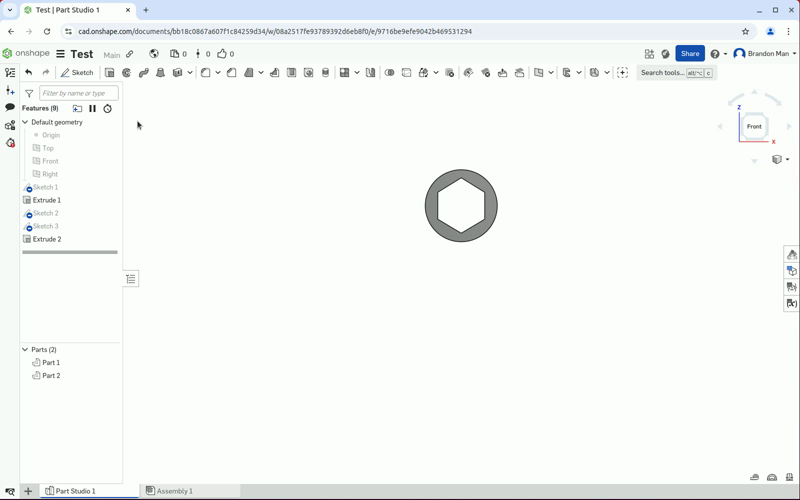
mouse_move(73, 189)
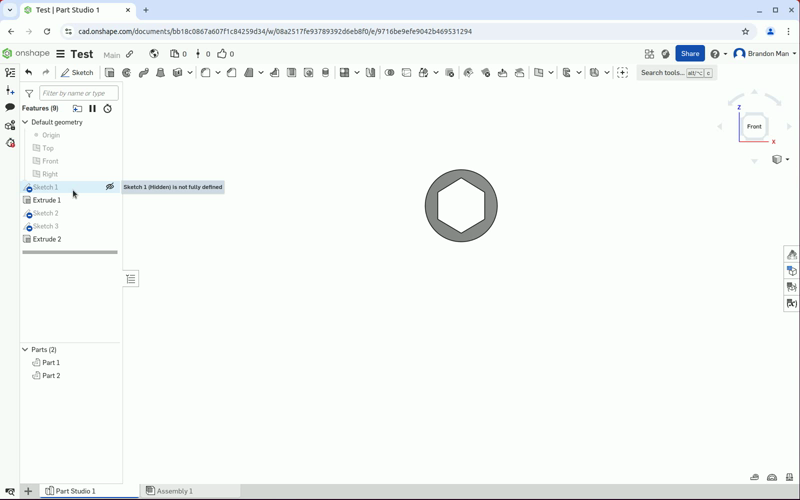
click(73, 189)
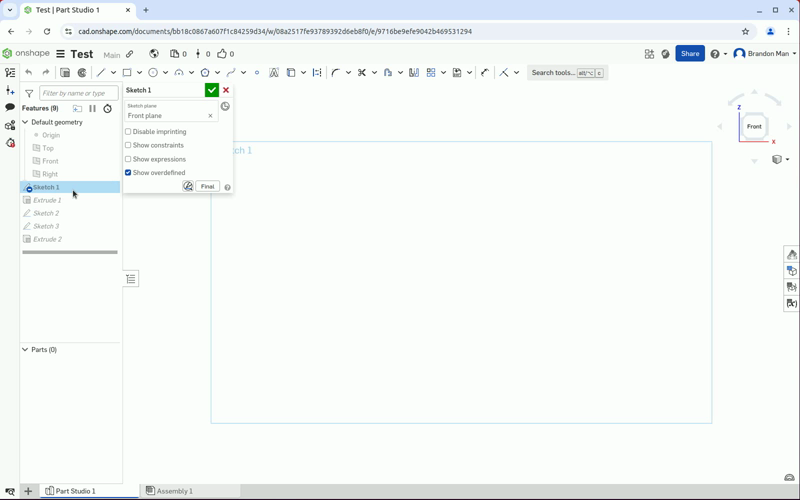
mouse_move(229, 92)
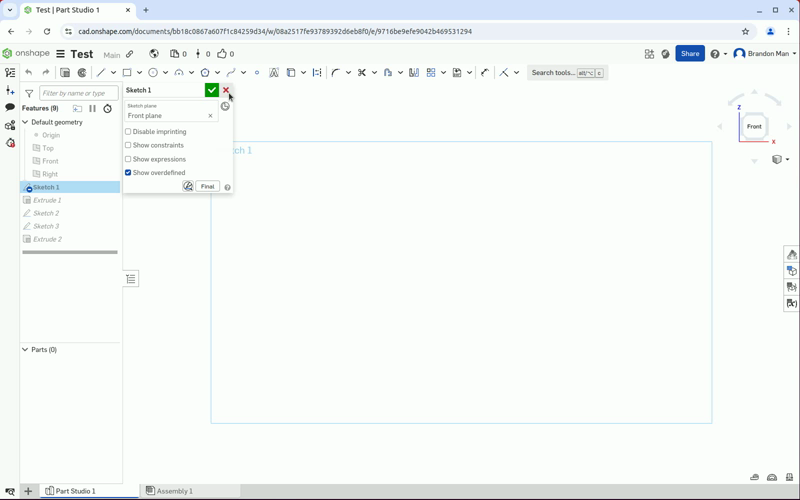
click(229, 92)
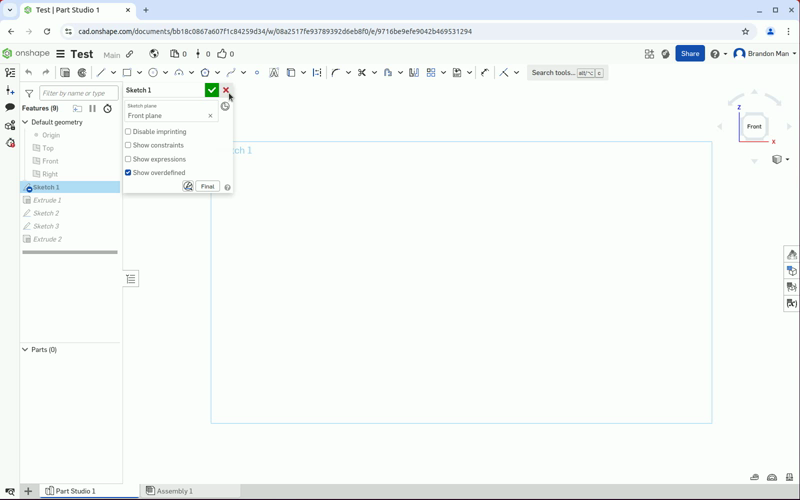
key(shift+s)
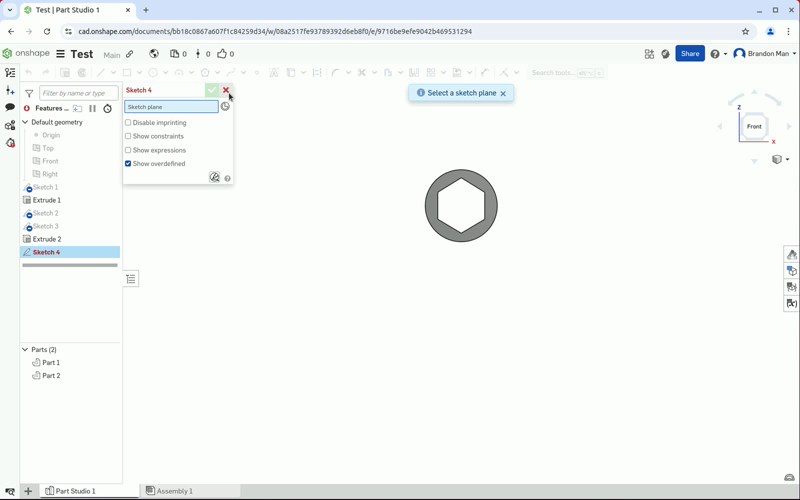
mouse_move(73, 163)
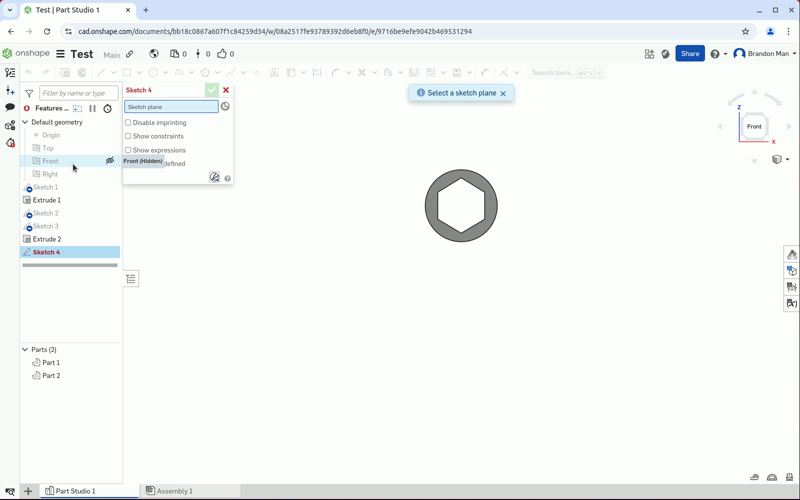
click(73, 163)
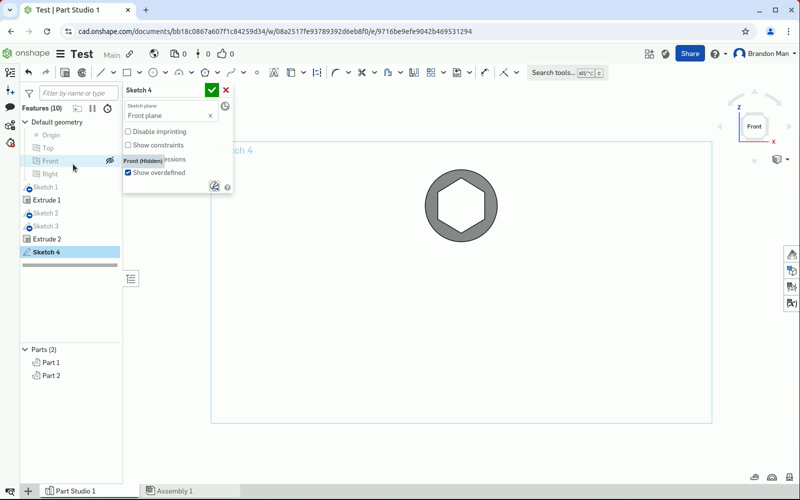
mouse_move(73, 352)
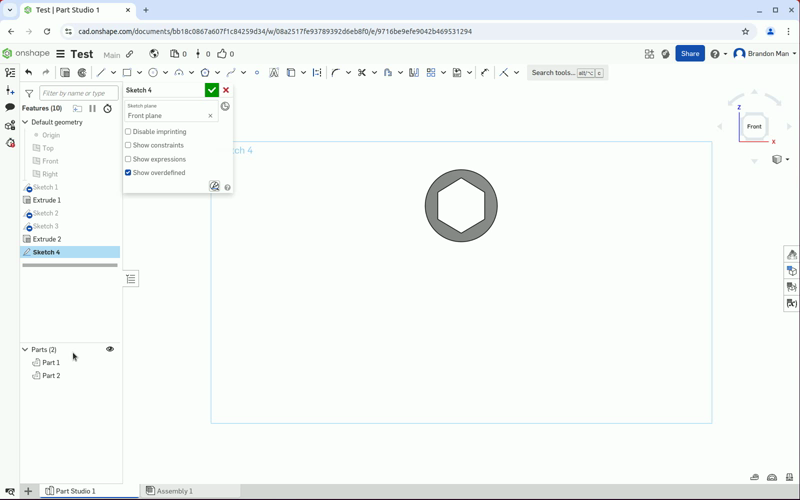
key(y)
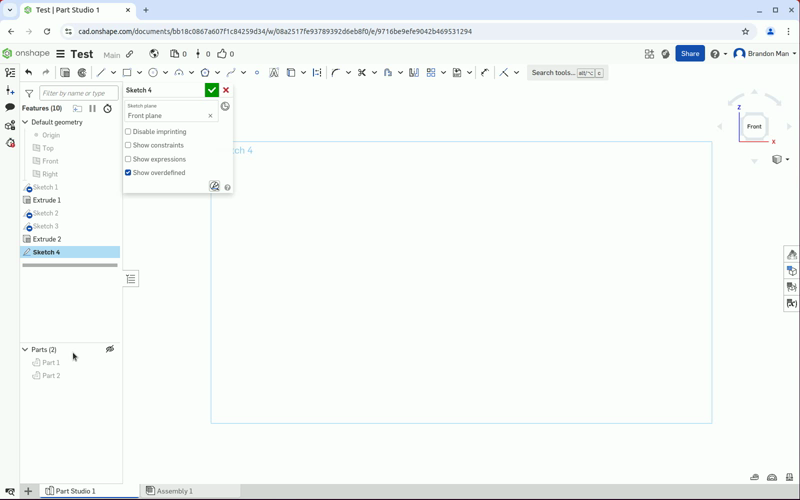
key(c)
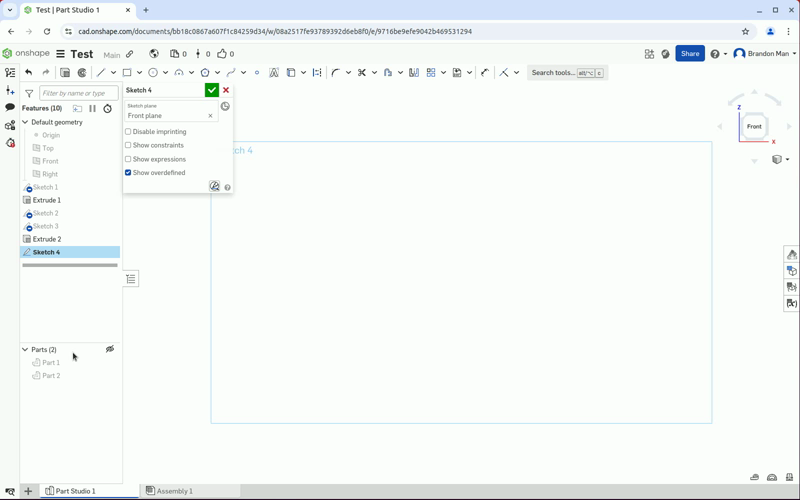
key_down(shift)
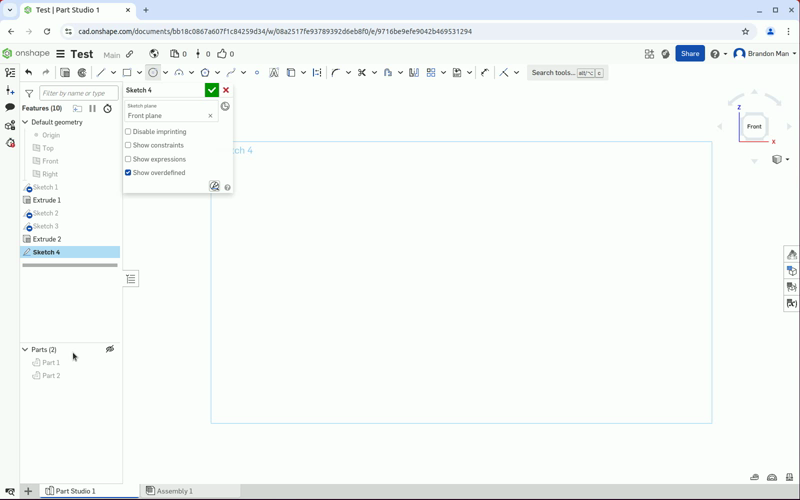
mouse_move(394, 321)
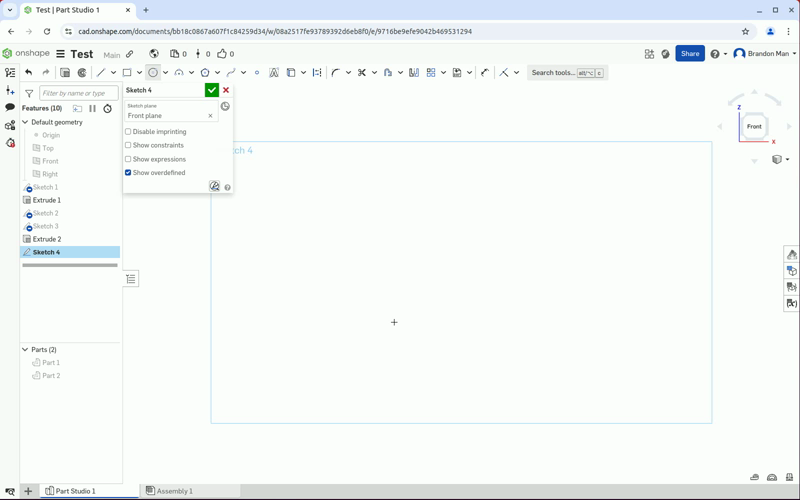
click(394, 321)
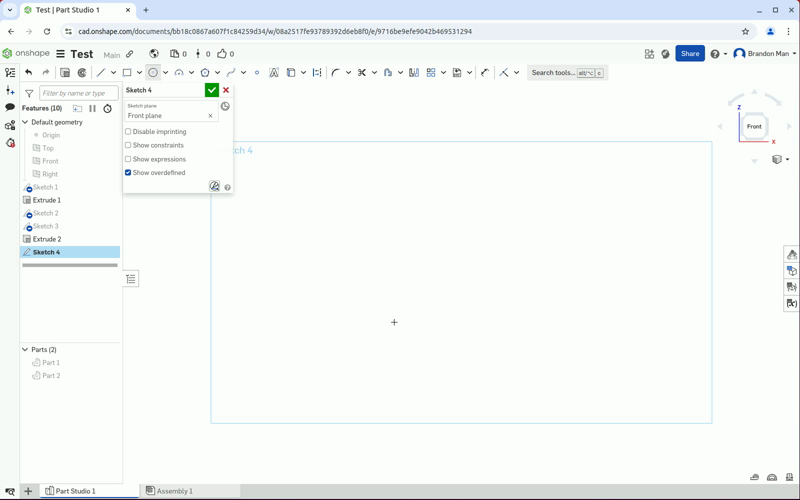
key_up(shift)
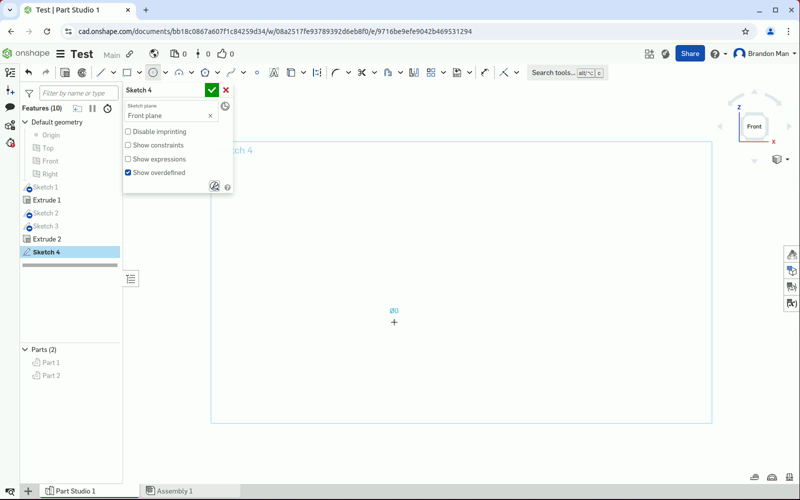
mouse_move(429, 321)
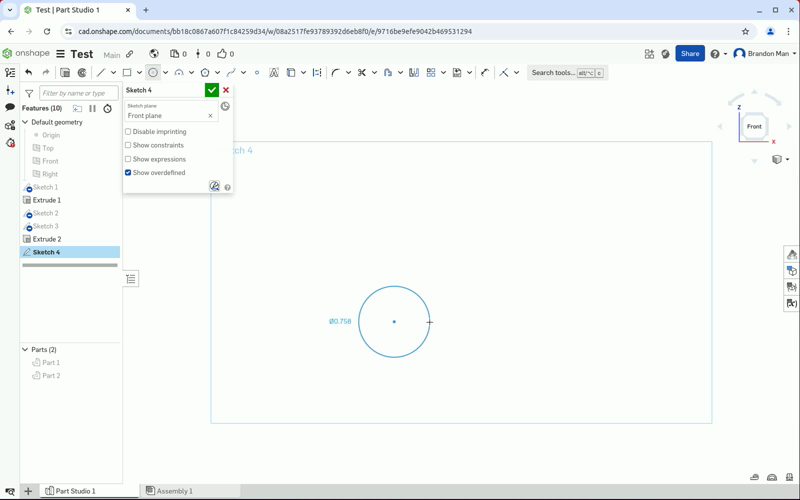
click(429, 321)
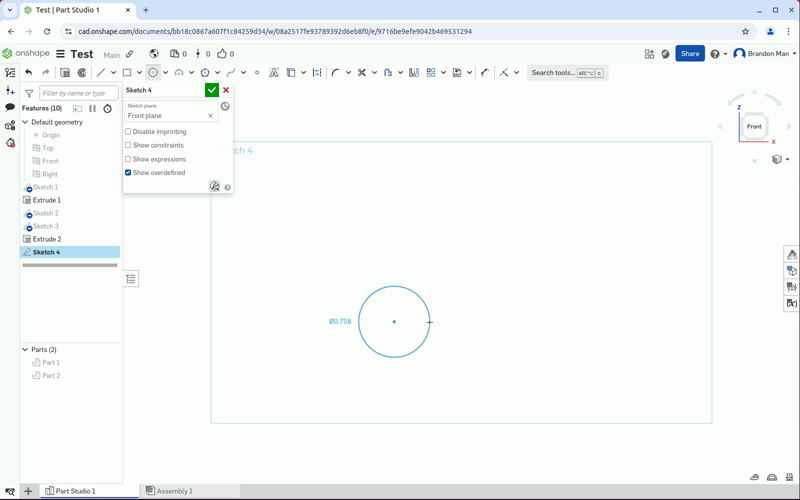
key(esc)
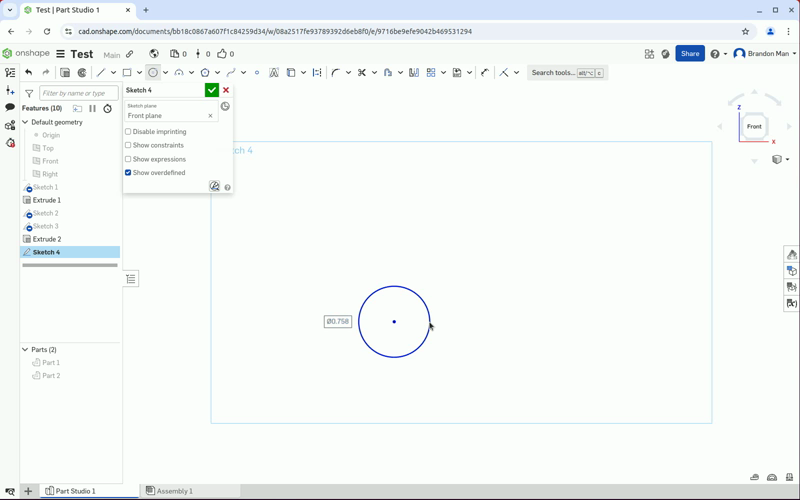
key(l)
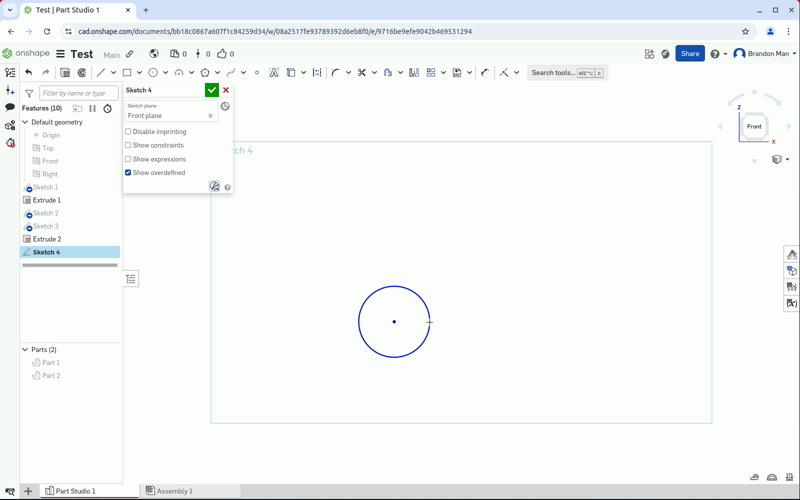
key_down(shift)
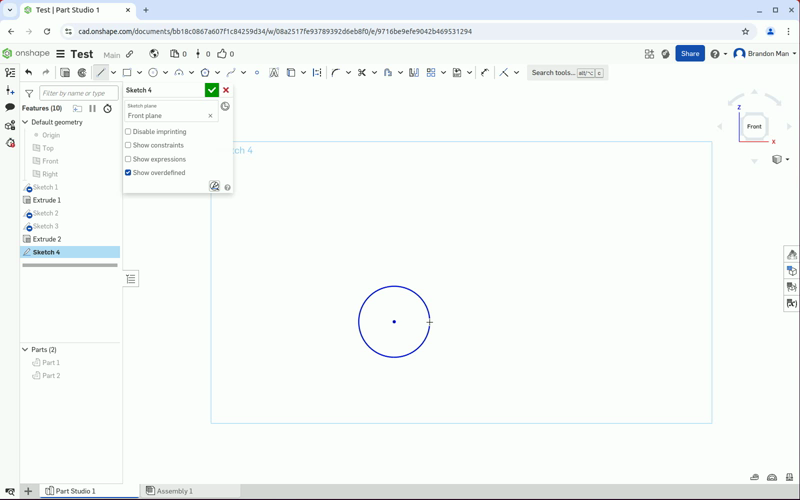
mouse_move(370, 335)
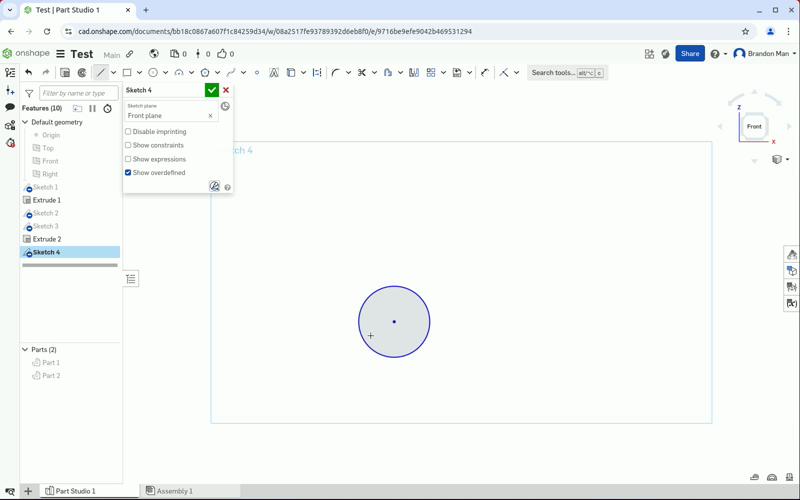
click(370, 335)
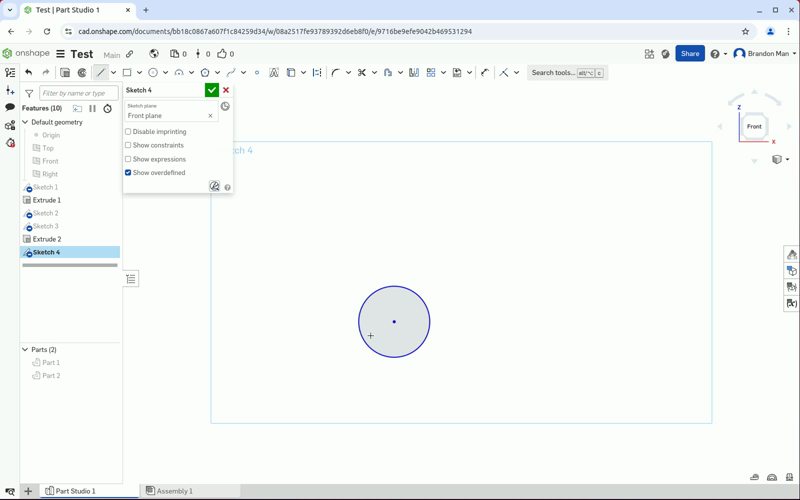
key_up(shift)
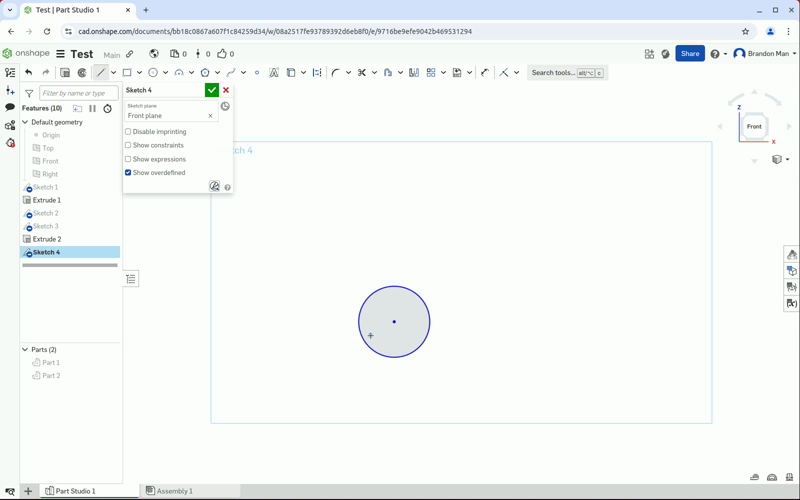
key_down(shift)
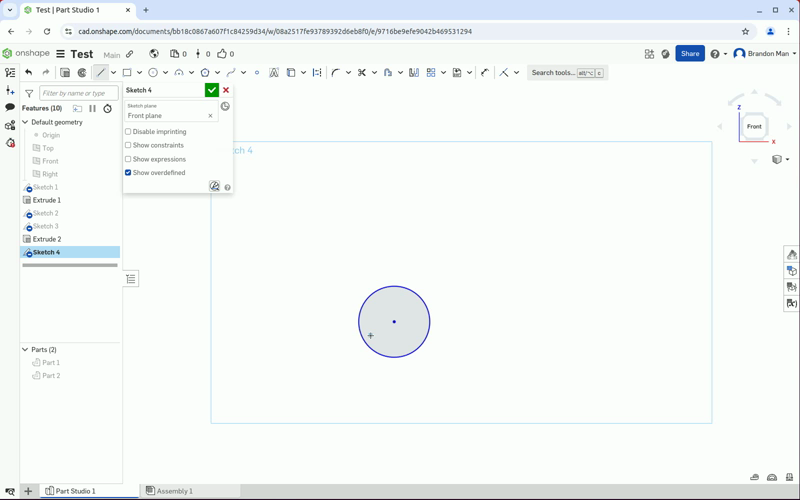
mouse_move(400, 335)
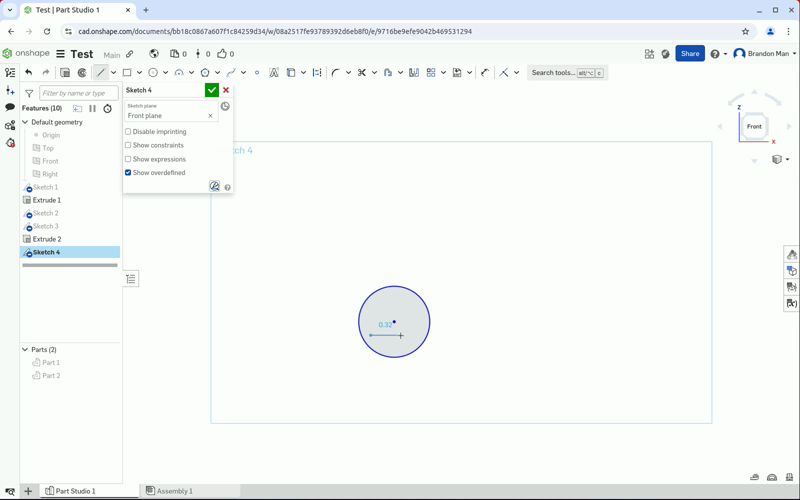
mouse_move(394, 349)
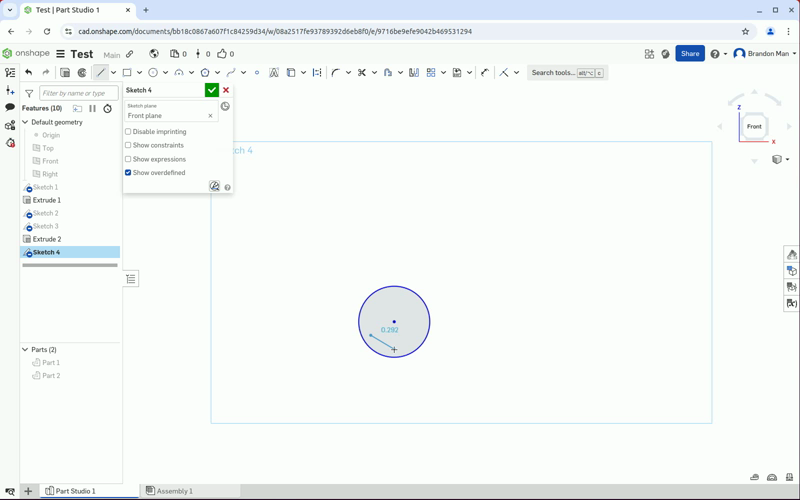
click(394, 349)
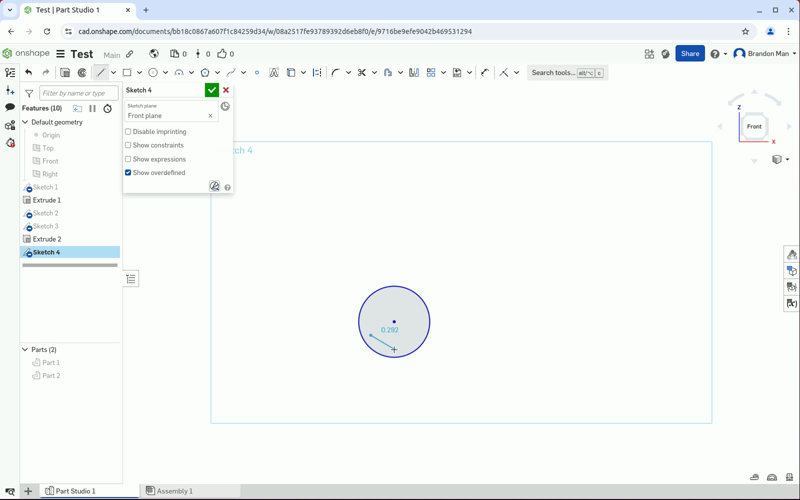
key_up(shift)
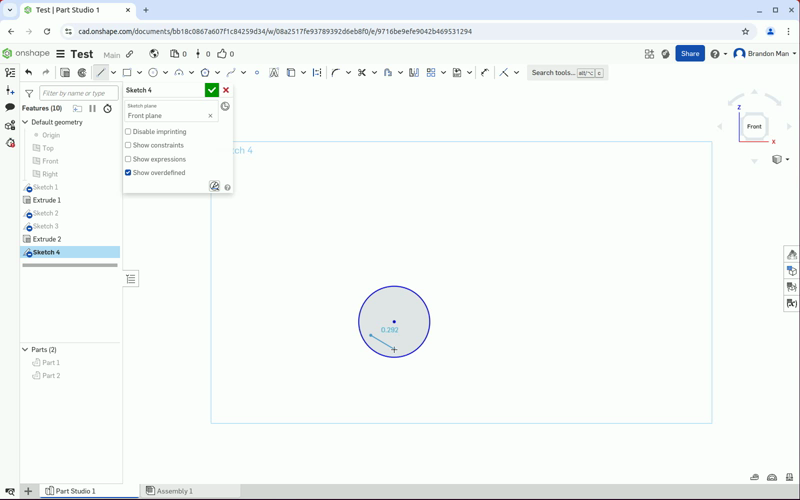
key_down(shift)
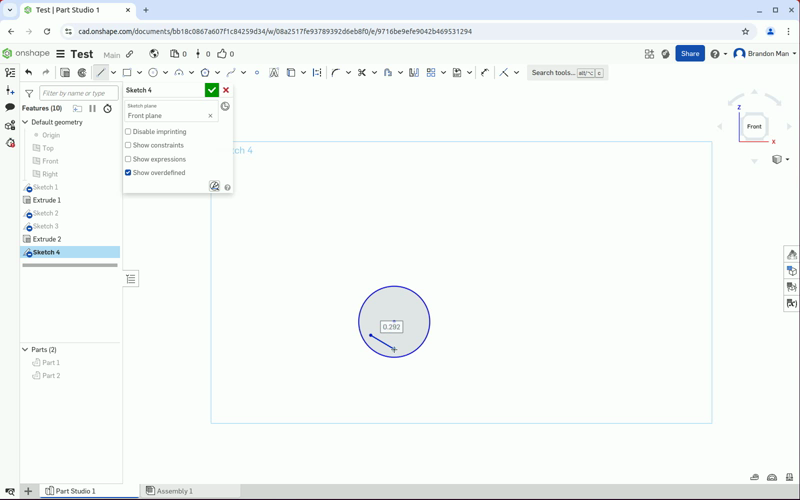
mouse_move(424, 349)
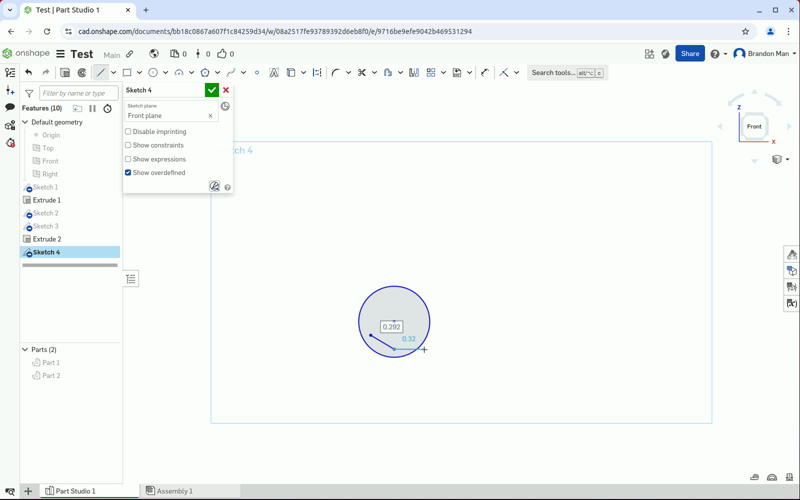
mouse_move(417, 335)
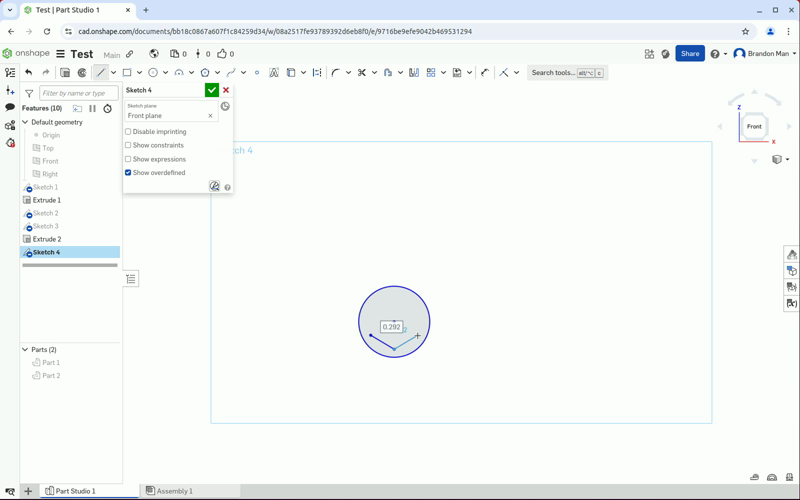
click(417, 335)
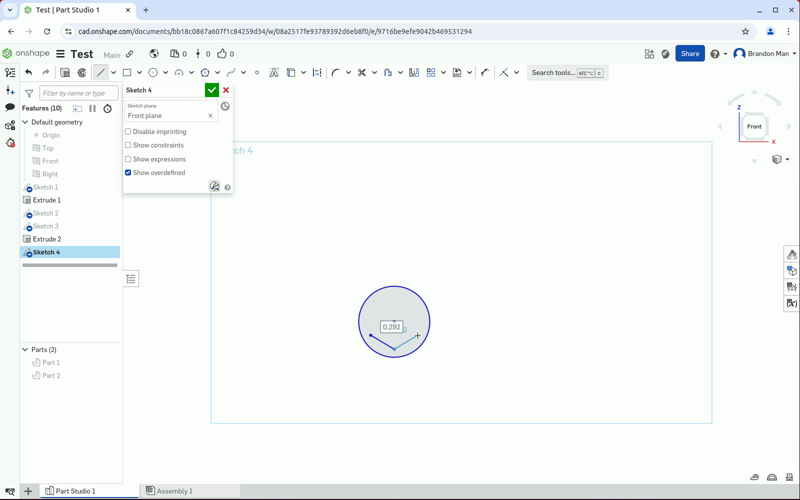
key_up(shift)
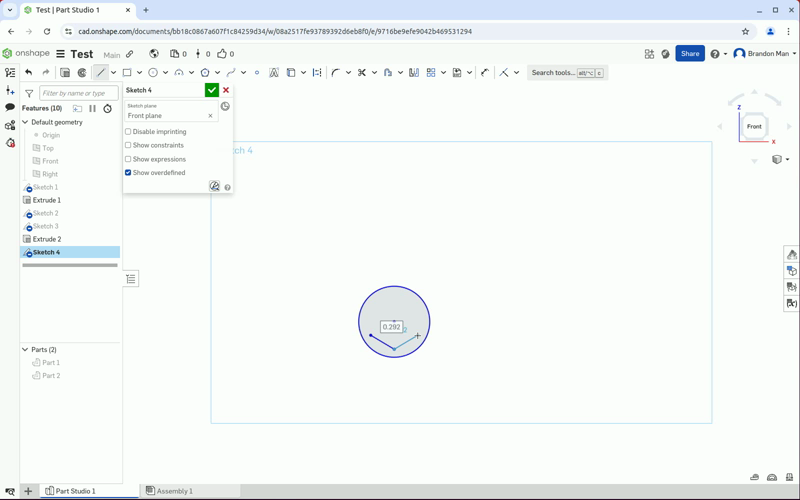
key_down(shift)
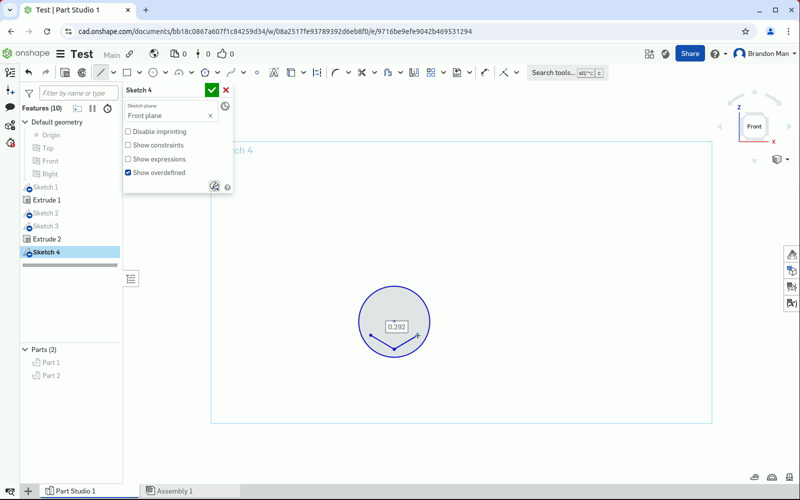
mouse_move(447, 335)
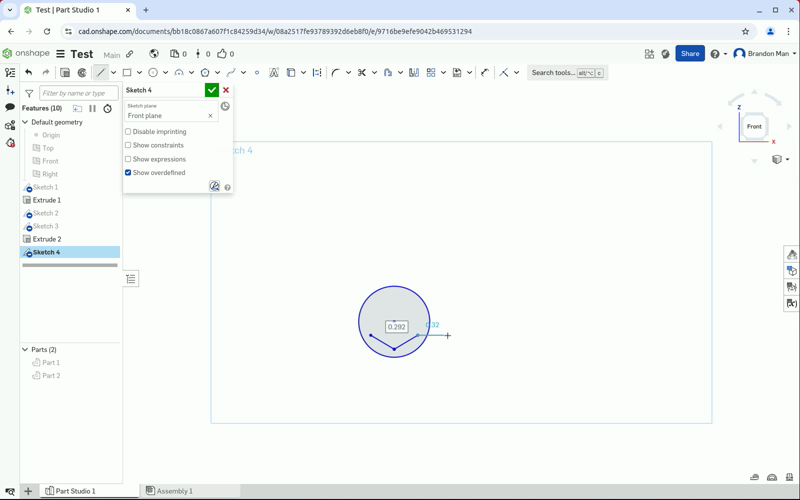
mouse_move(417, 308)
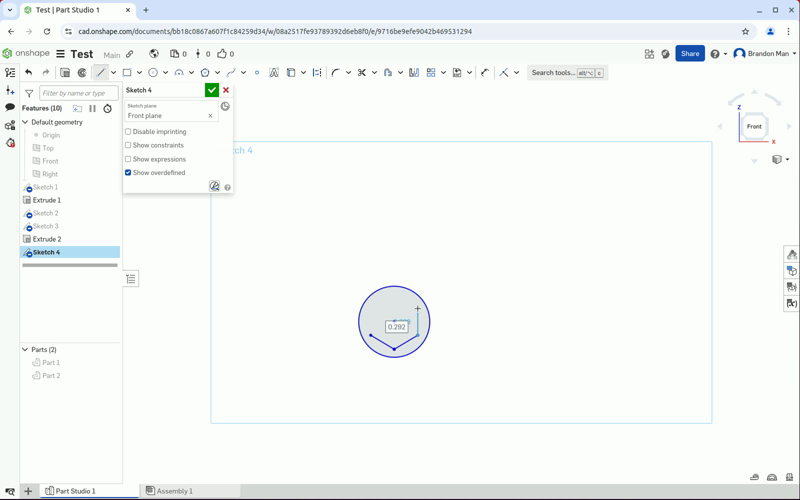
click(417, 308)
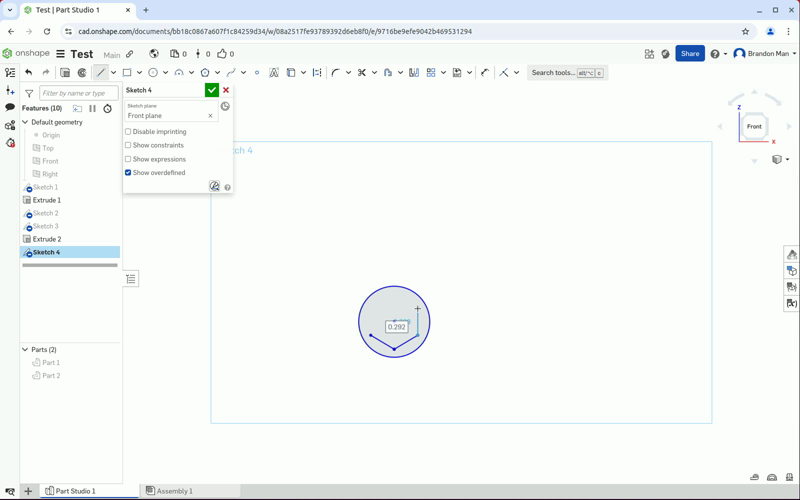
key_up(shift)
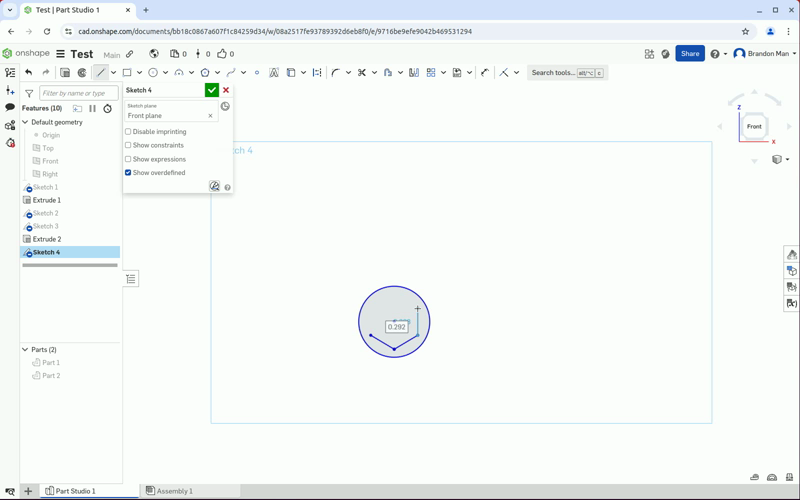
key_down(shift)
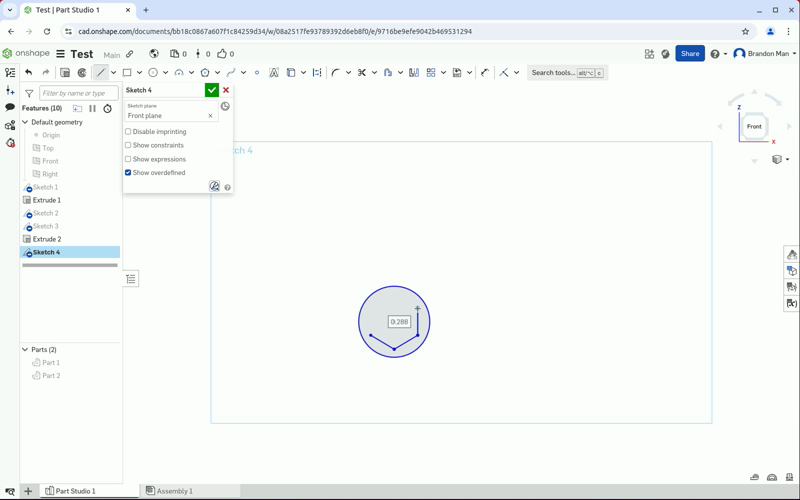
mouse_move(447, 308)
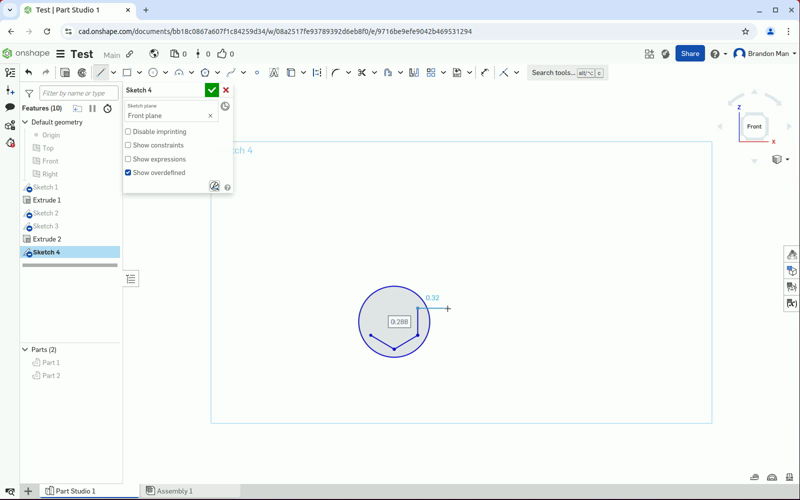
mouse_move(394, 294)
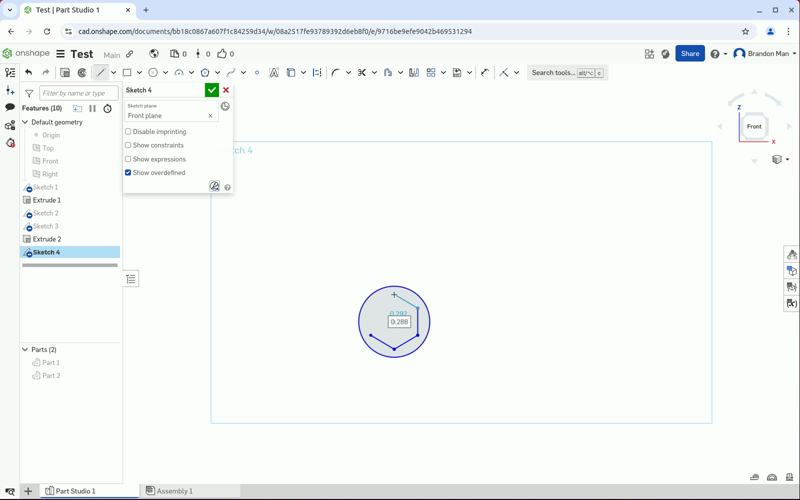
click(394, 294)
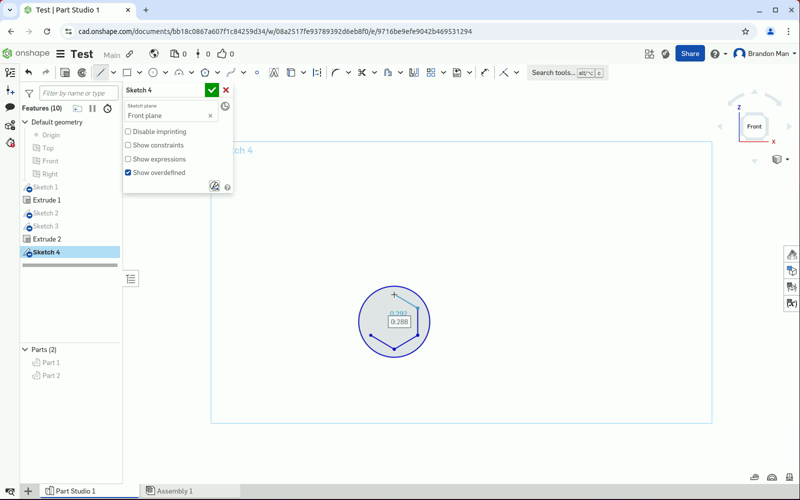
key_up(shift)
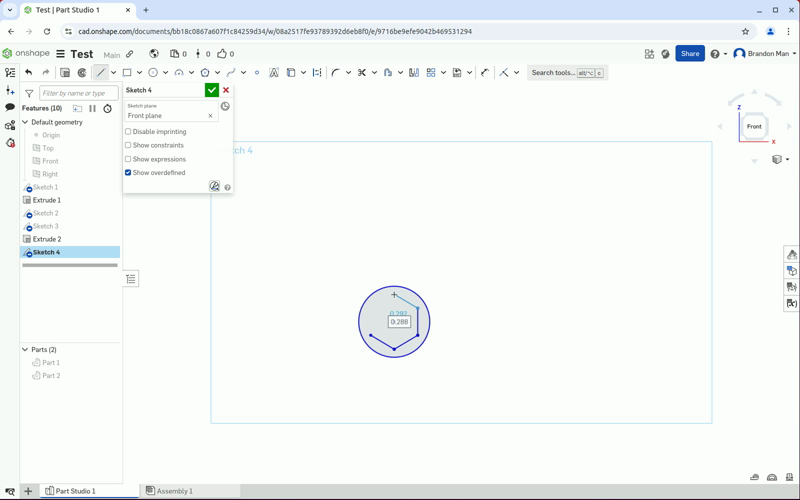
key_down(shift)
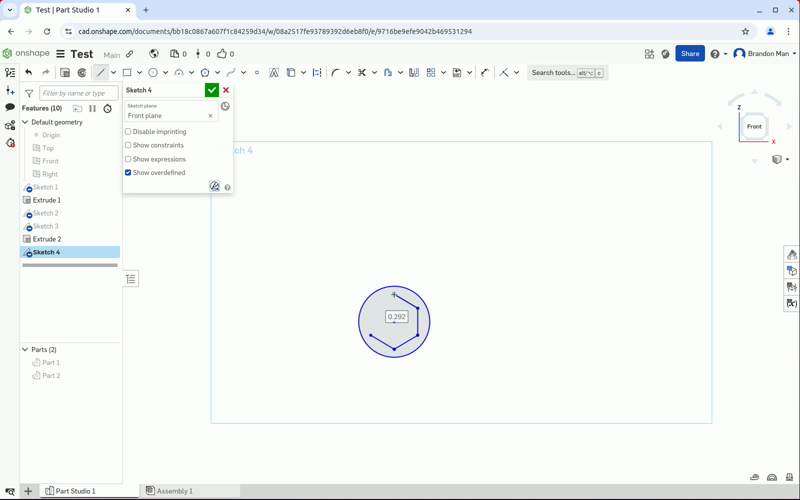
mouse_move(424, 294)
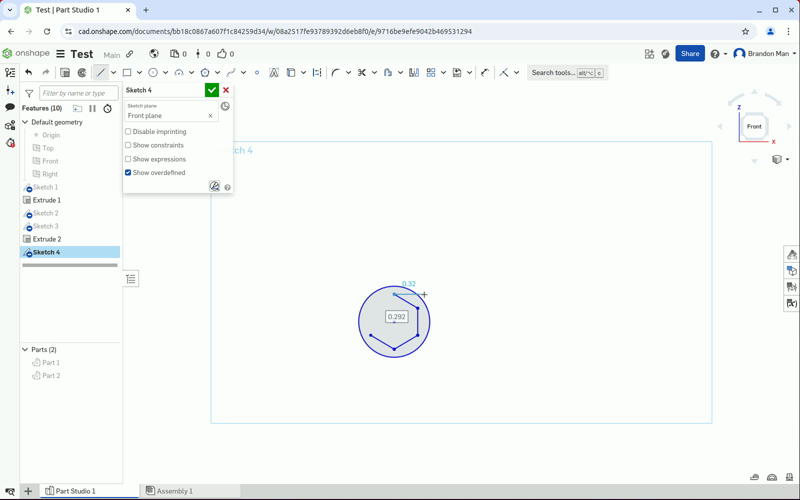
mouse_move(370, 308)
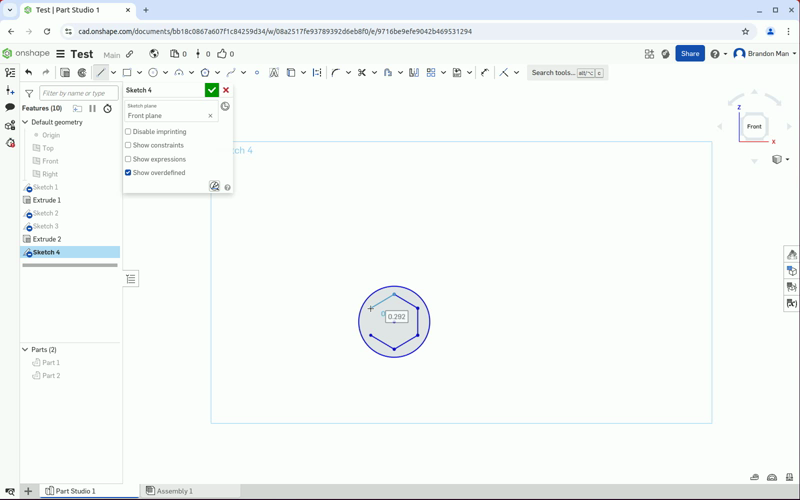
click(370, 308)
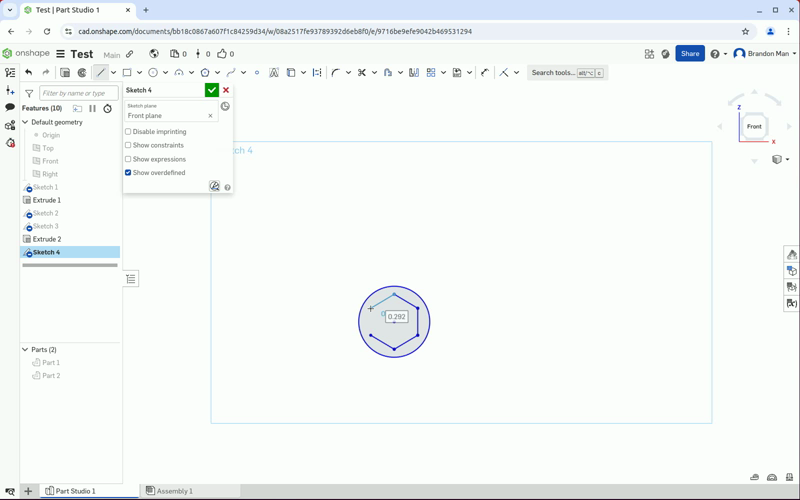
key_up(shift)
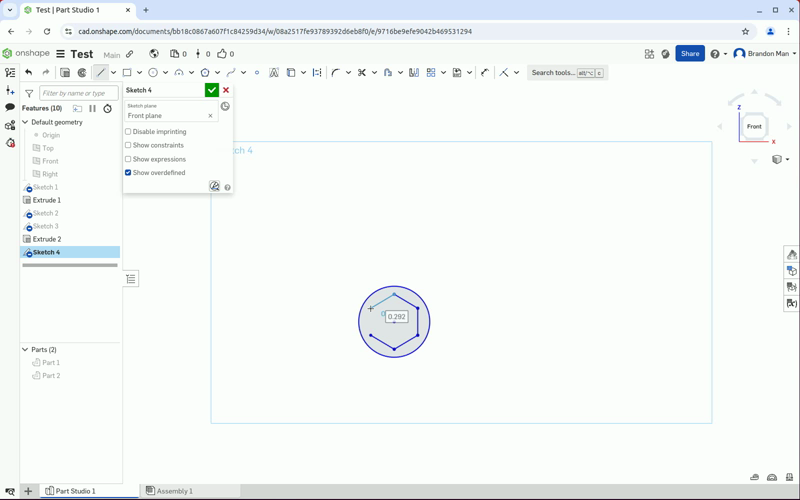
mouse_move(400, 308)
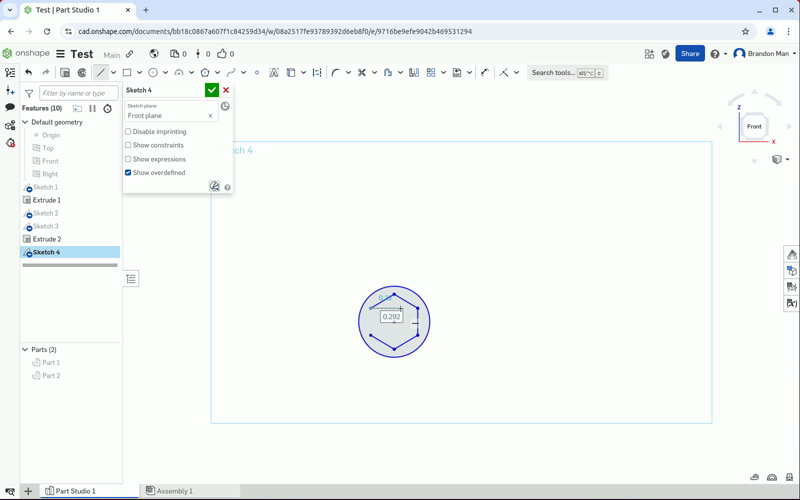
key_down(shift)
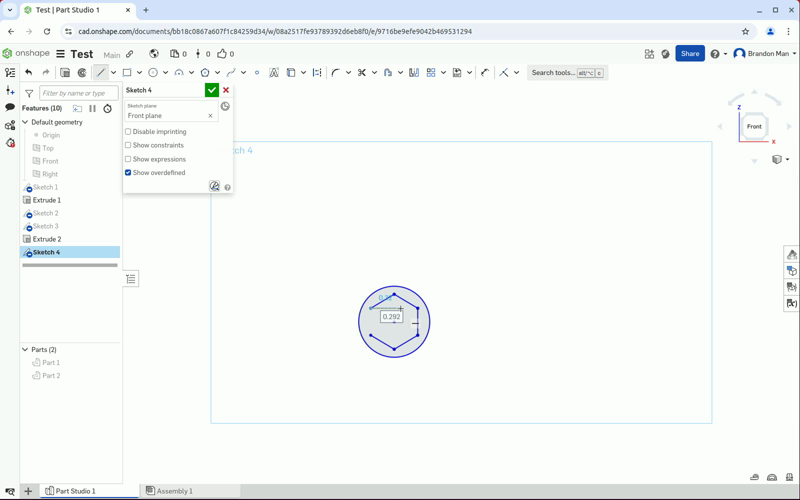
mouse_move(370, 335)
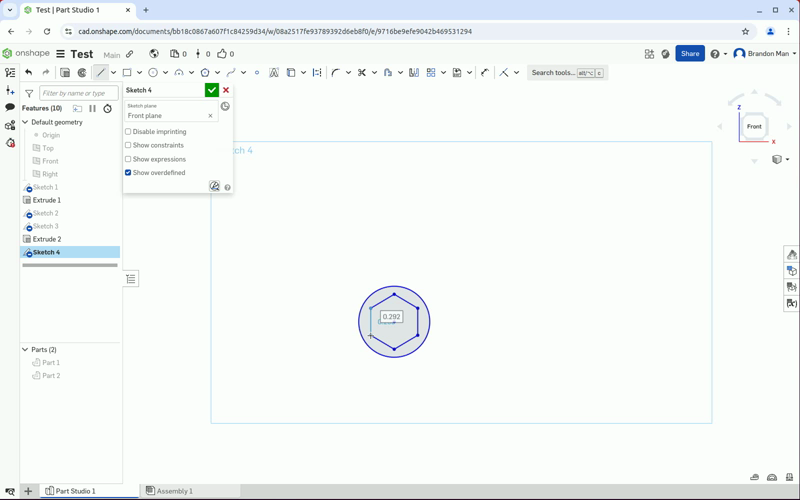
key_up(shift)
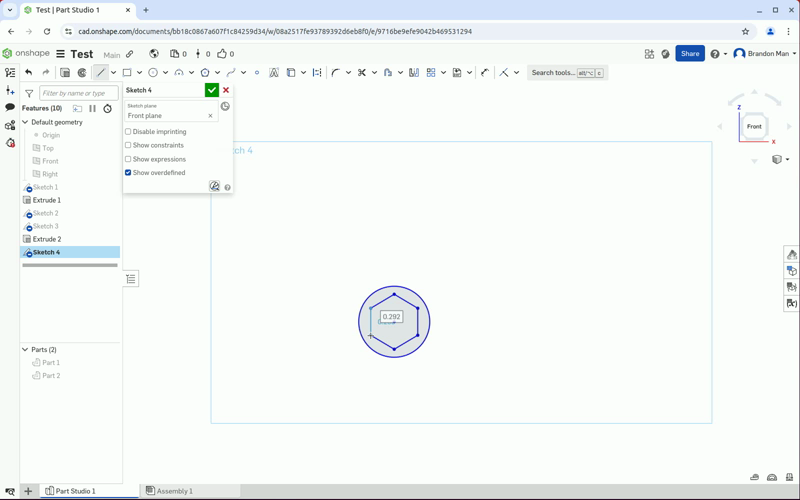
click(370, 335)
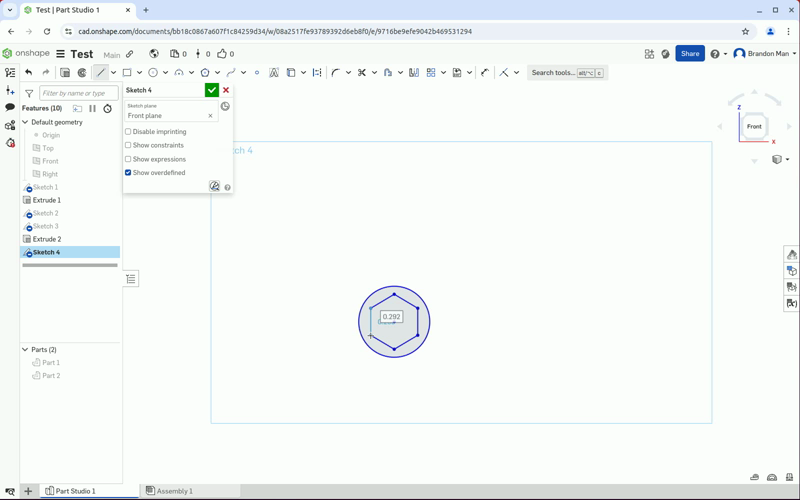
key(esc)
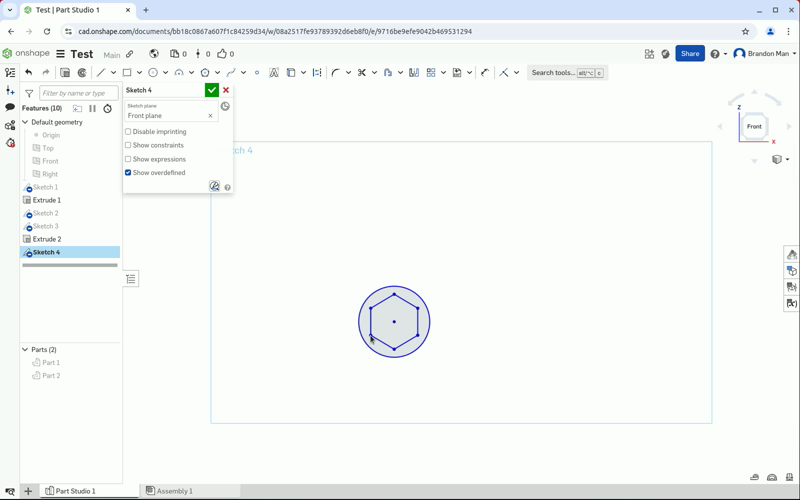
mouse_move(420, 306)
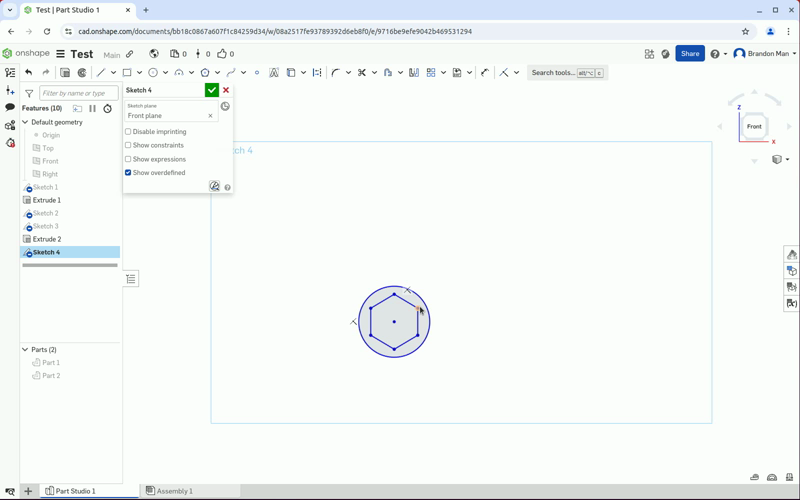
click(420, 306)
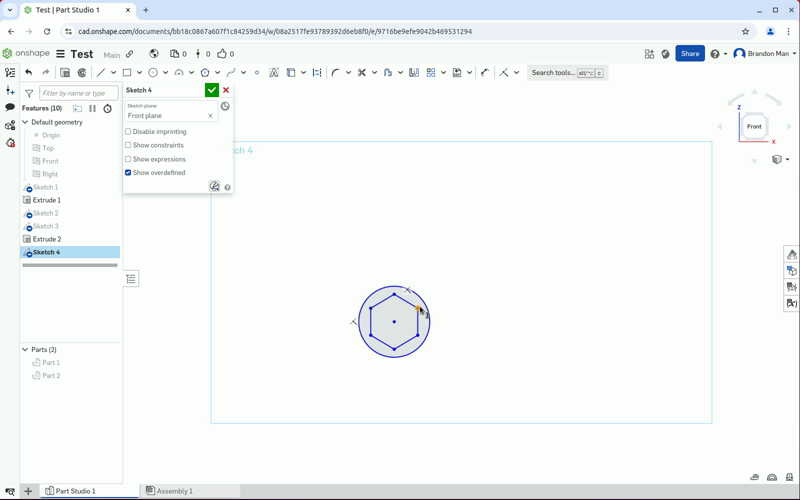
mouse_move(73, 352)
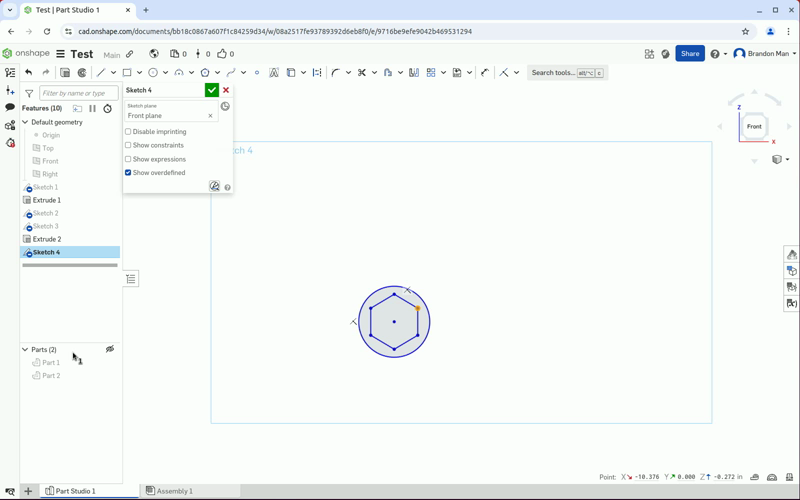
key(shift+y)
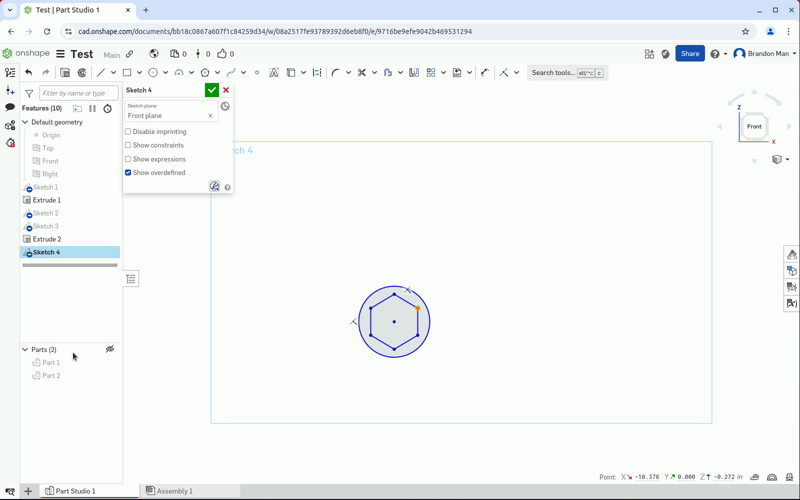
key(shift+e)
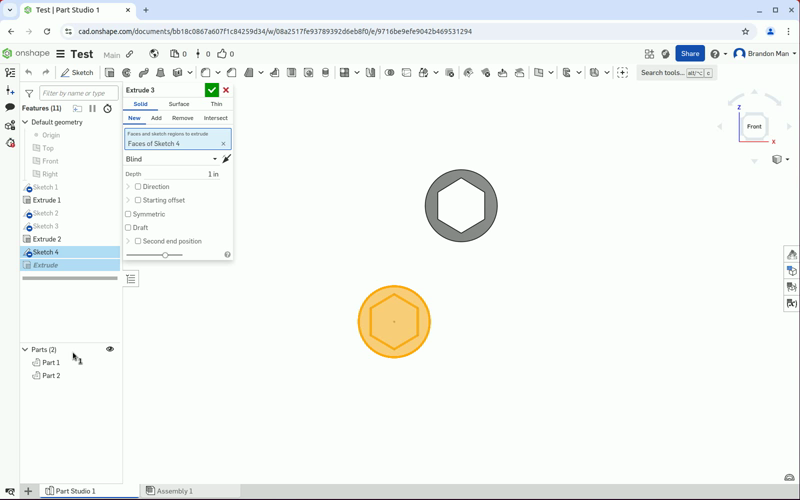
mouse_move(143, 106)
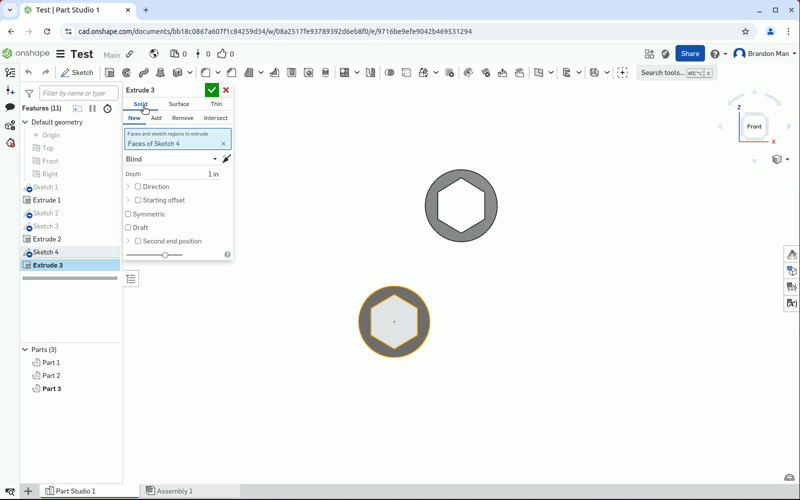
click(143, 106)
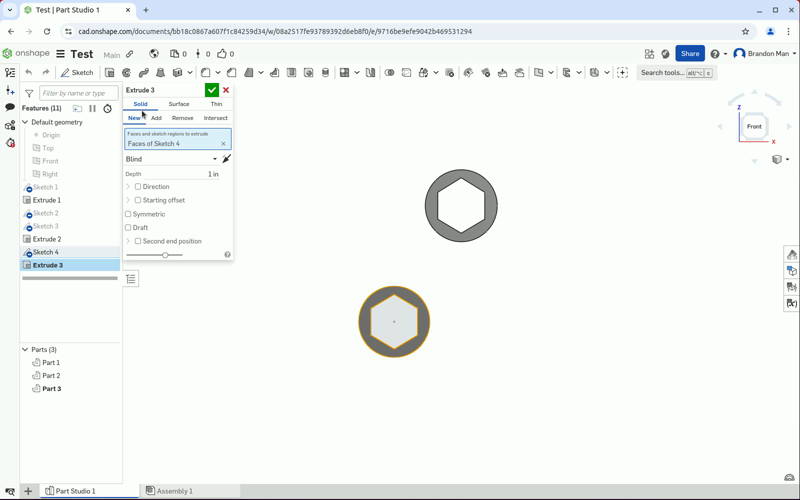
mouse_move(137, 120)
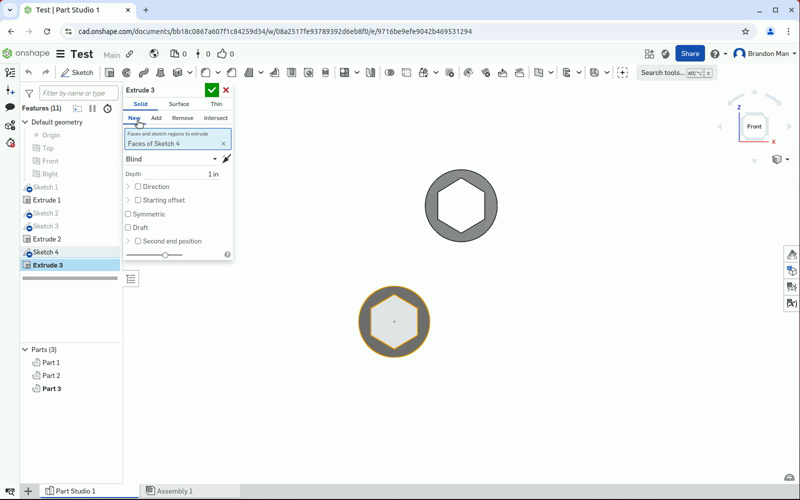
click(137, 120)
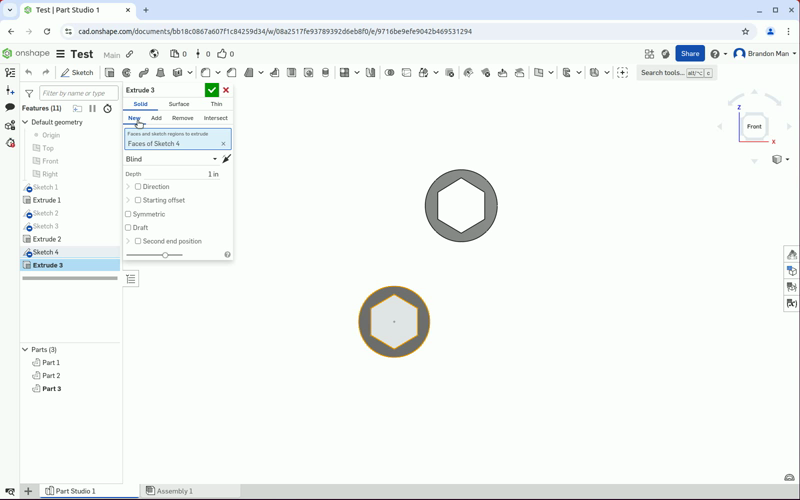
key(tab, 4)
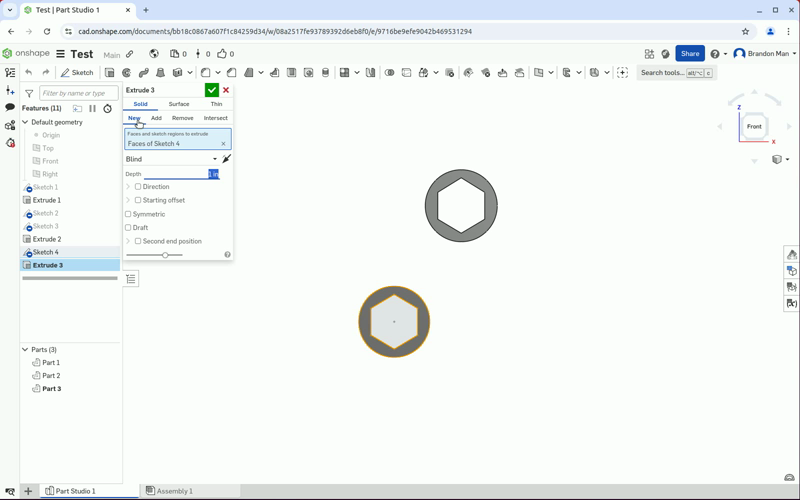
text(0.188)
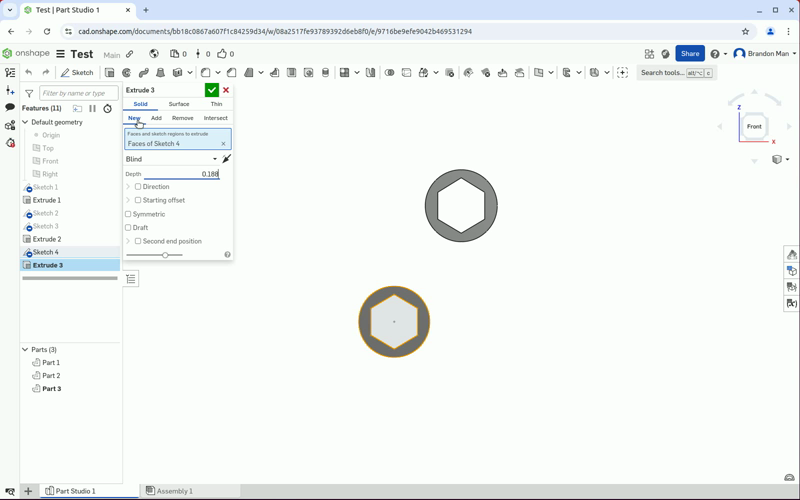
key(enter)
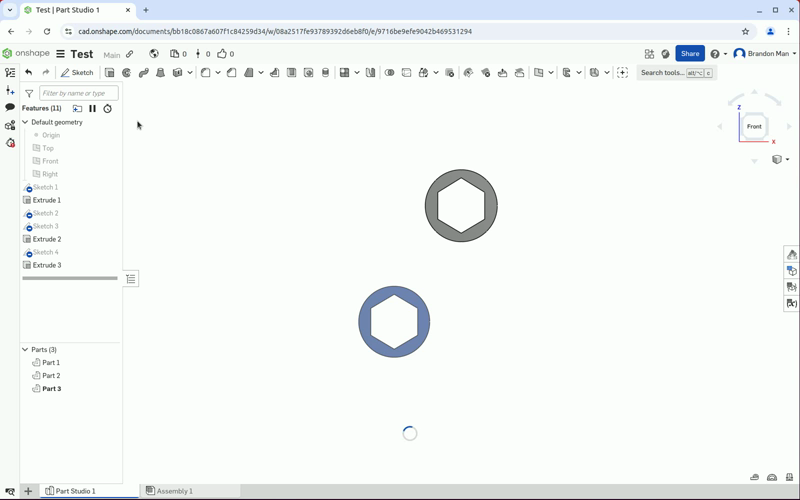
key(shift+h)
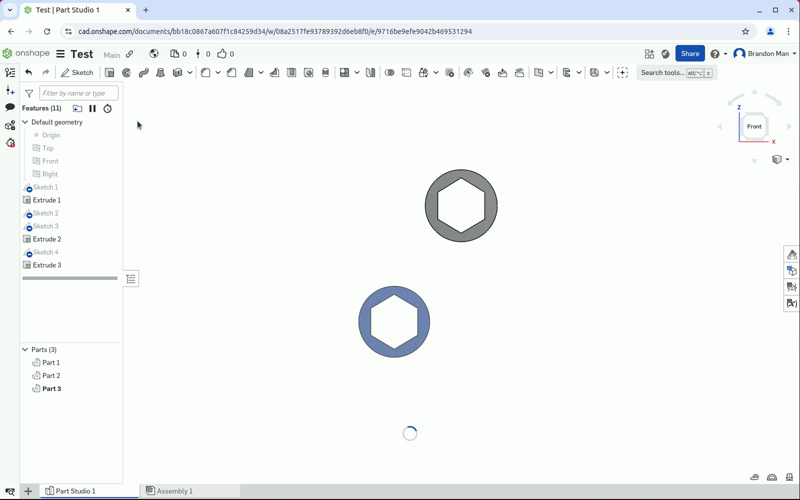
key(shift+h)
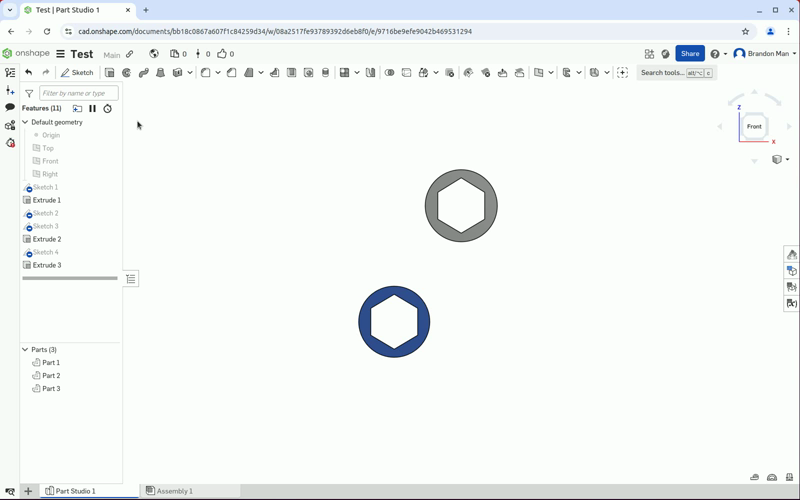
mouse_move(73, 189)
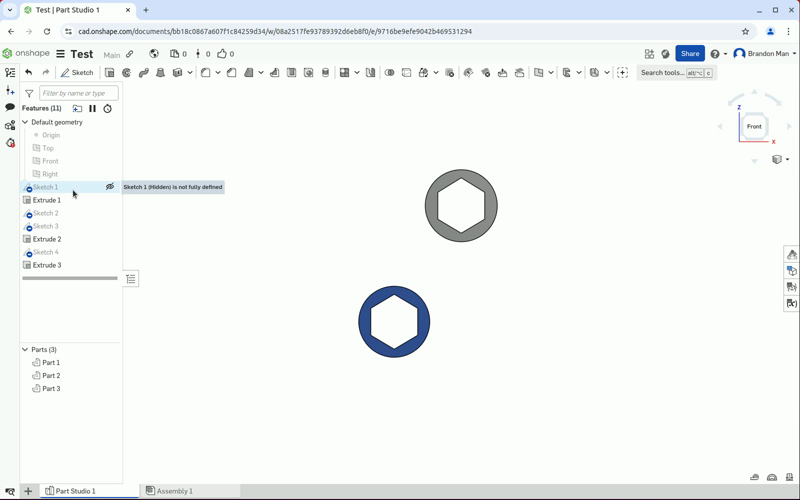
click(73, 189)
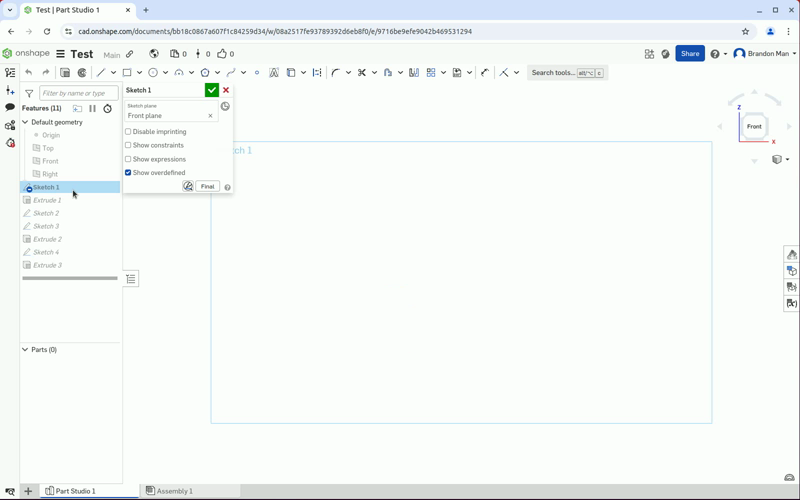
mouse_move(229, 92)
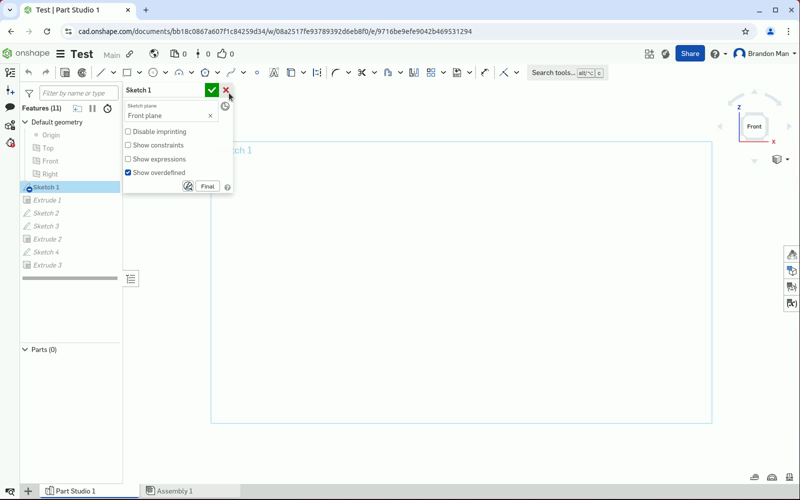
click(229, 92)
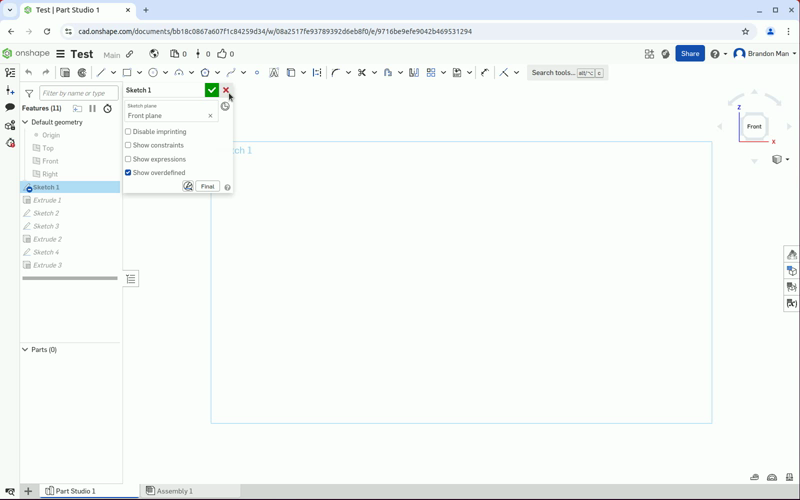
key(shift+s)
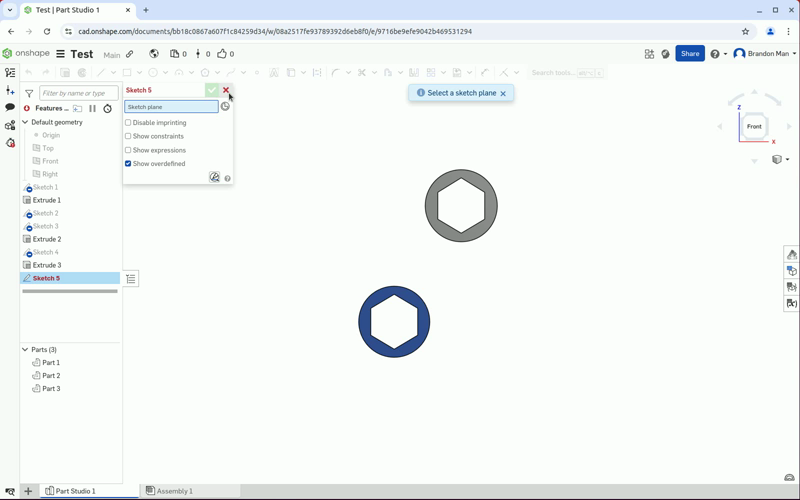
mouse_move(73, 163)
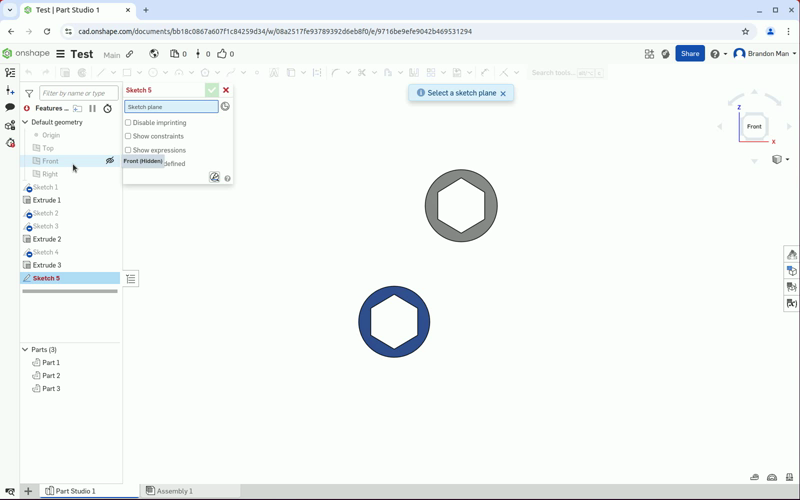
click(73, 163)
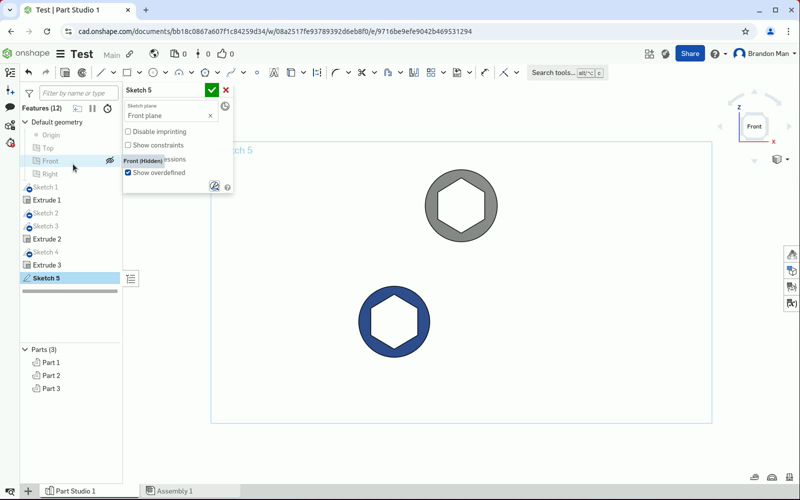
mouse_move(73, 352)
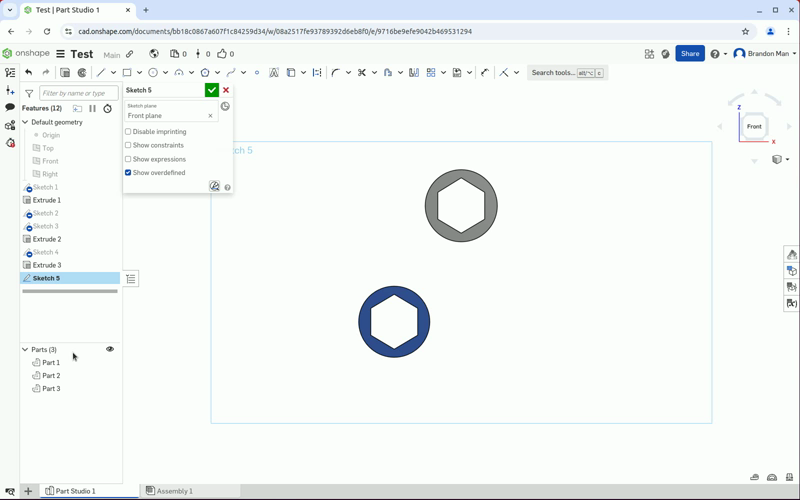
key(y)
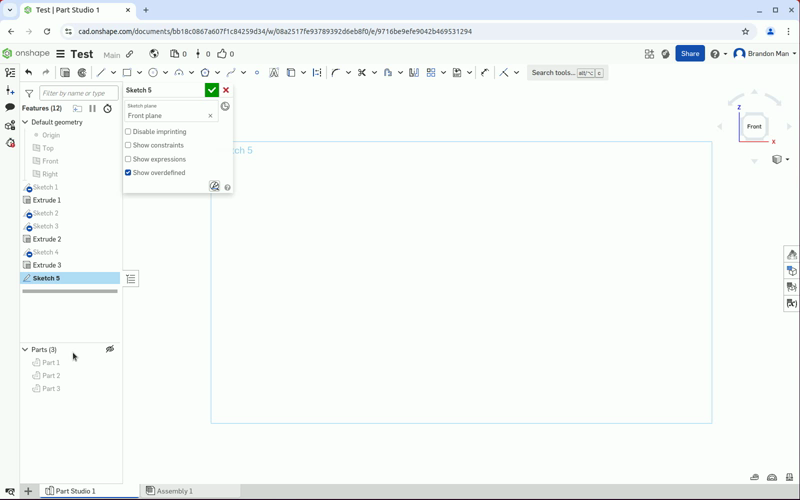
key(c)
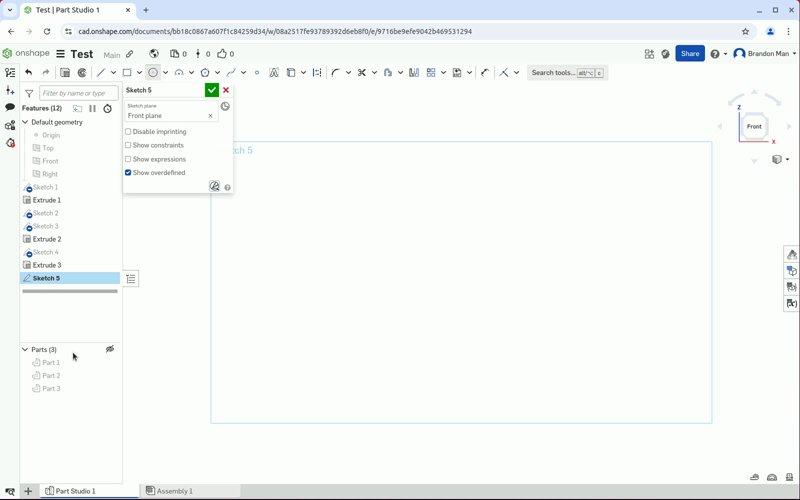
key_down(shift)
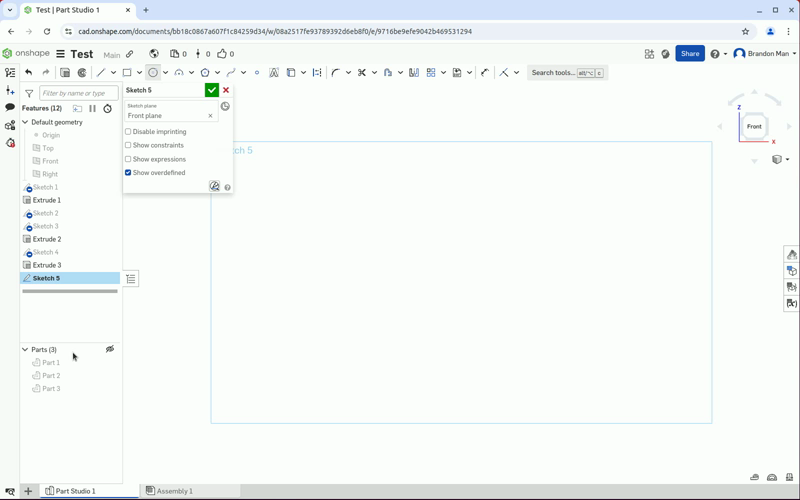
mouse_move(528, 321)
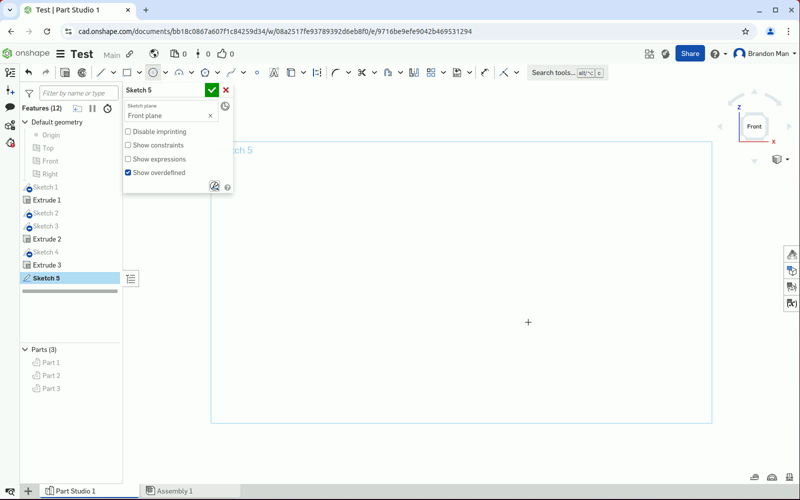
click(528, 321)
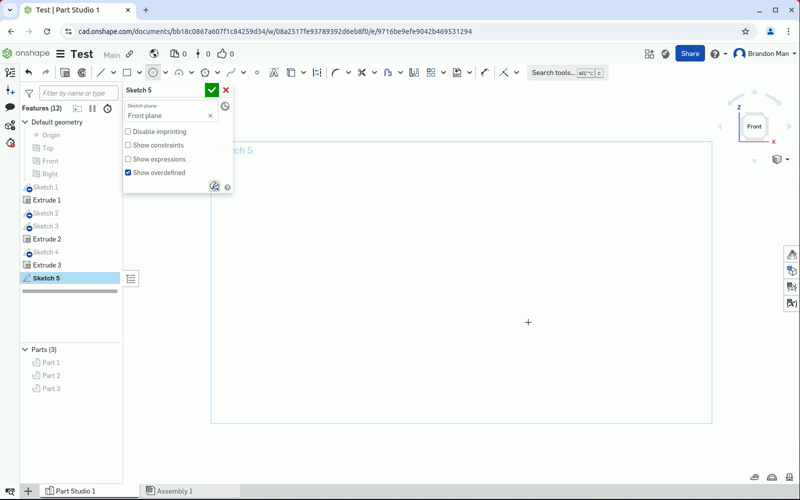
key_up(shift)
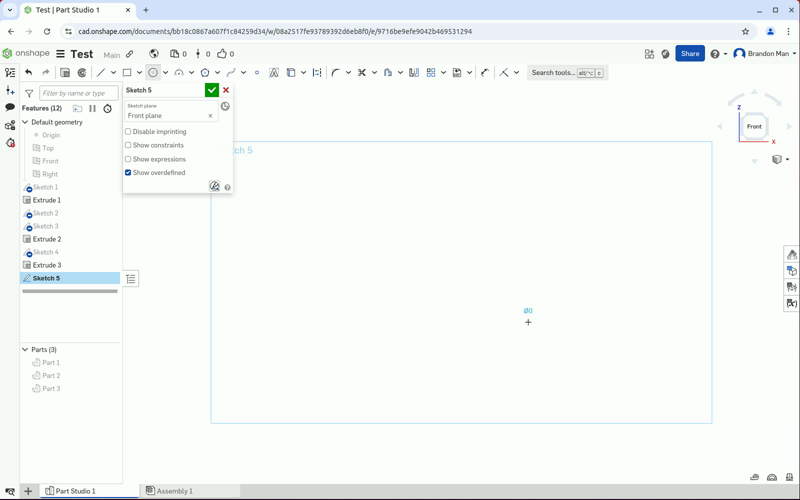
mouse_move(563, 321)
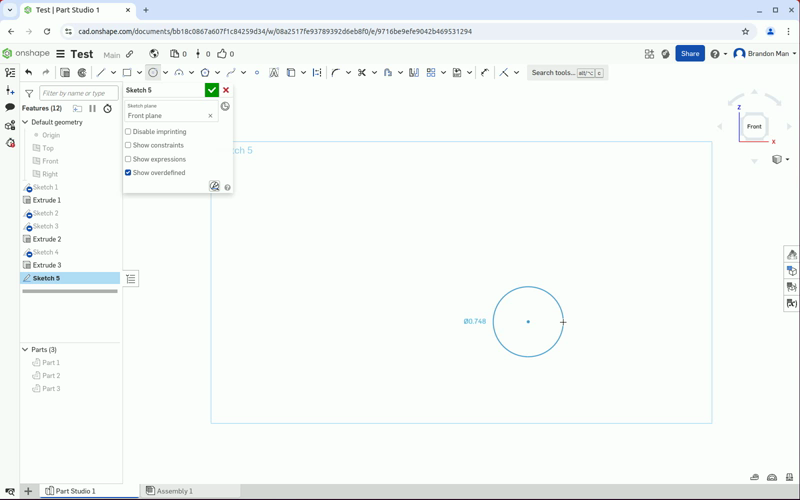
click(563, 321)
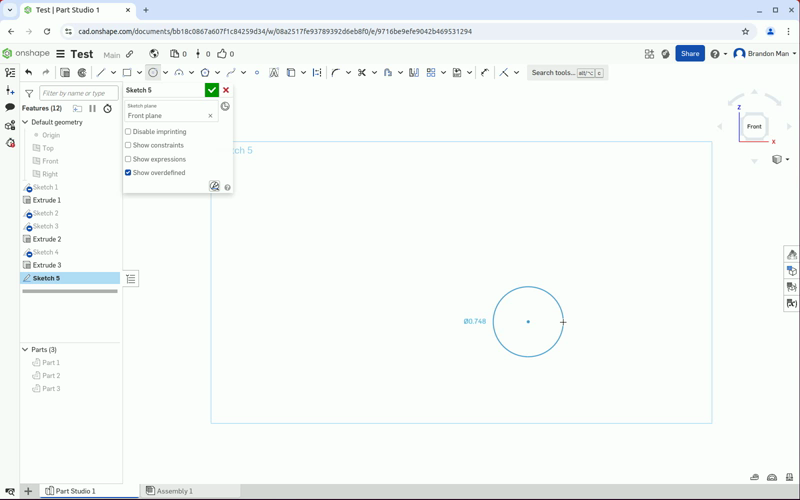
key(esc)
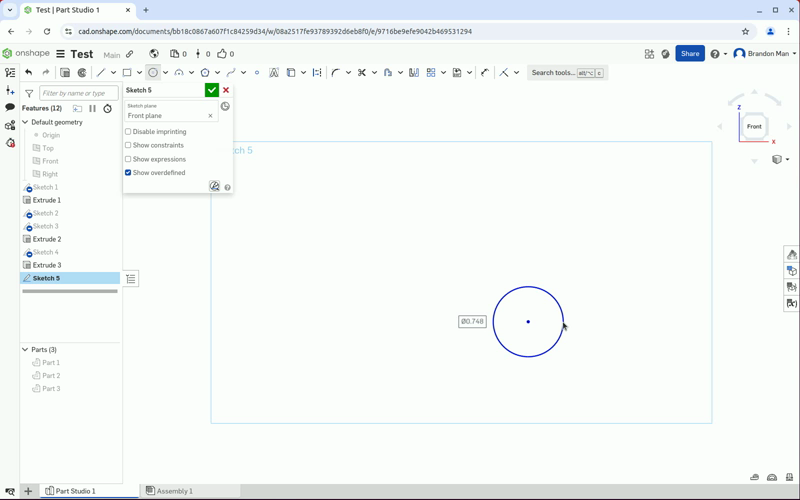
key(l)
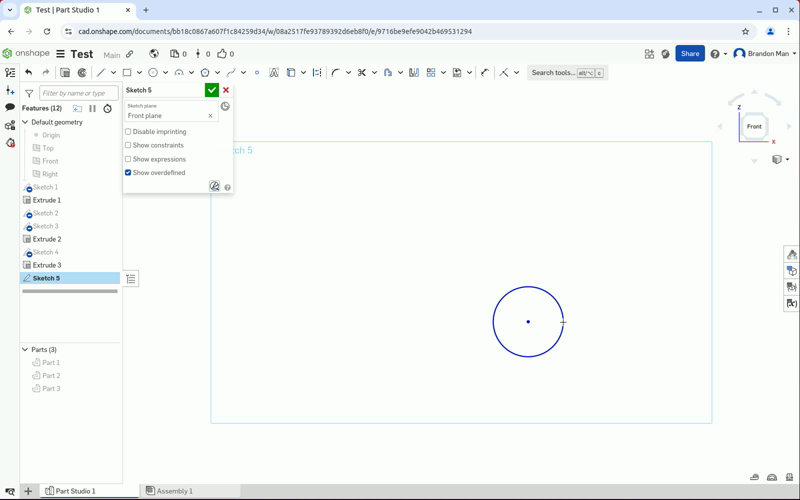
key_down(shift)
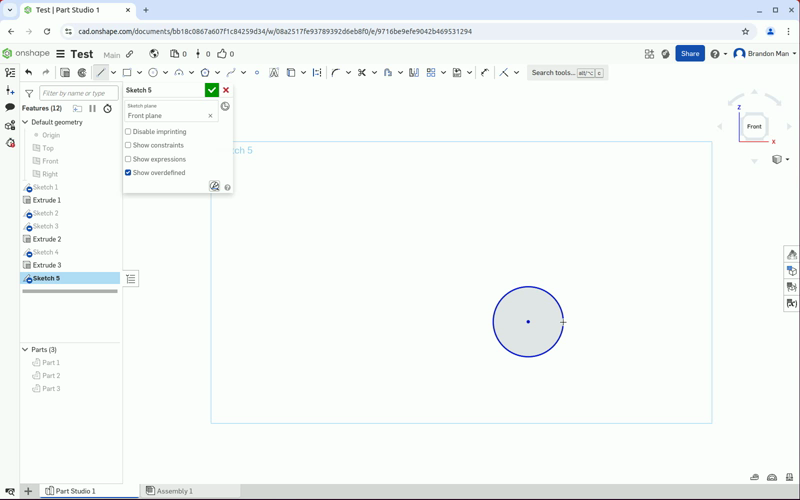
mouse_move(504, 335)
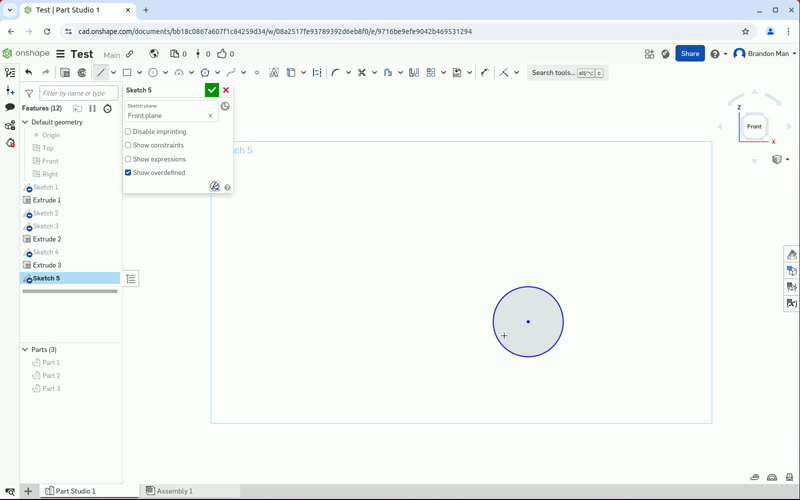
click(504, 335)
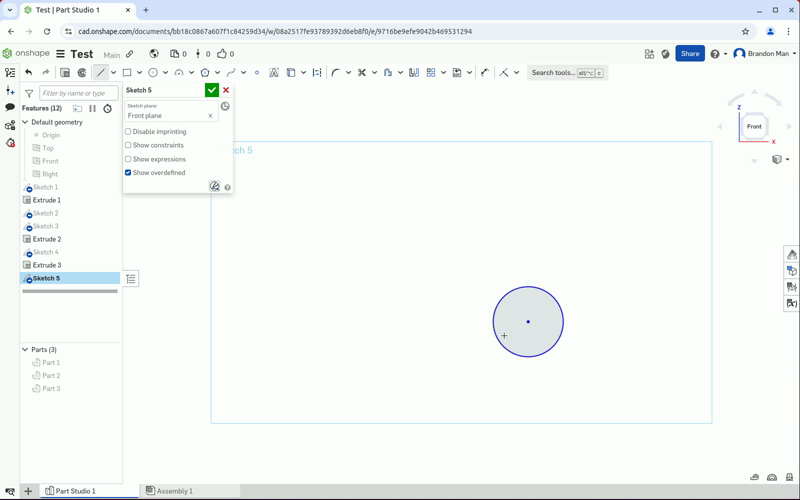
key_up(shift)
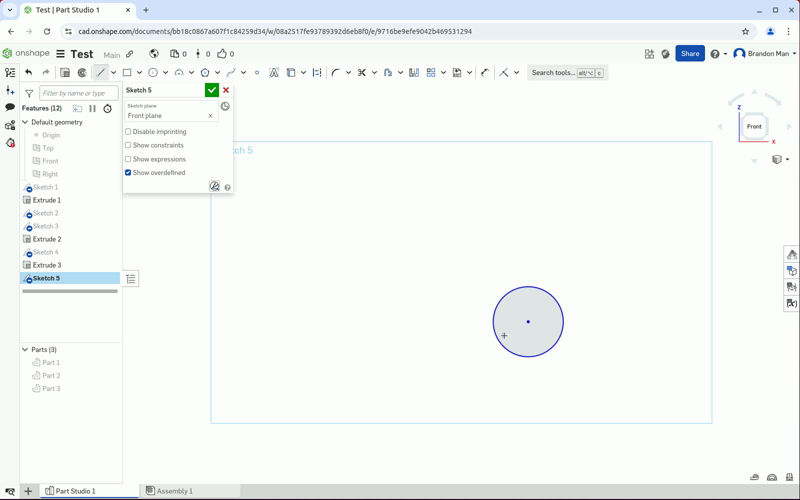
key_down(shift)
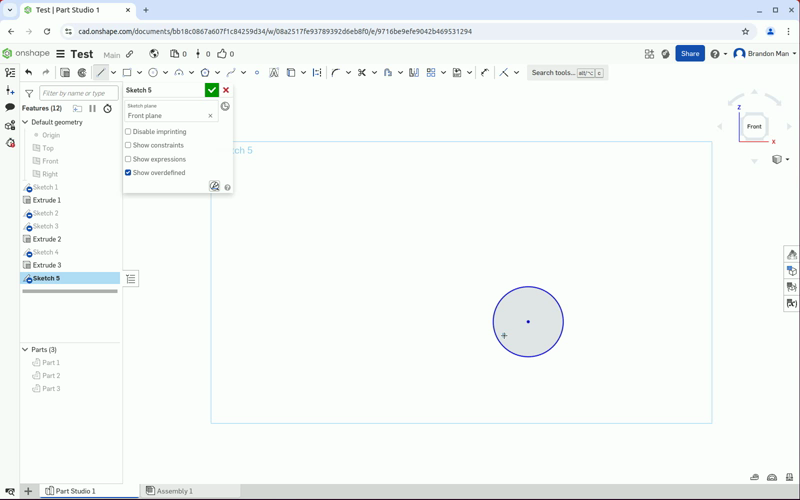
mouse_move(534, 335)
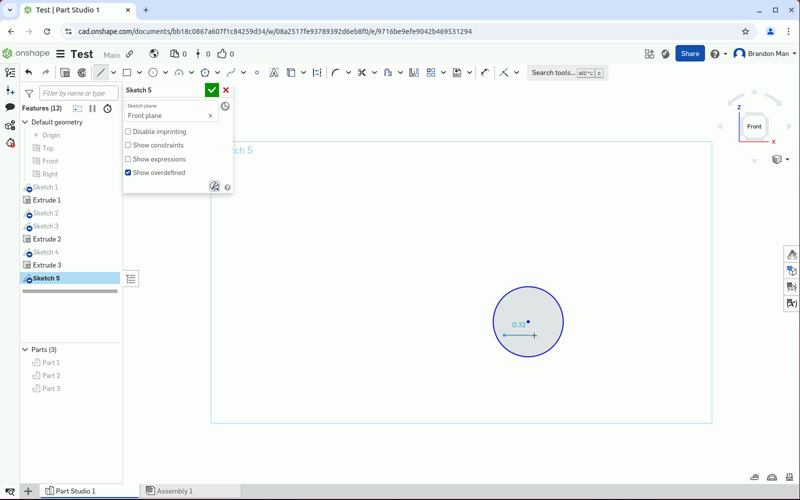
mouse_move(528, 349)
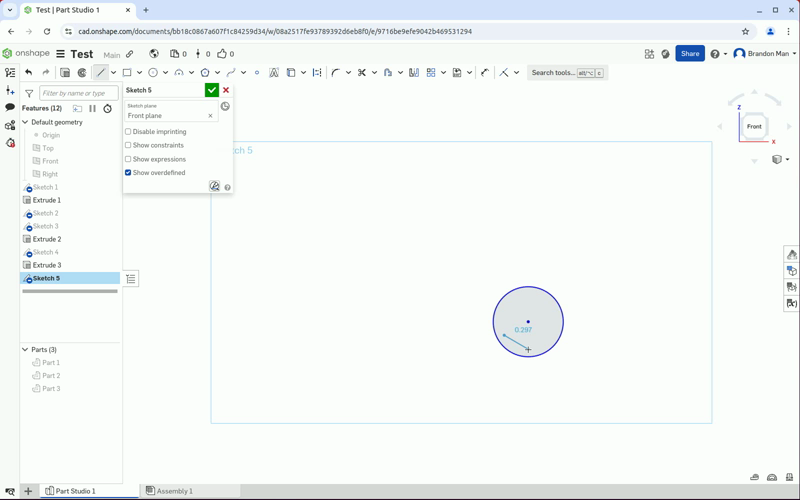
click(528, 349)
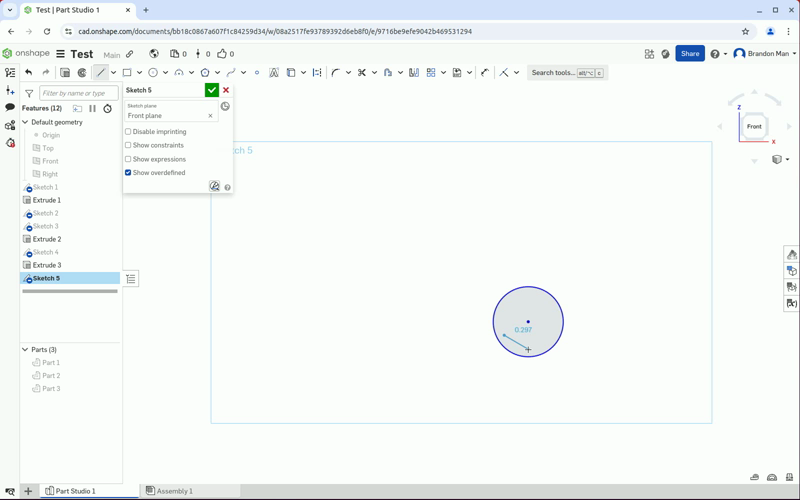
key_up(shift)
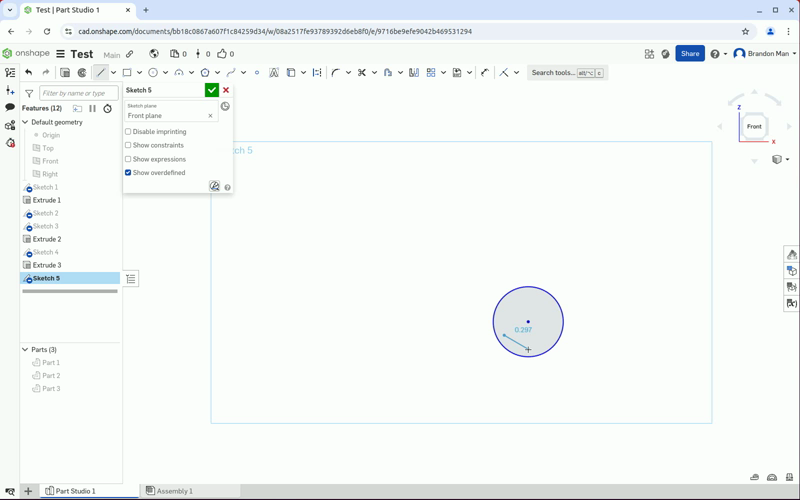
key_down(shift)
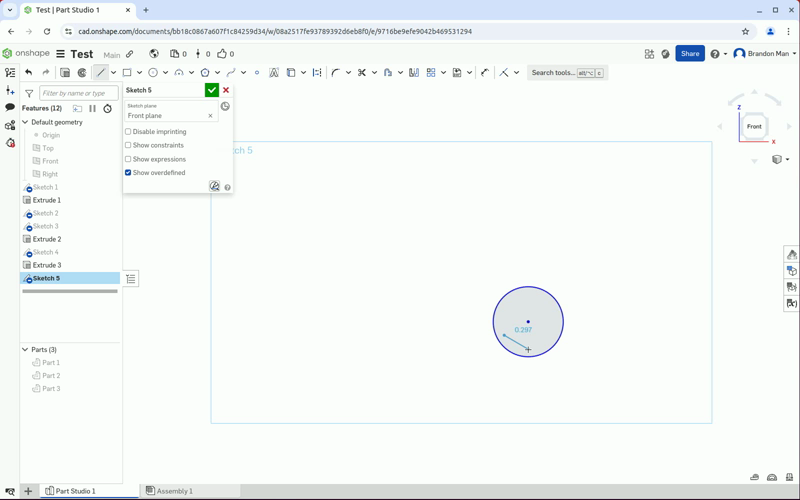
mouse_move(558, 349)
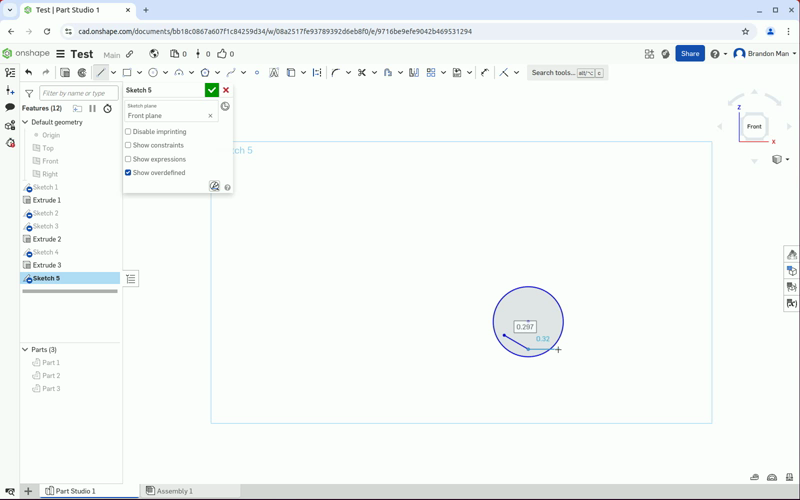
mouse_move(551, 335)
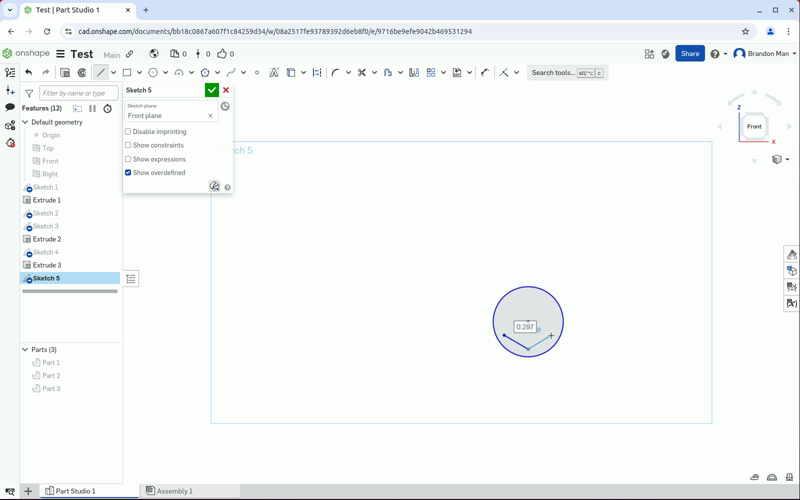
click(551, 335)
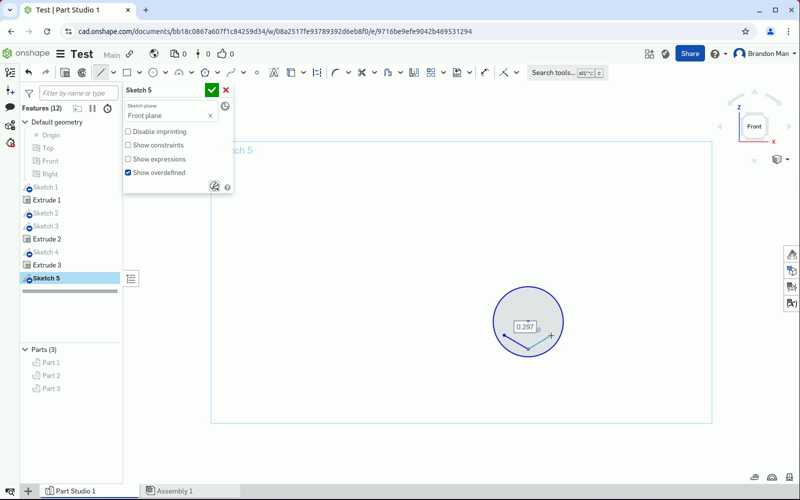
key_up(shift)
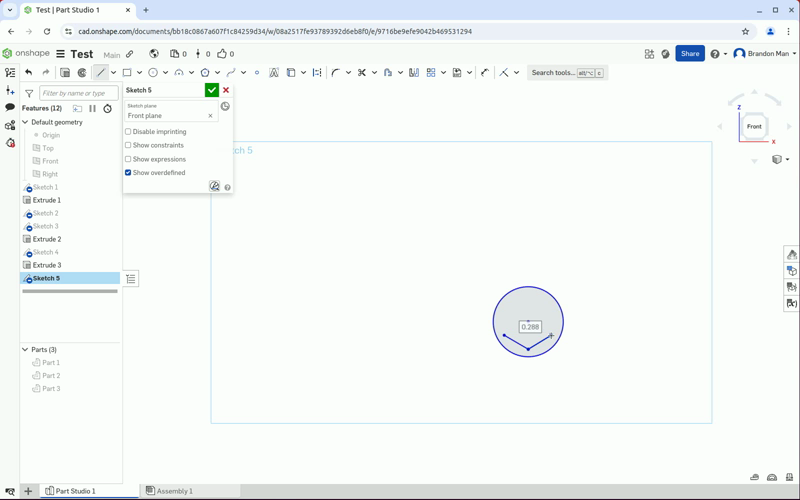
key_down(shift)
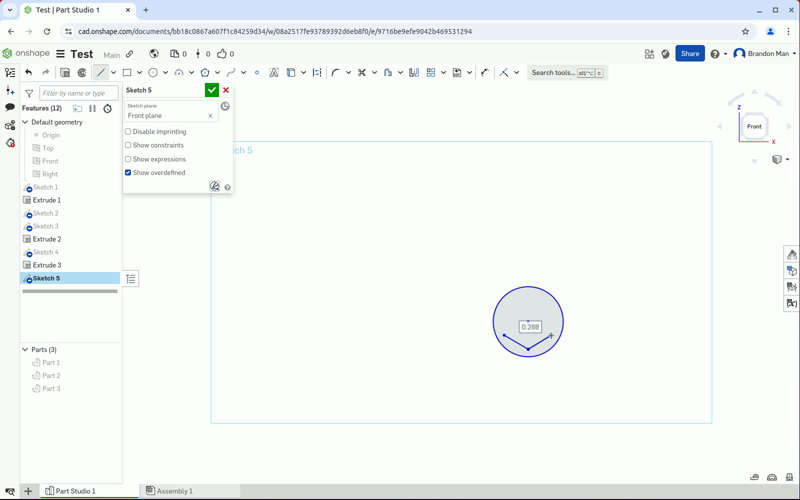
mouse_move(581, 335)
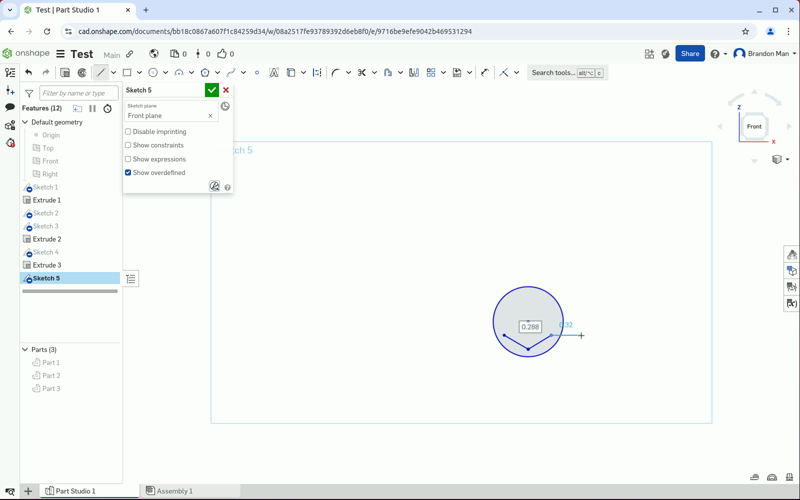
mouse_move(551, 308)
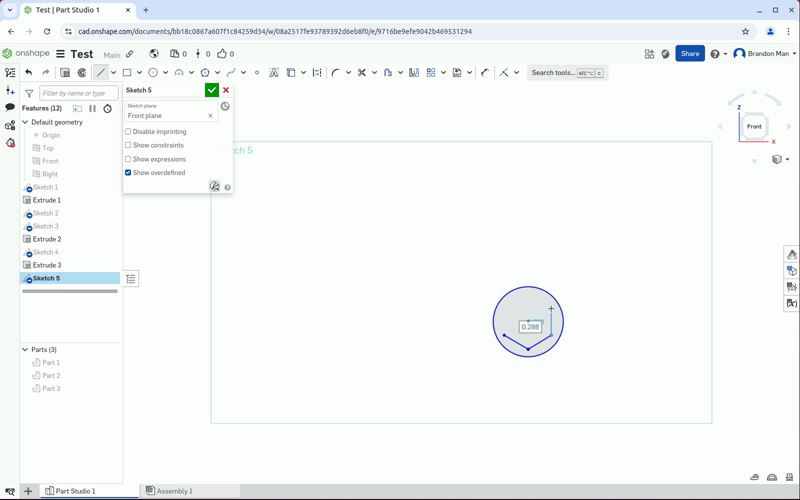
click(551, 308)
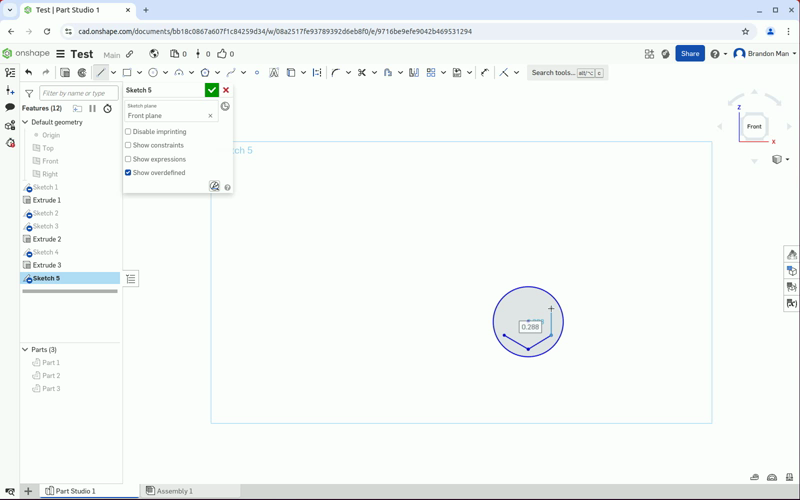
key_up(shift)
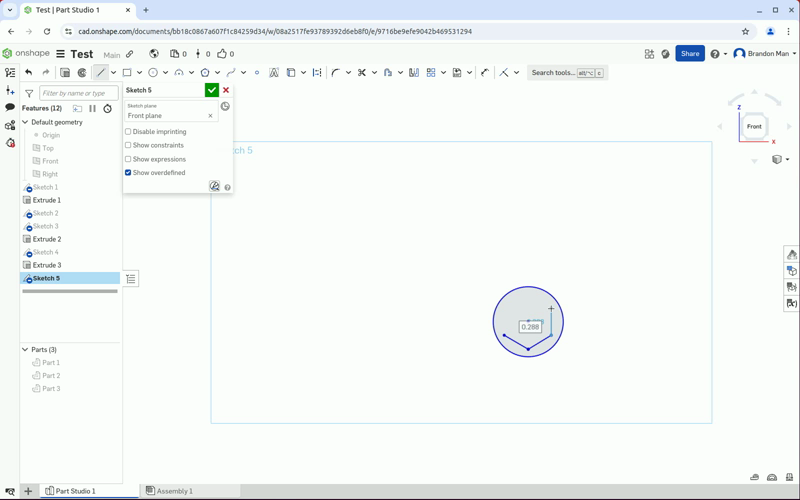
key_down(shift)
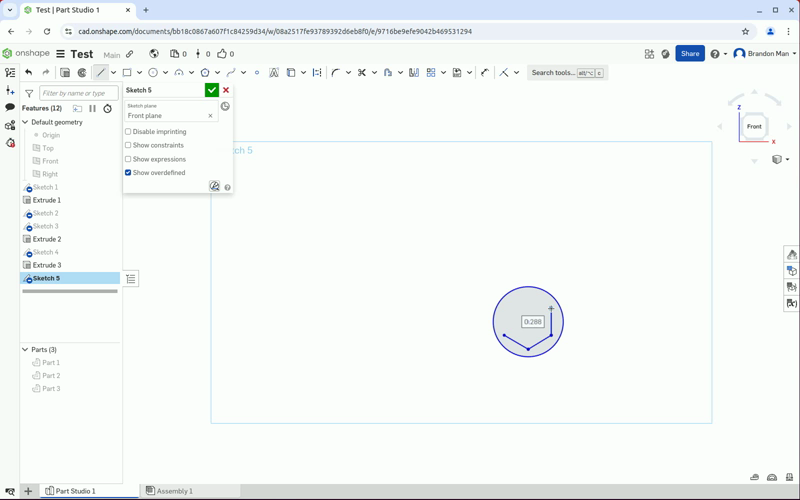
mouse_move(581, 308)
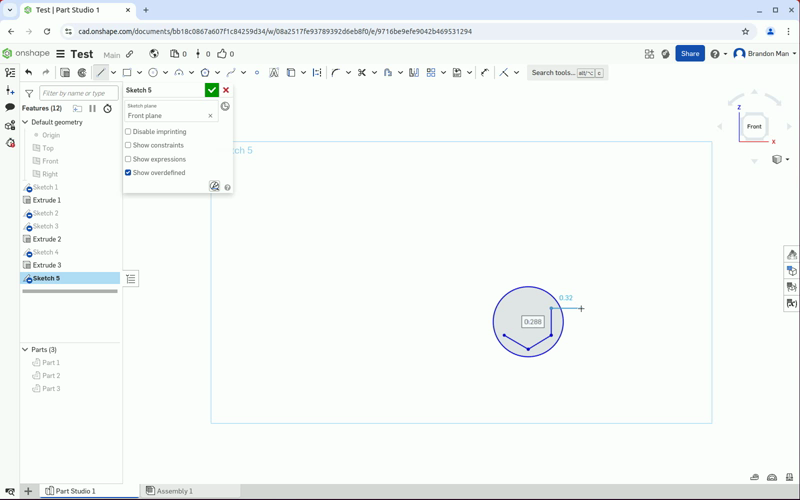
mouse_move(528, 294)
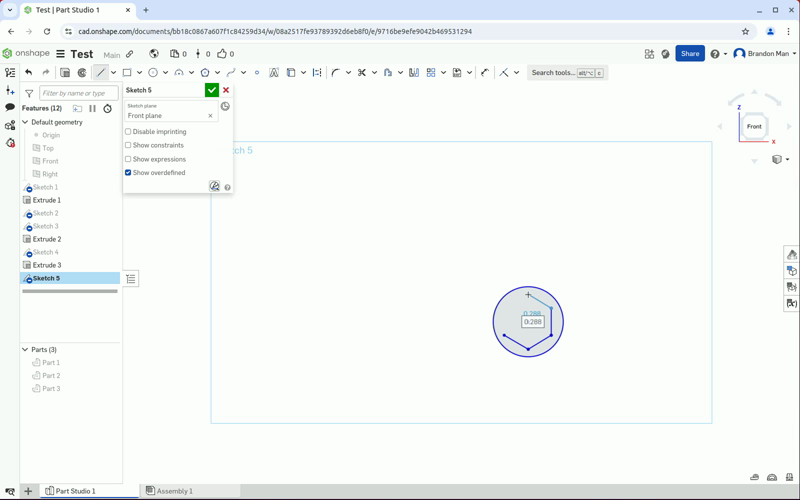
click(528, 294)
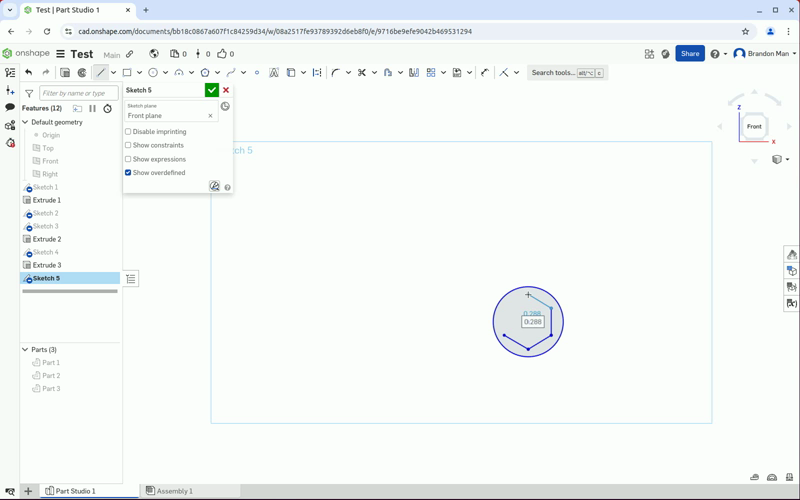
key_up(shift)
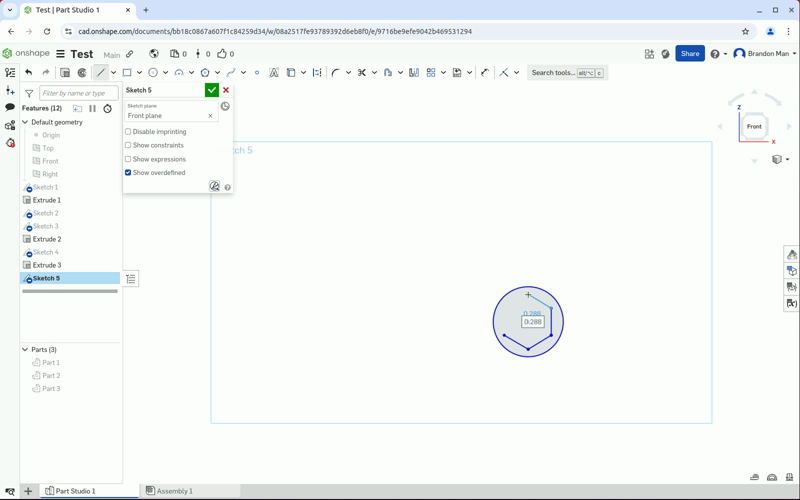
key_down(shift)
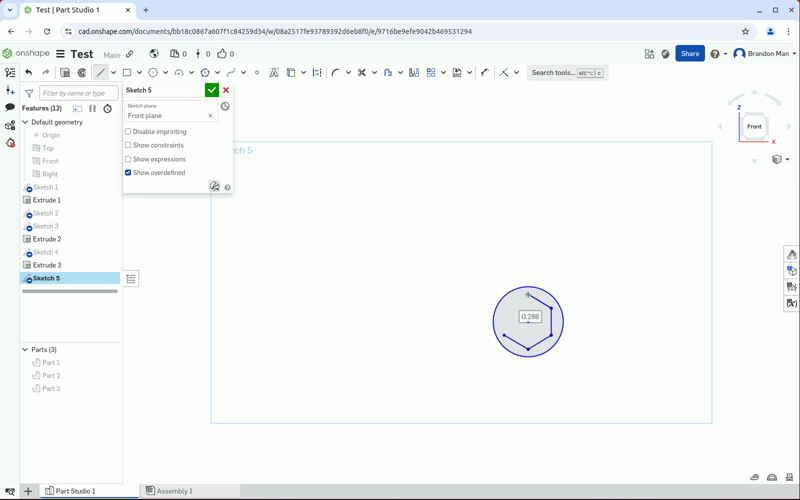
mouse_move(558, 294)
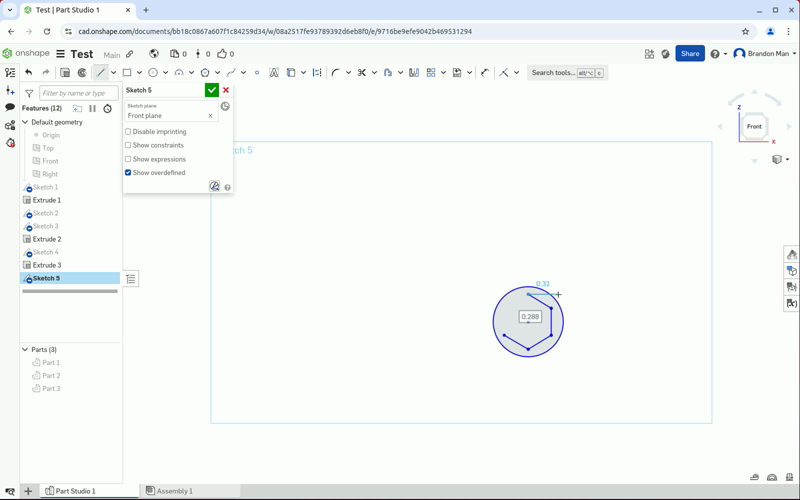
mouse_move(504, 308)
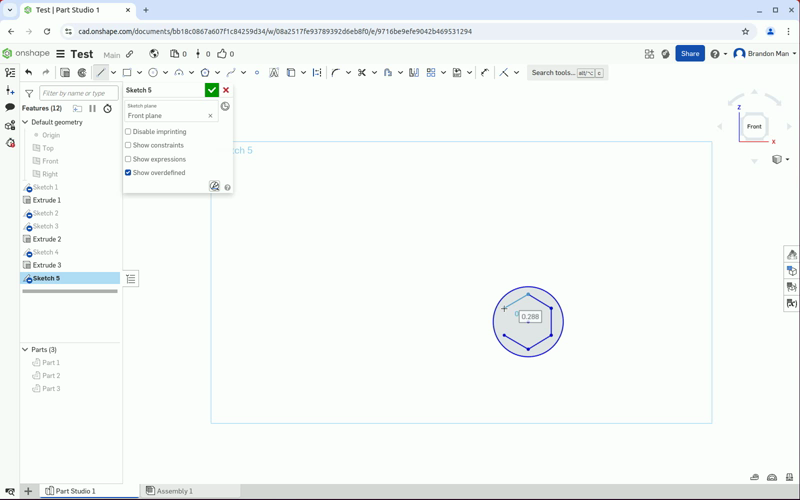
click(504, 308)
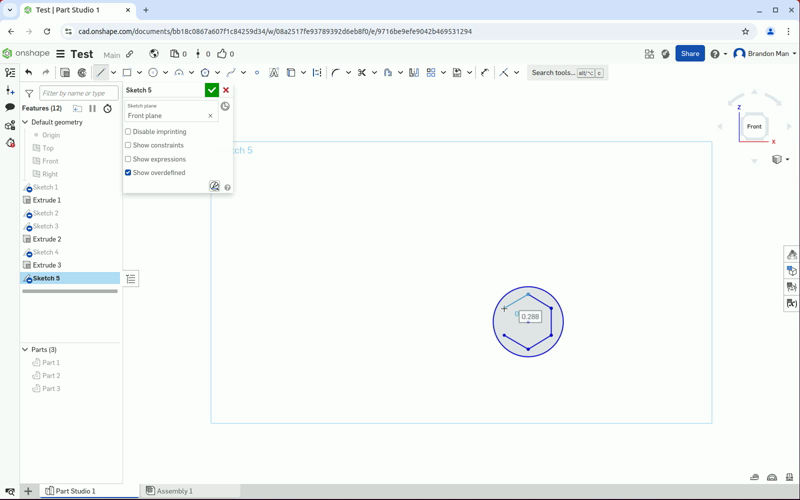
key_up(shift)
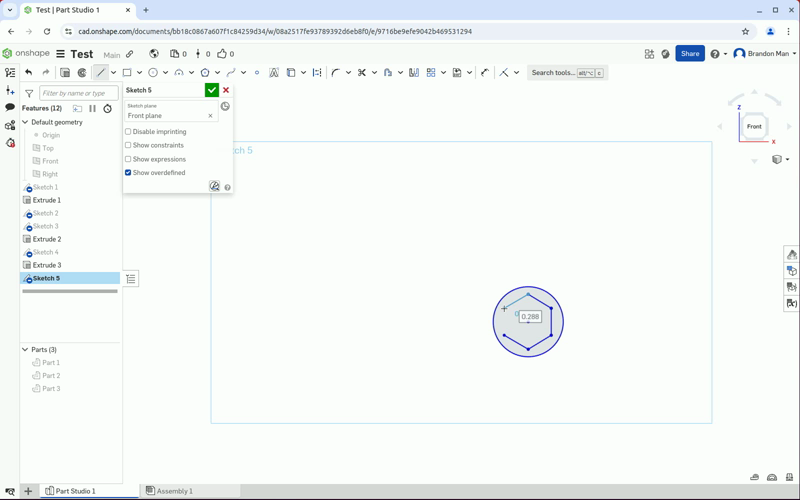
mouse_move(534, 308)
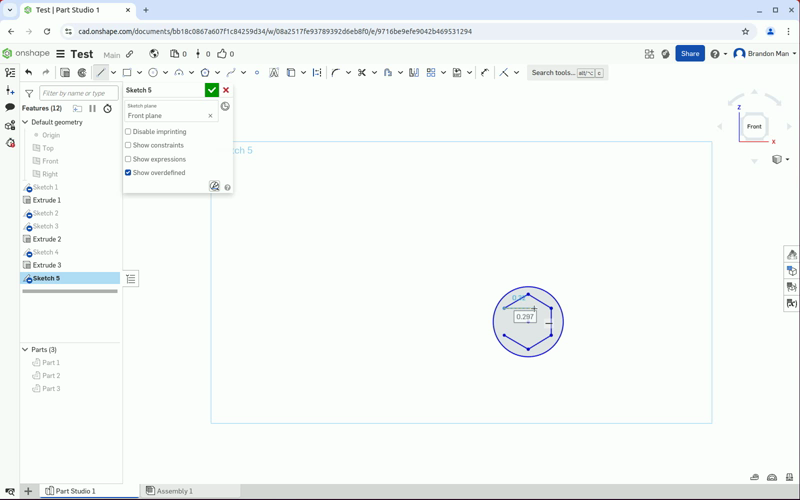
key_down(shift)
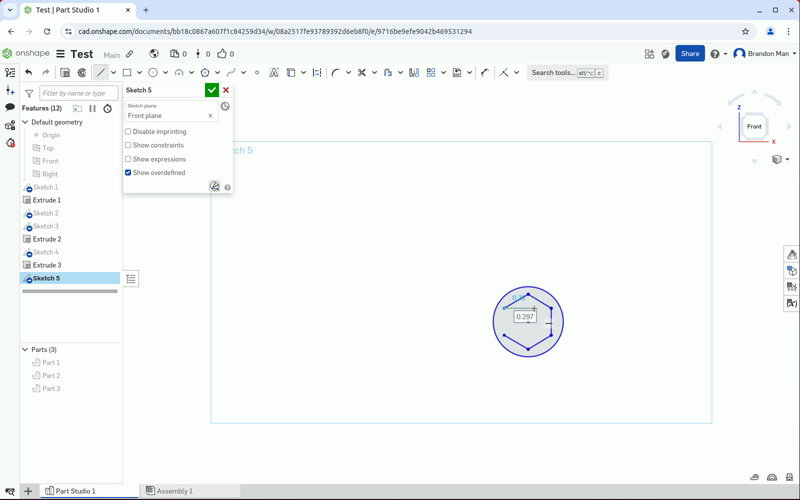
mouse_move(504, 335)
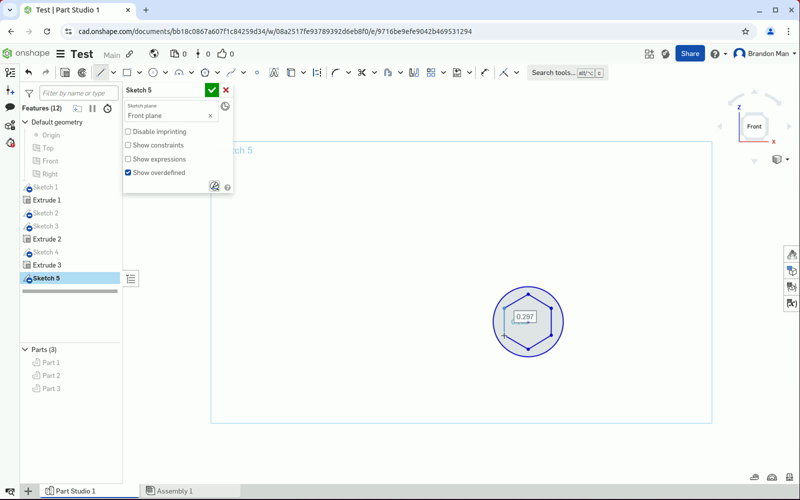
key_up(shift)
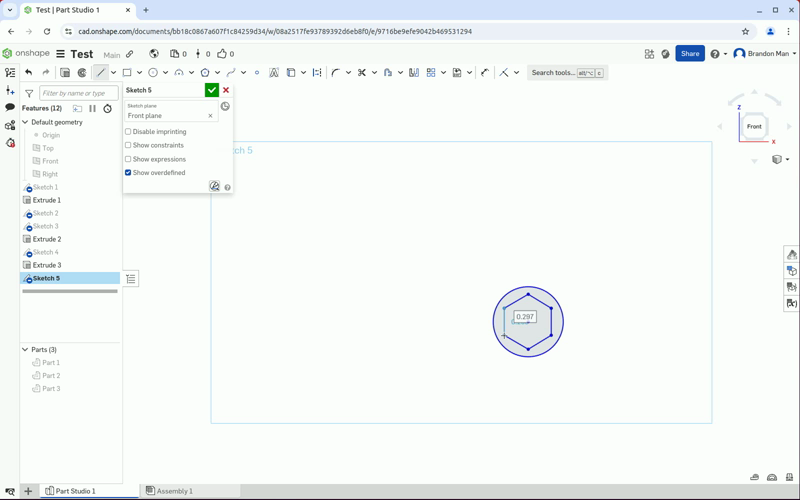
click(504, 335)
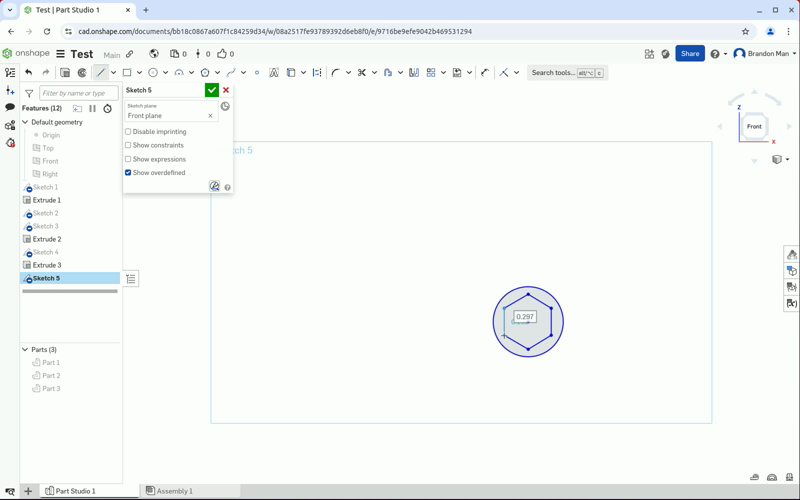
key(esc)
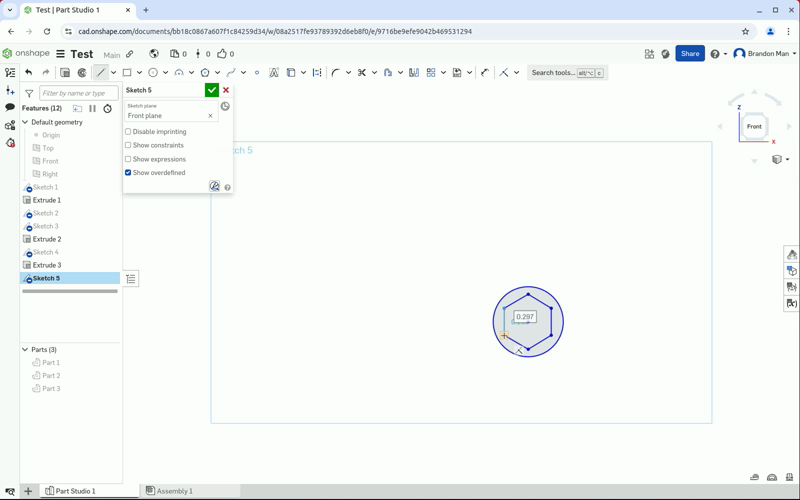
mouse_move(533, 348)
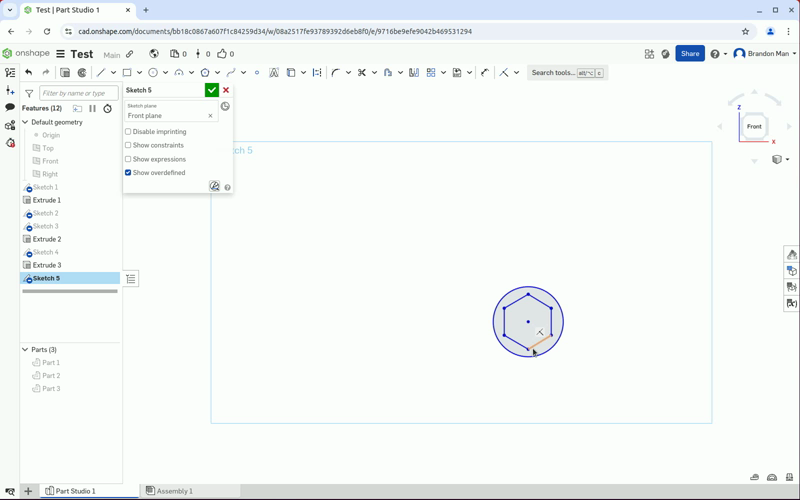
click(533, 348)
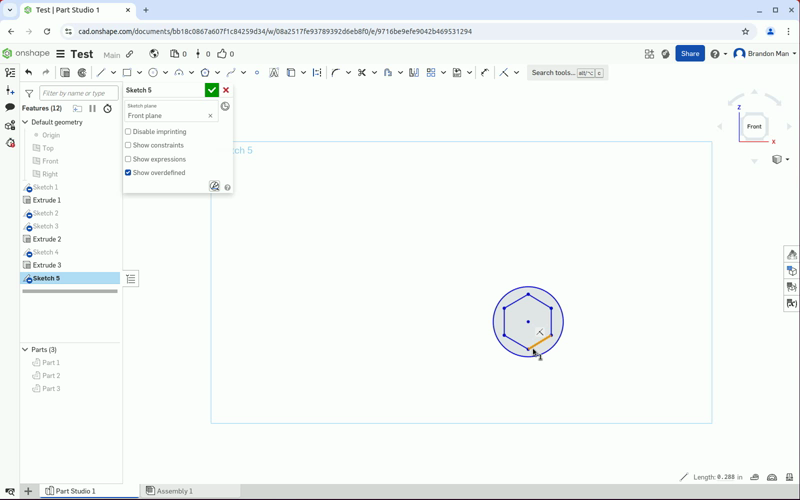
mouse_move(73, 352)
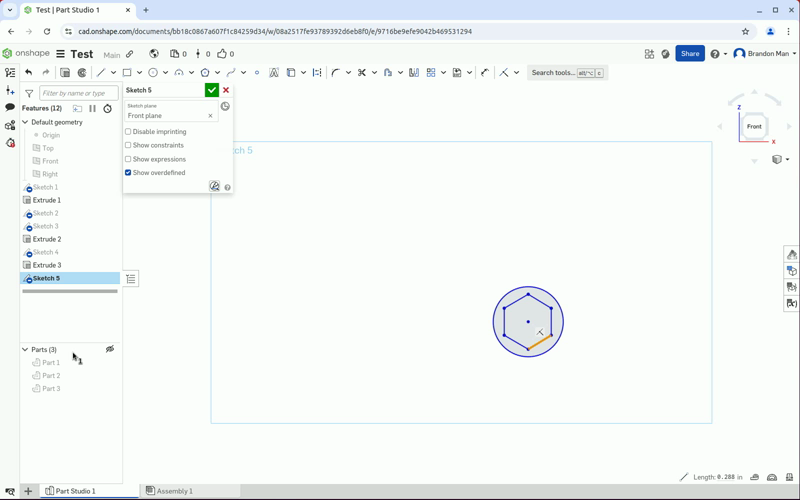
key(shift+y)
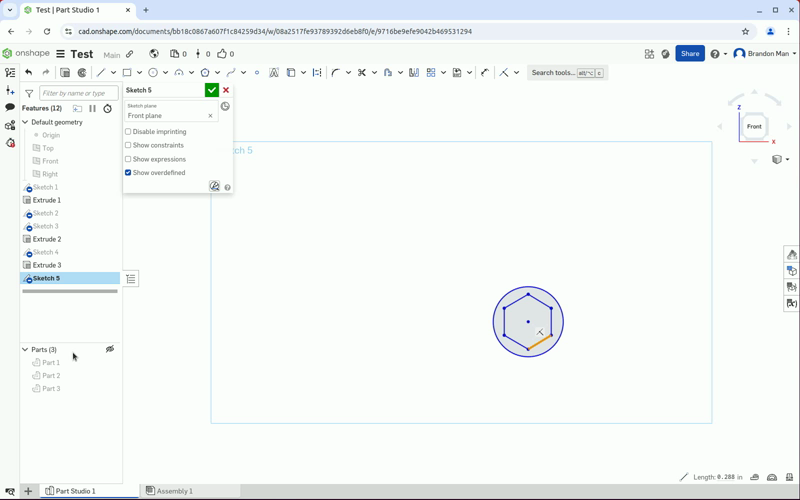
key(shift+e)
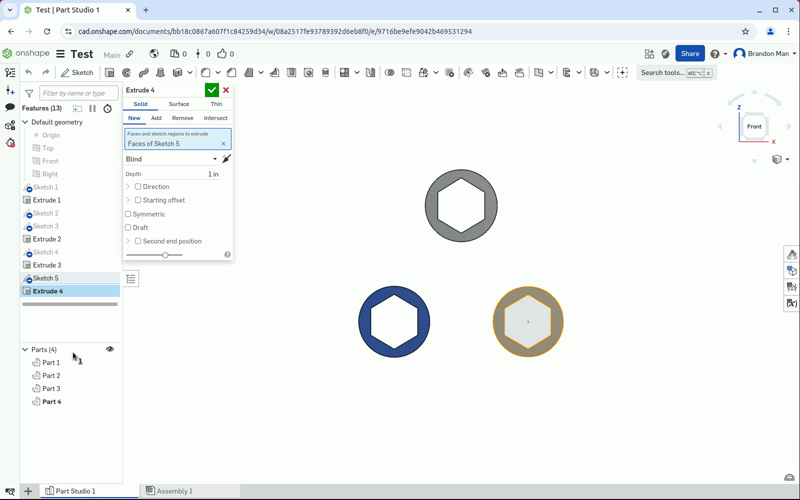
mouse_move(143, 106)
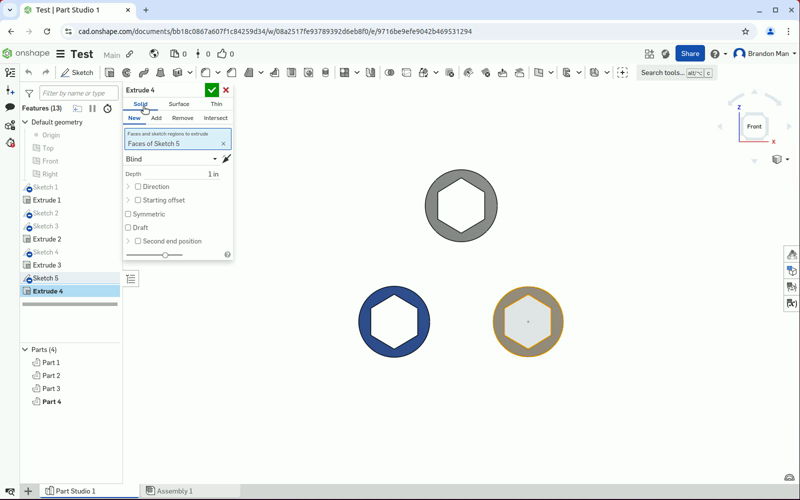
click(143, 106)
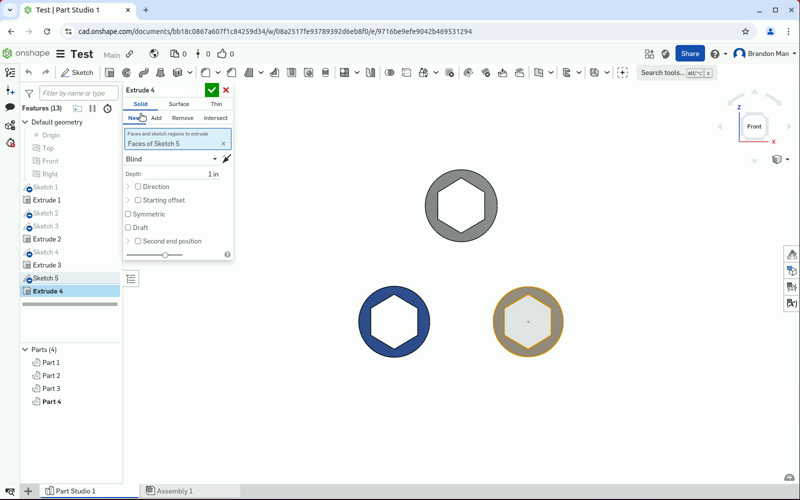
mouse_move(137, 120)
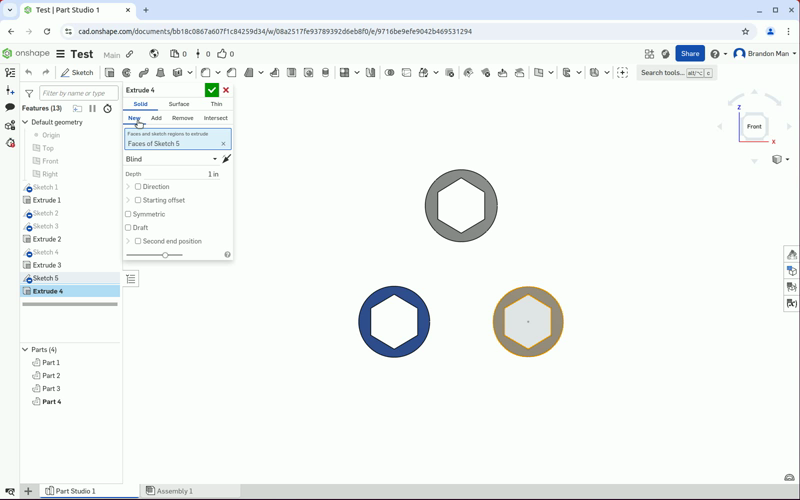
click(137, 120)
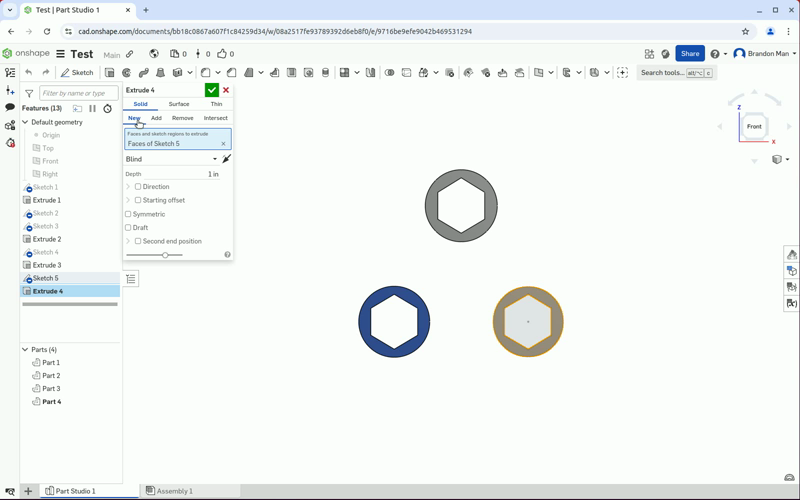
key(tab, 4)
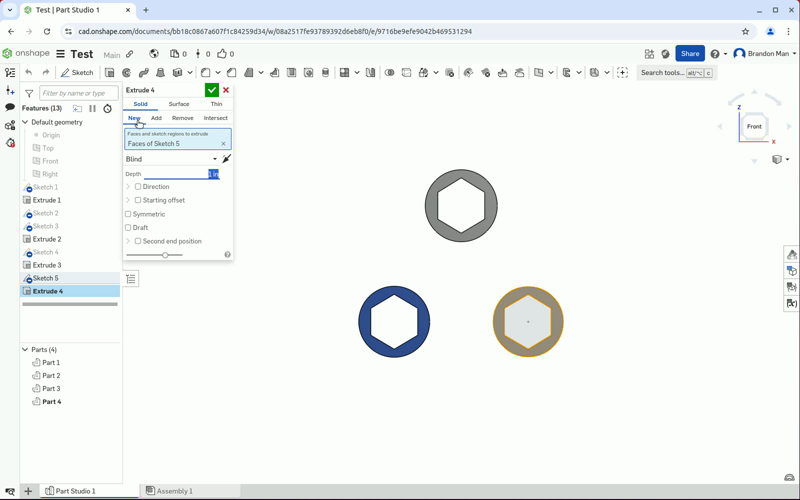
text(0.188)
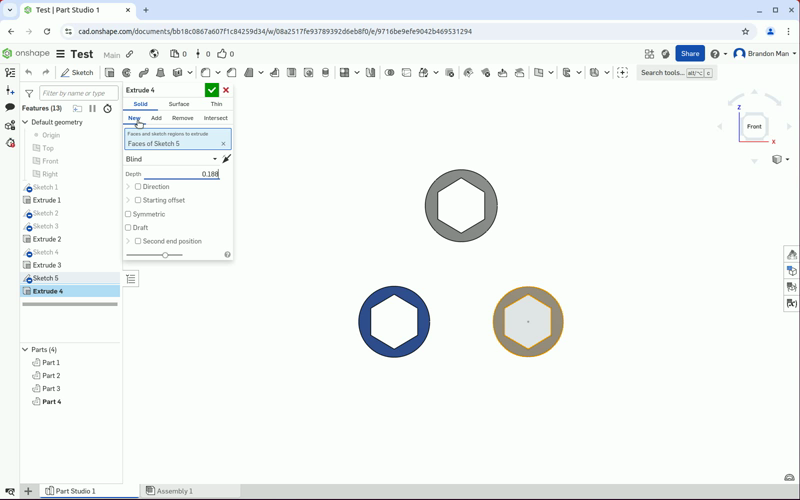
key(enter)
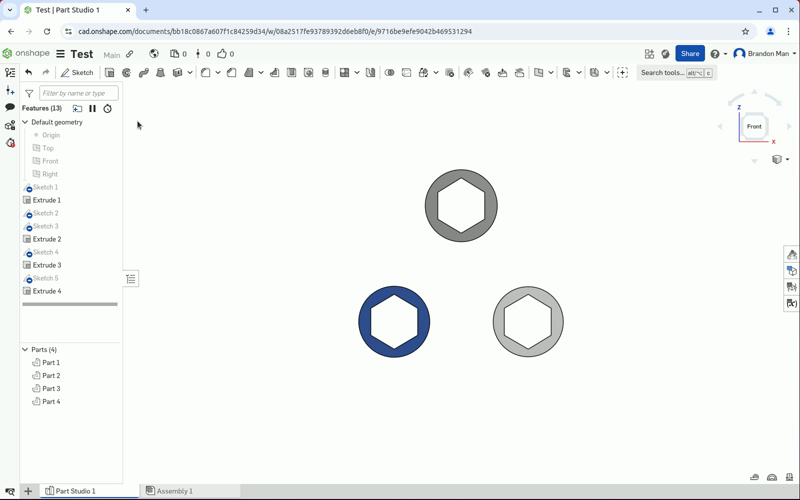
key(shift+h)
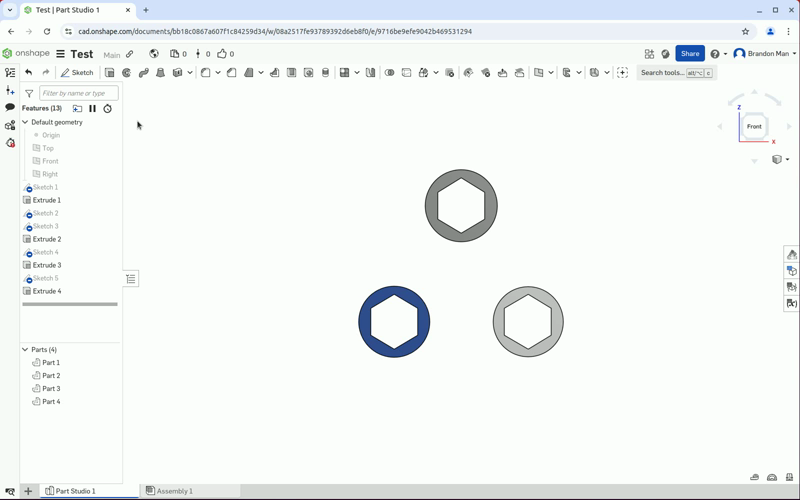
key(shift+h)
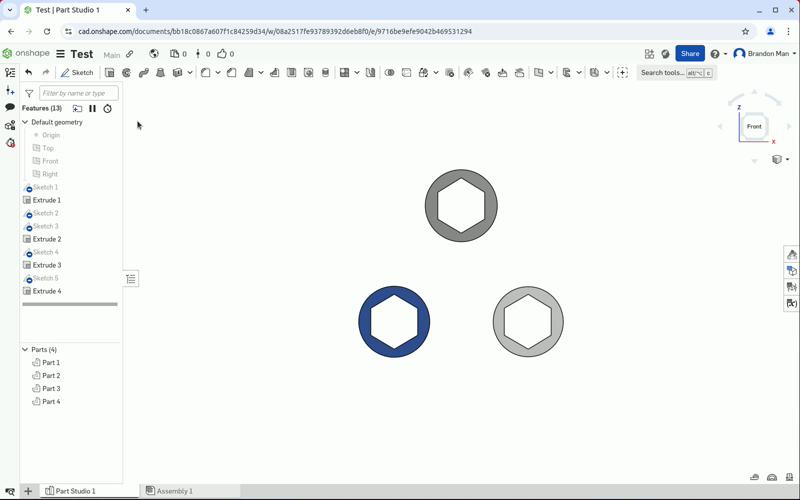
mouse_move(73, 189)
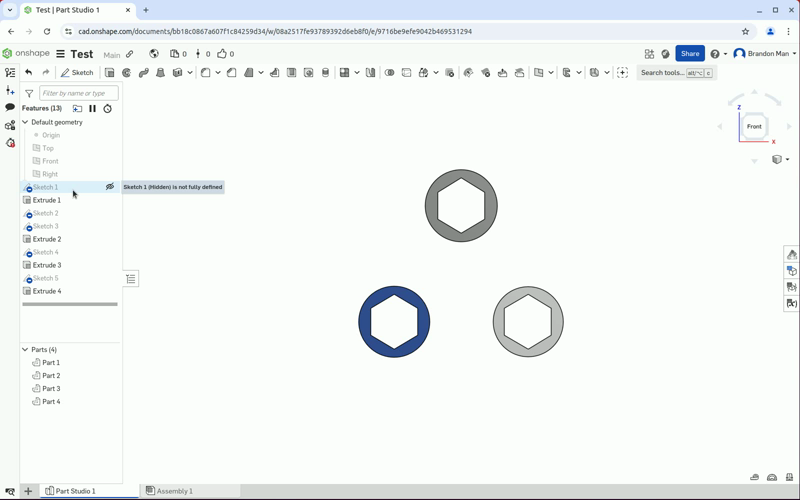
click(73, 189)
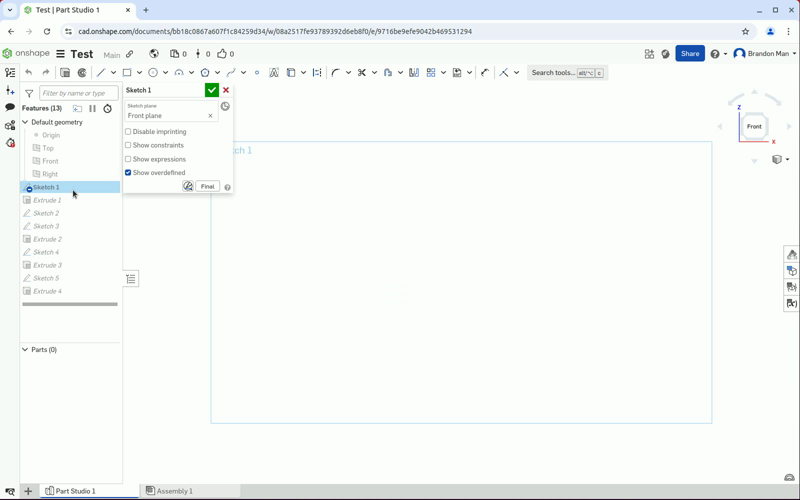
mouse_move(229, 92)
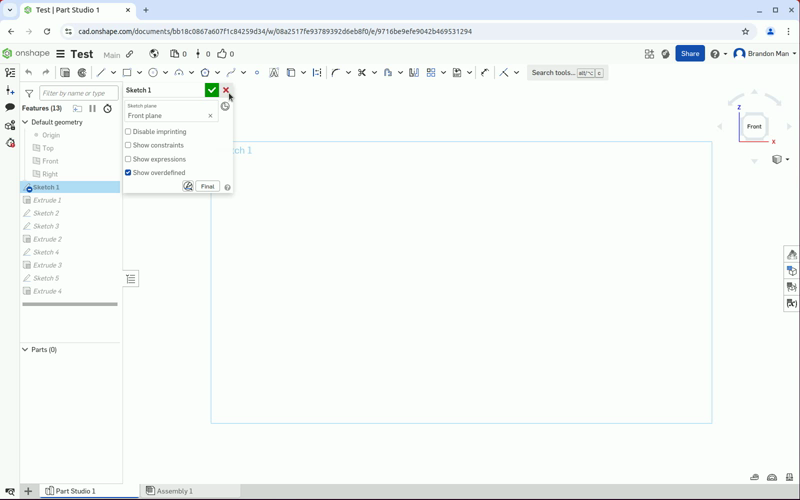
click(229, 92)
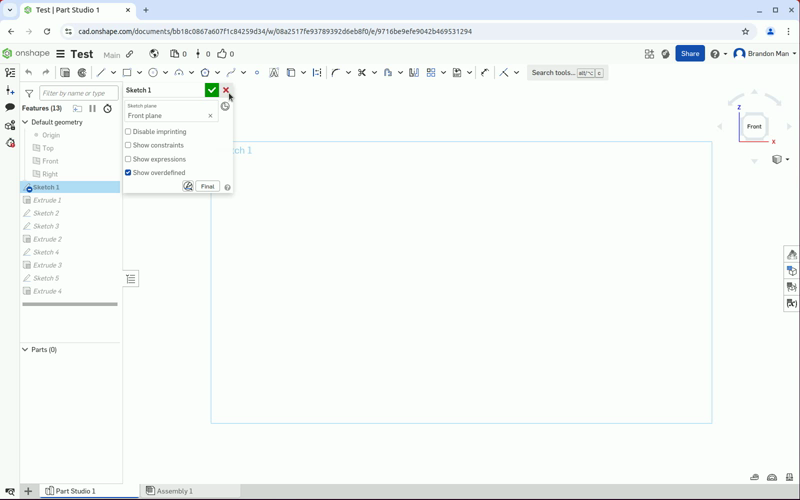
key(shift+s)
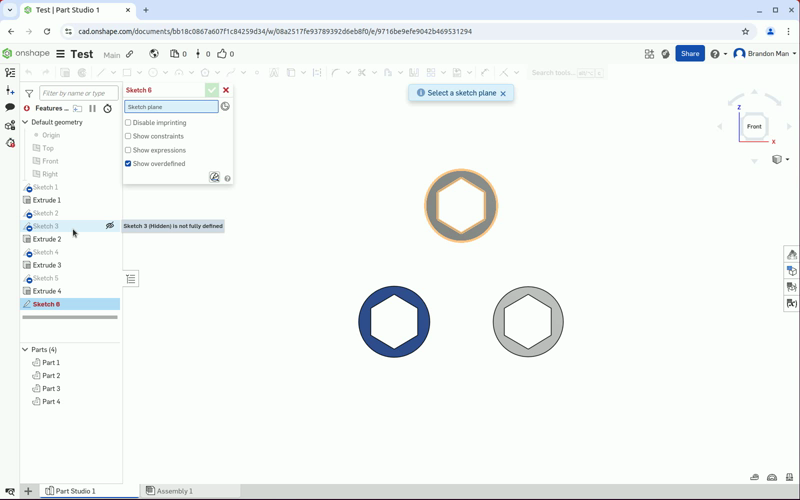
scroll(3)
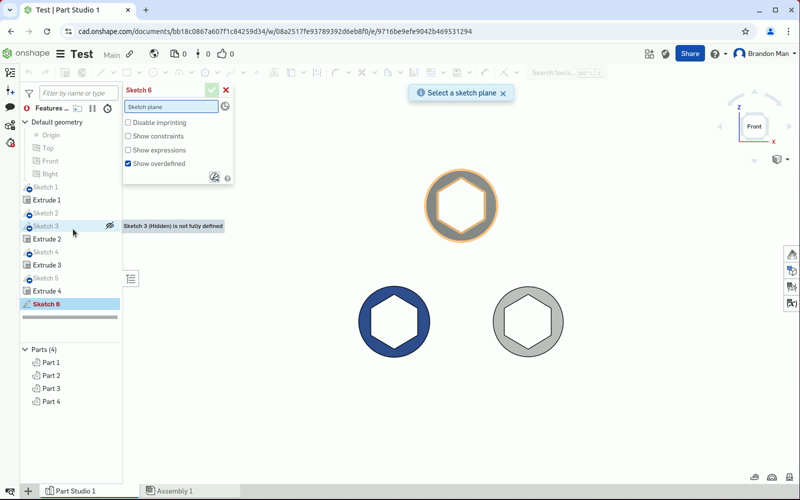
mouse_move(73, 163)
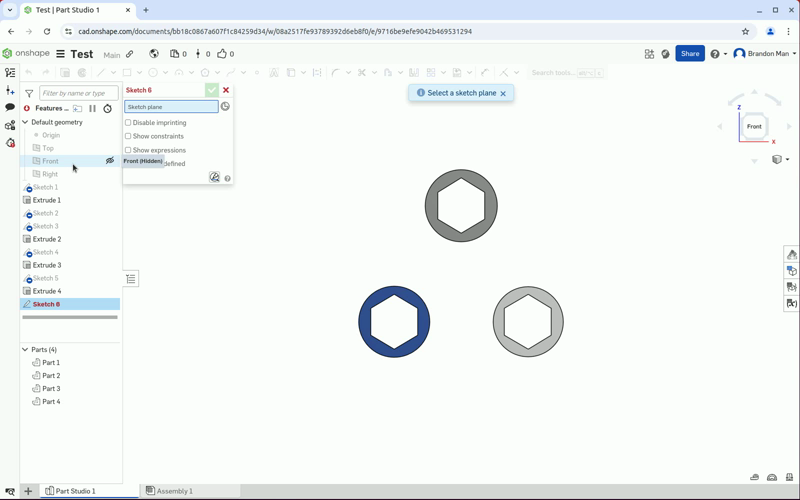
click(73, 163)
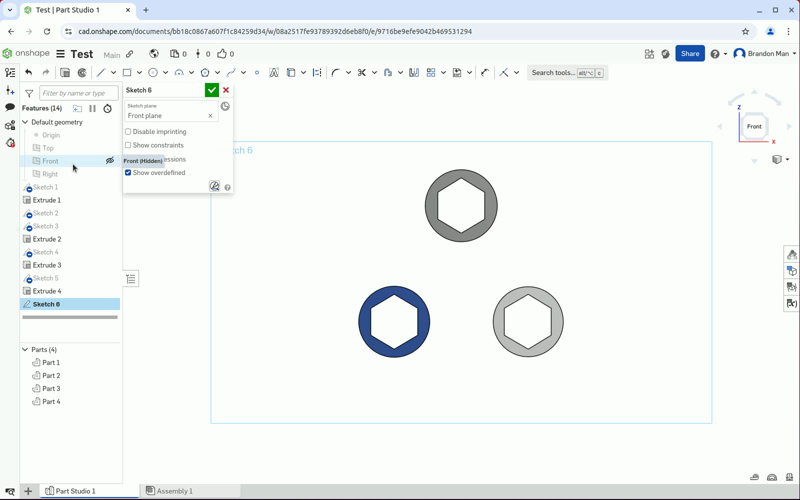
mouse_move(73, 352)
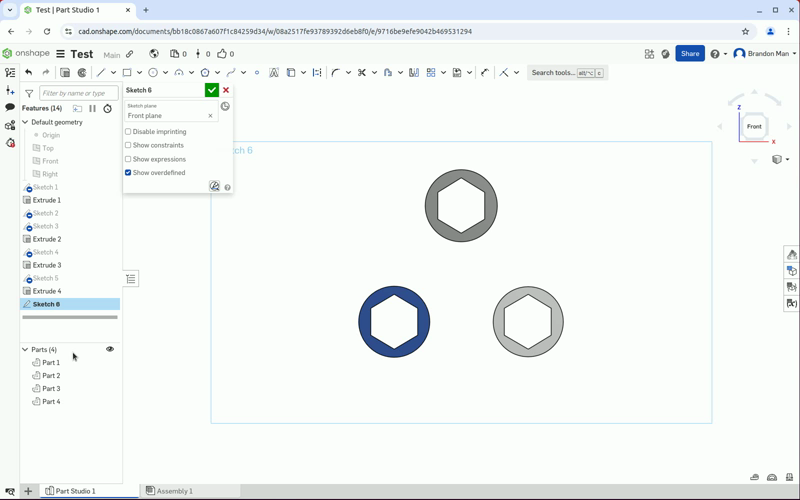
key(y)
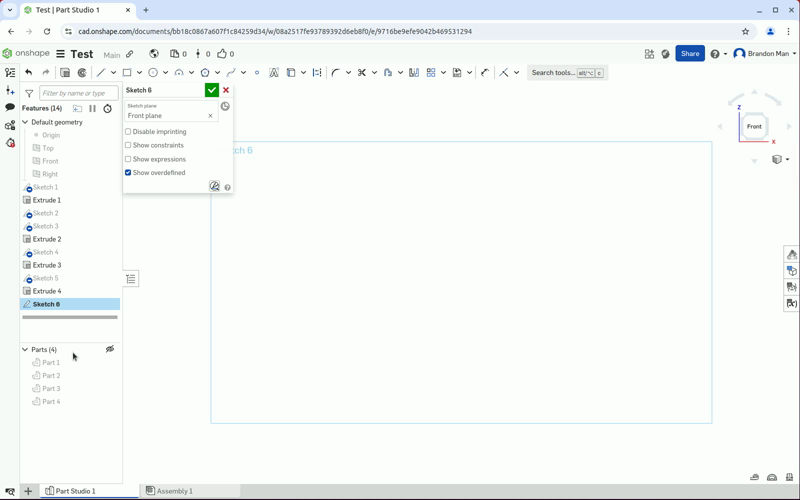
key(a)
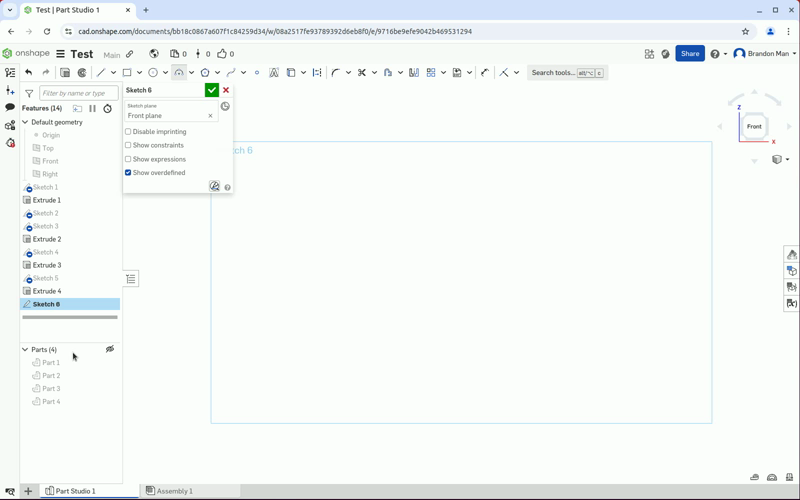
key_down(shift)
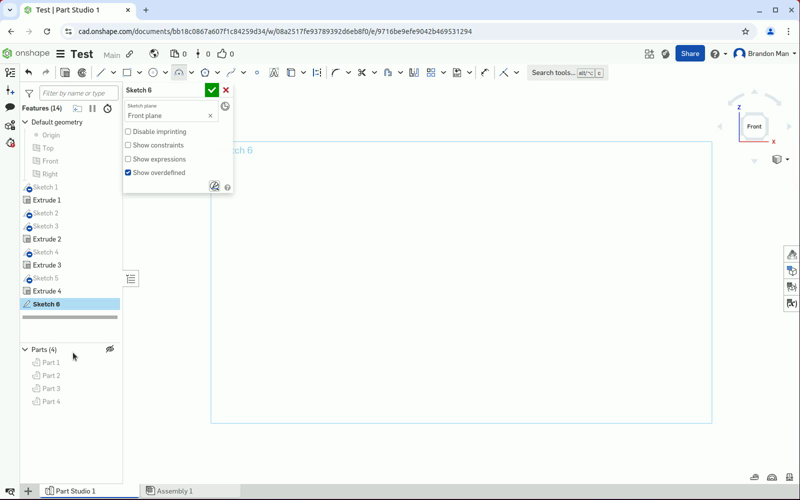
mouse_move(398, 286)
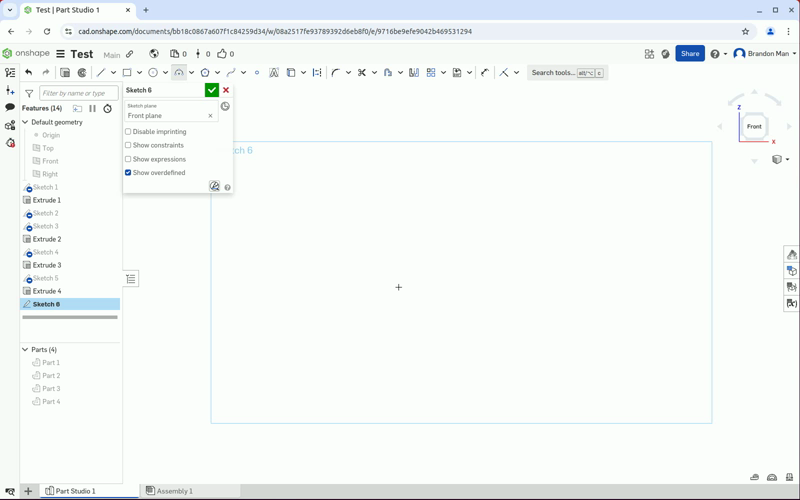
click(398, 286)
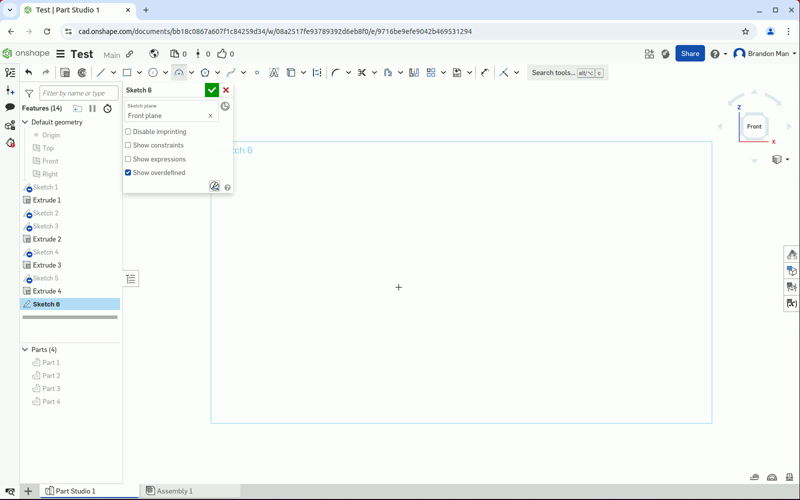
key_up(shift)
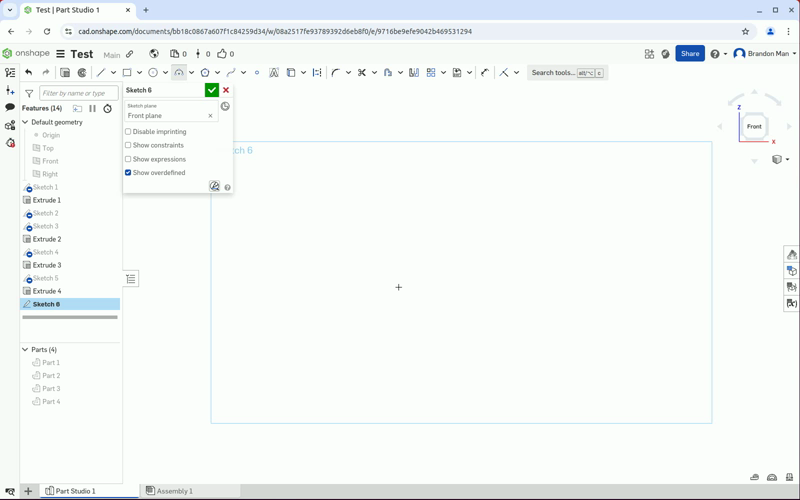
key_down(shift)
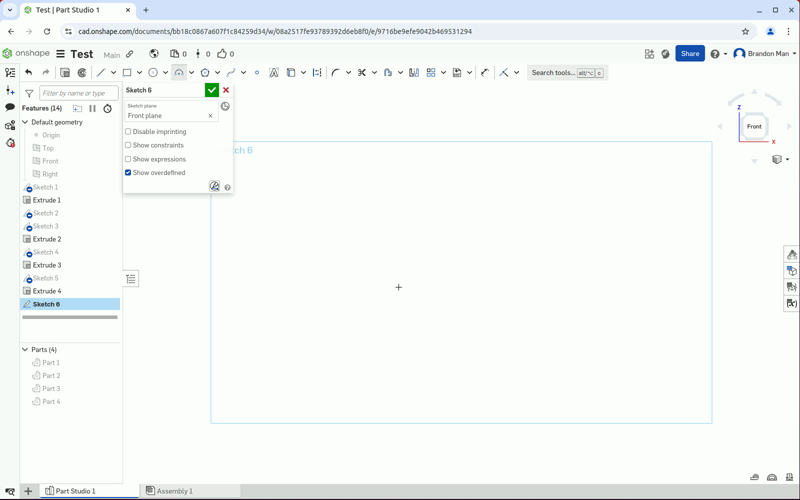
mouse_move(426, 335)
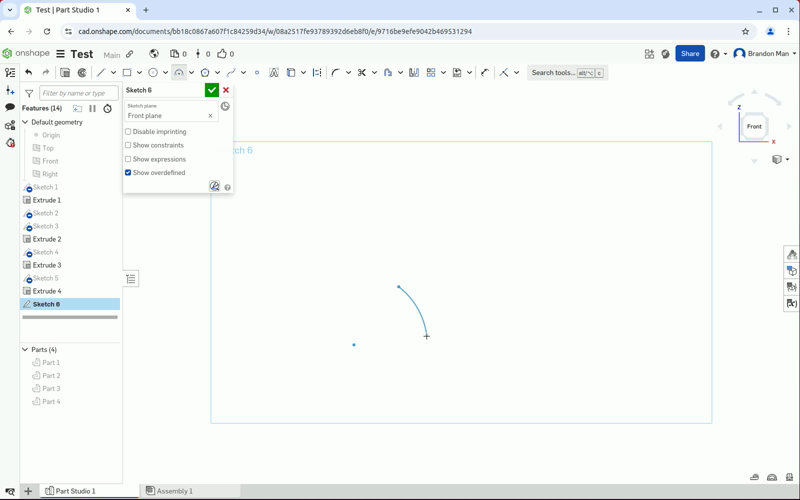
click(426, 335)
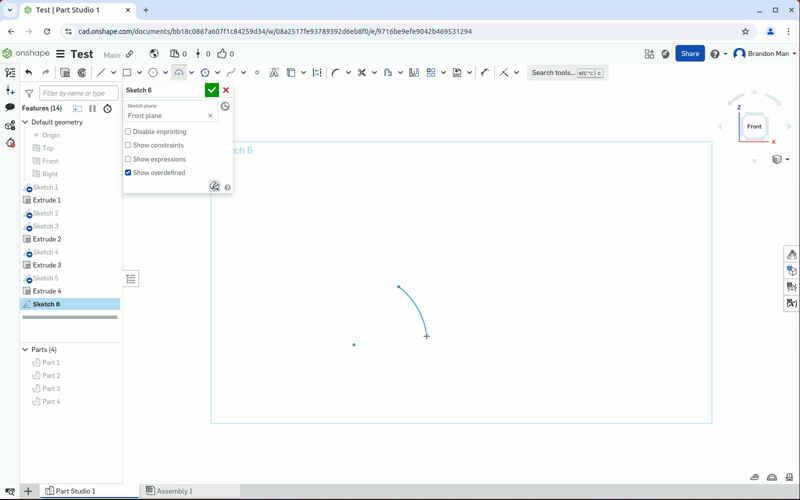
mouse_move(424, 303)
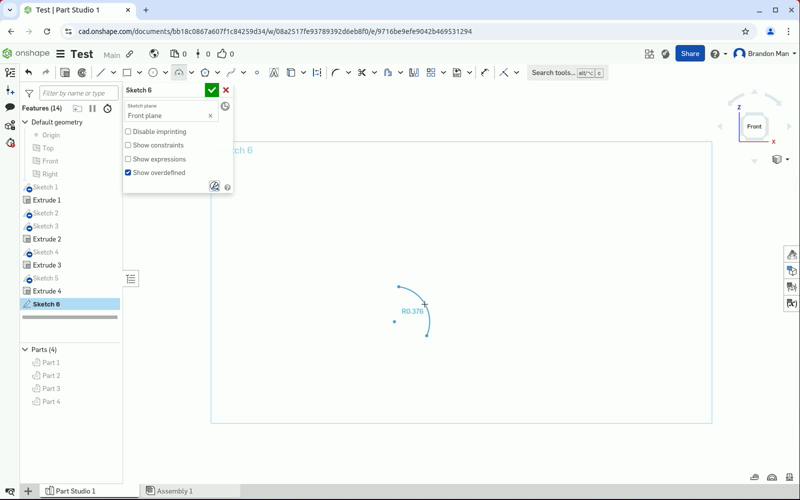
click(424, 303)
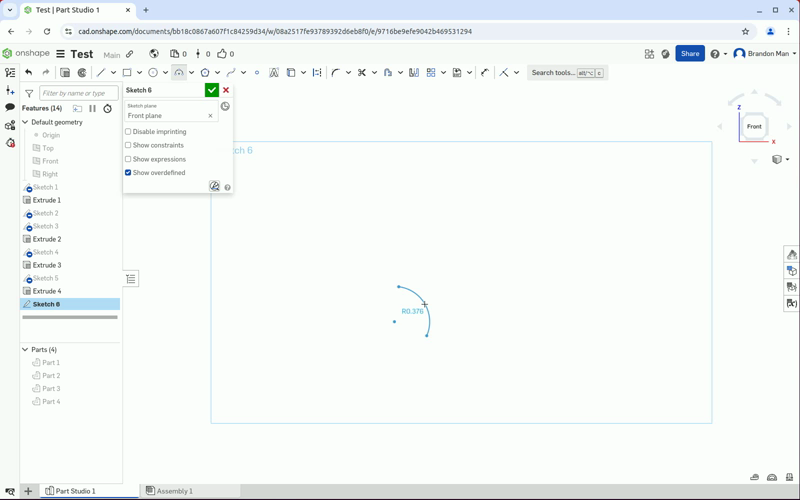
key_up(shift)
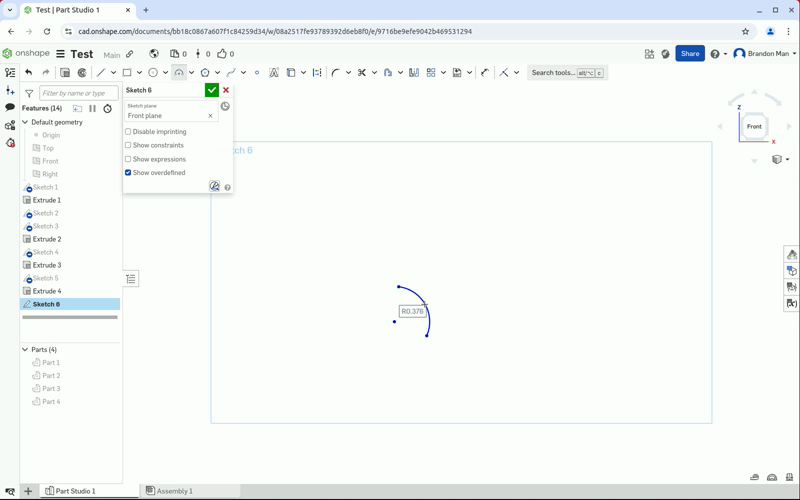
mouse_move(426, 335)
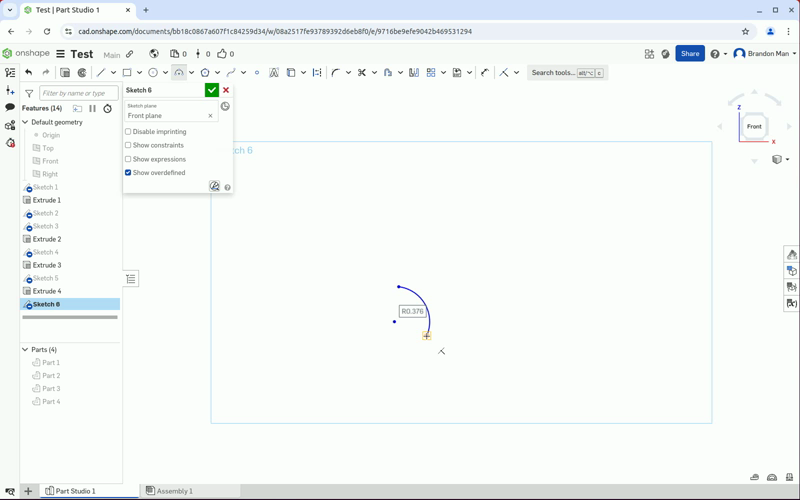
click(426, 335)
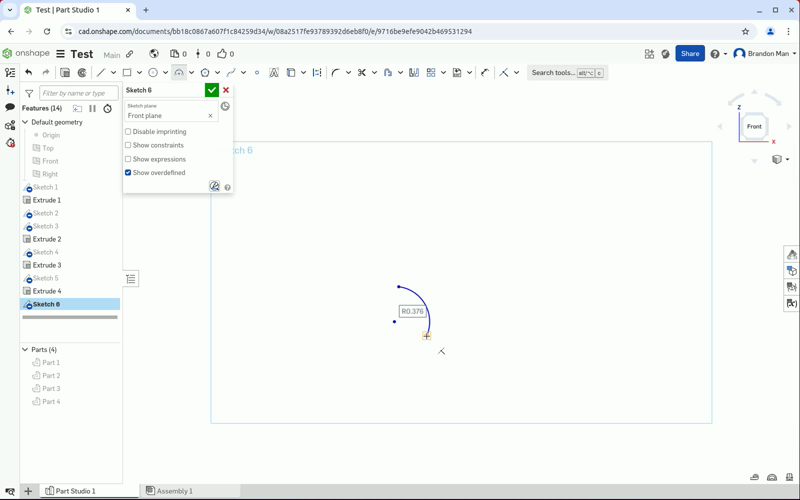
key_down(shift)
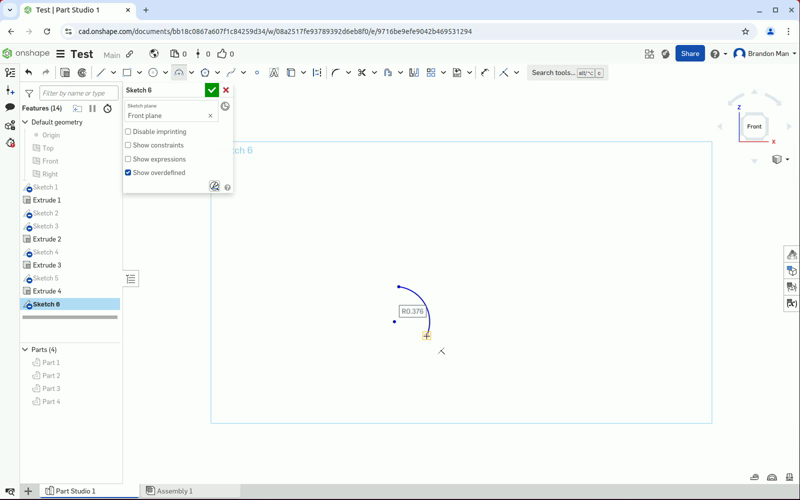
mouse_move(494, 335)
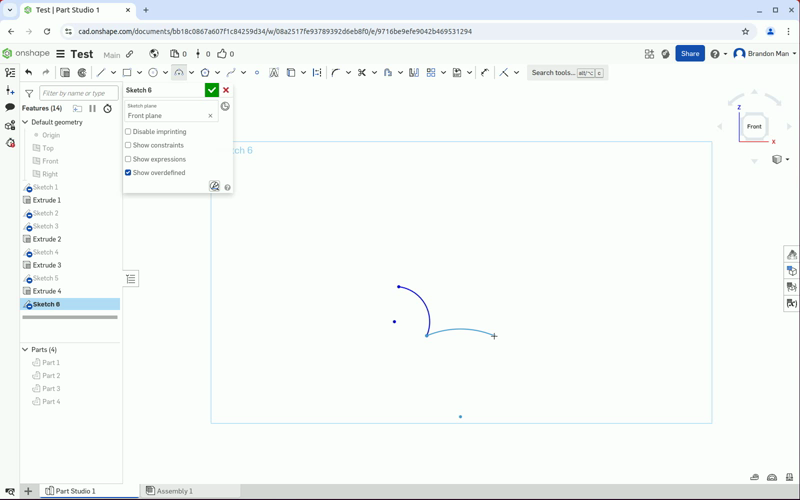
click(494, 335)
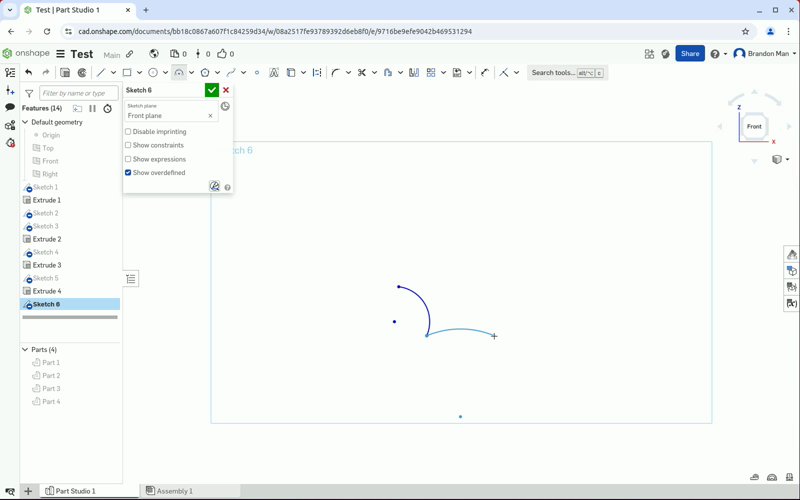
mouse_move(460, 350)
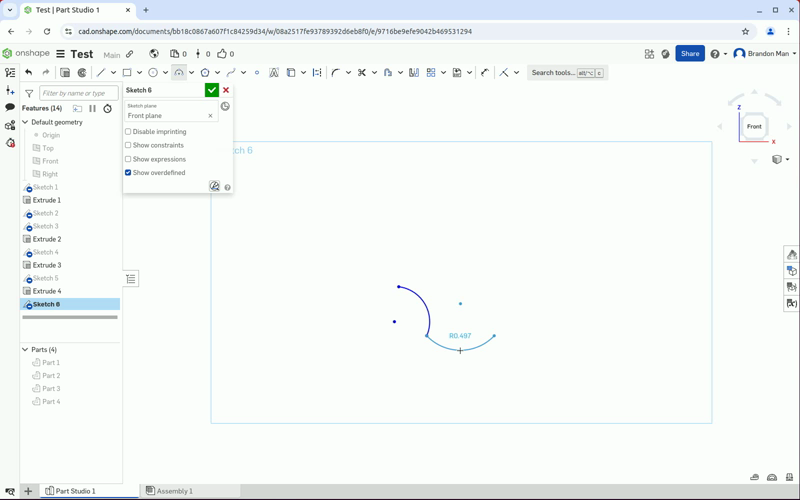
click(460, 350)
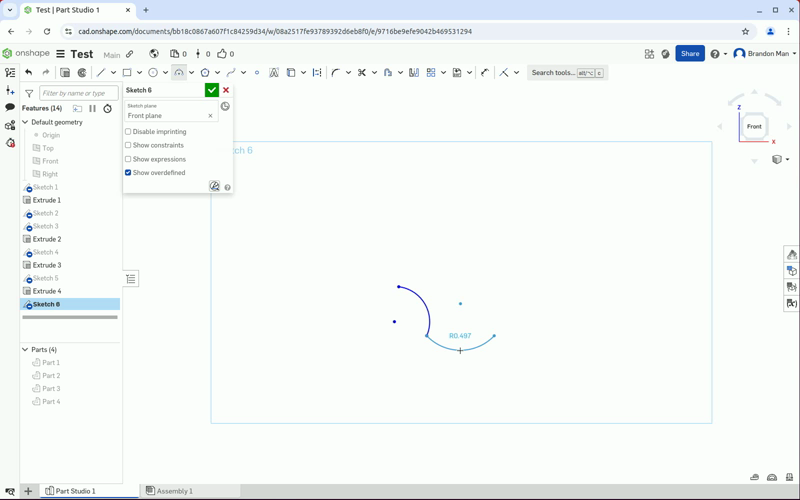
key_up(shift)
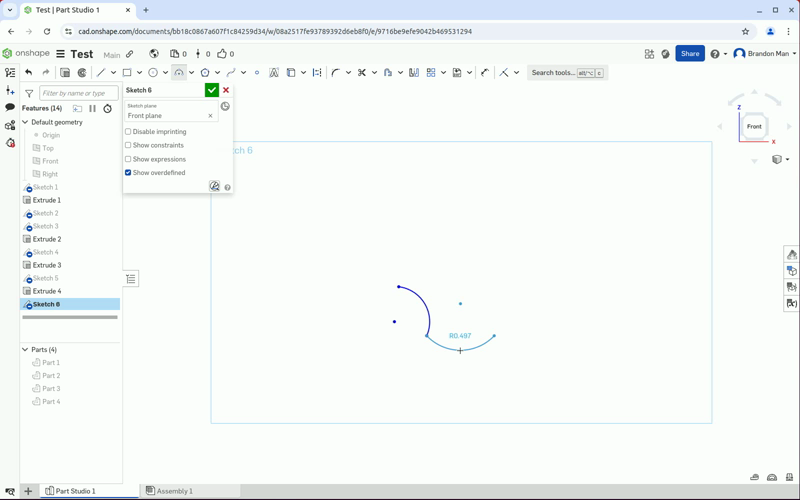
mouse_move(494, 335)
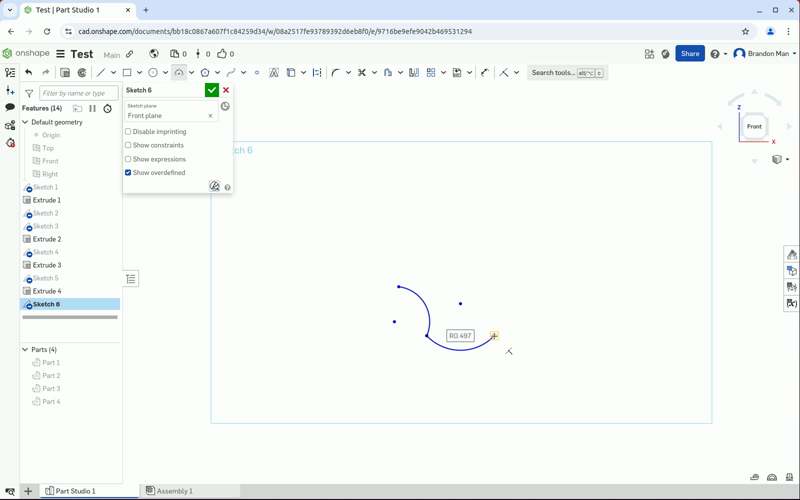
click(494, 335)
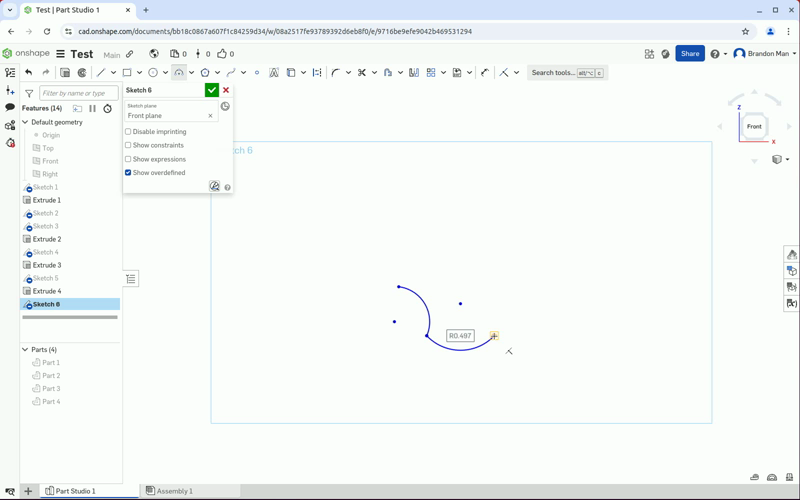
key_down(shift)
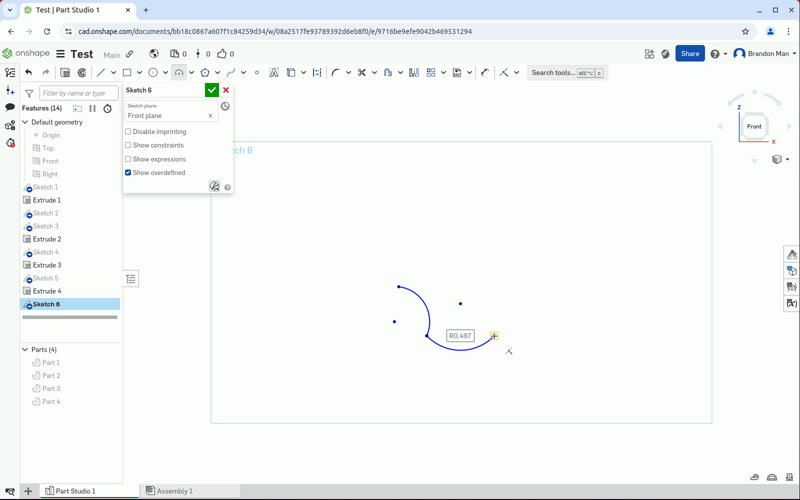
mouse_move(523, 286)
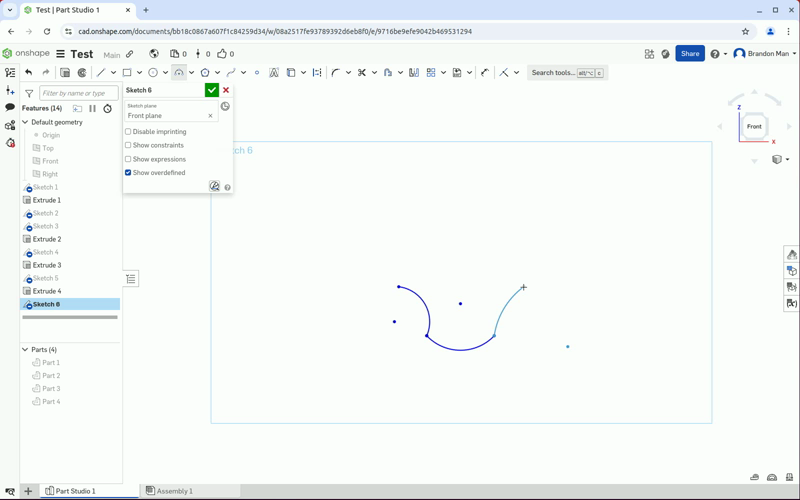
click(523, 286)
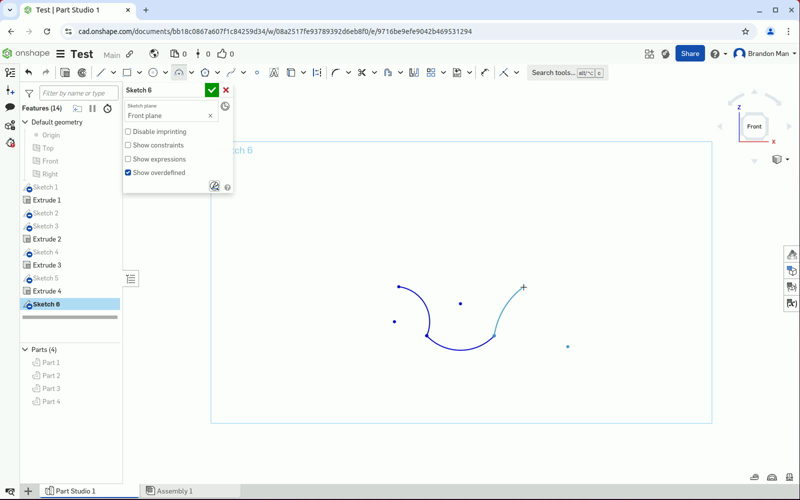
mouse_move(496, 303)
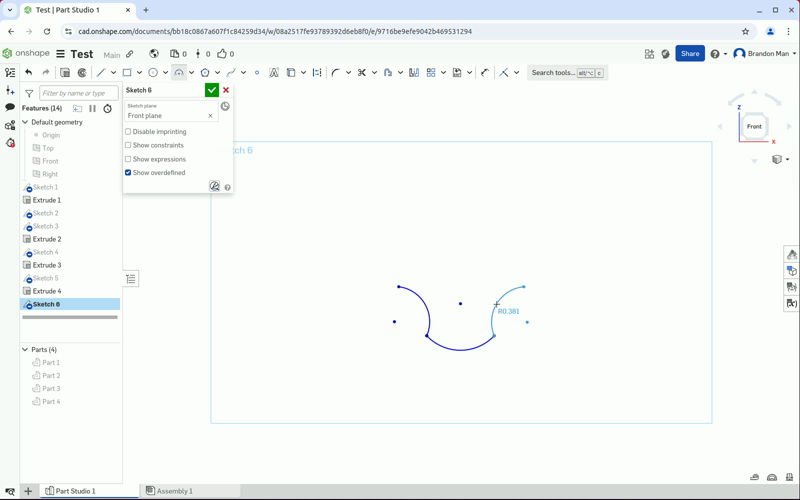
click(496, 303)
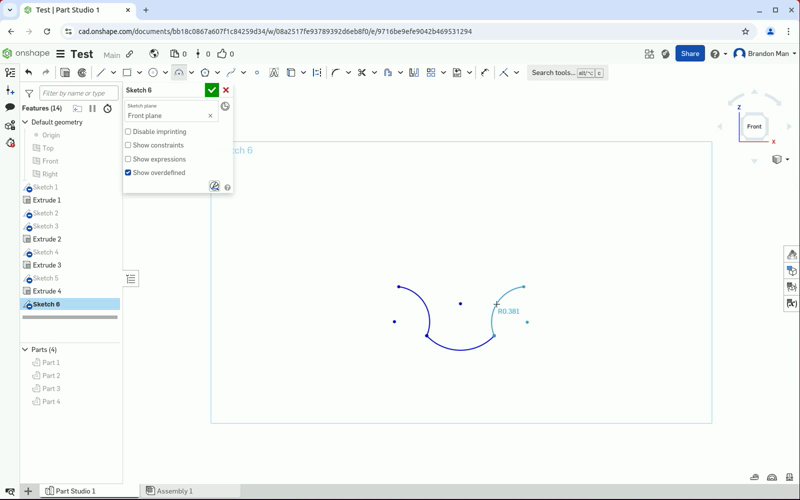
key_up(shift)
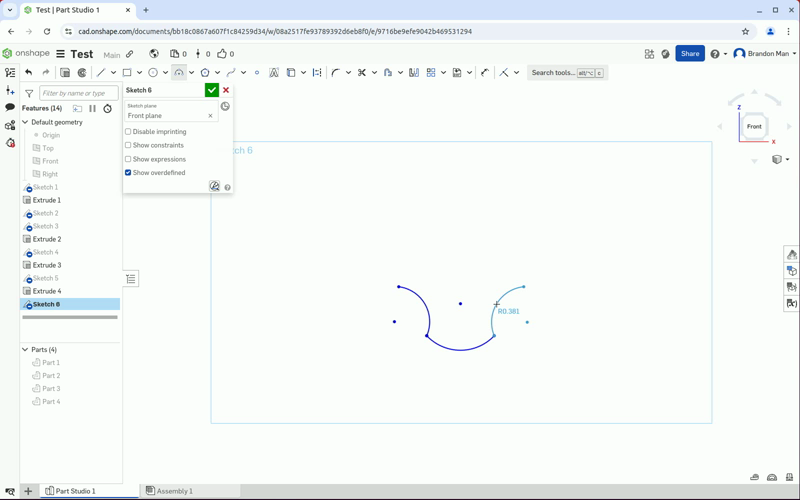
mouse_move(523, 286)
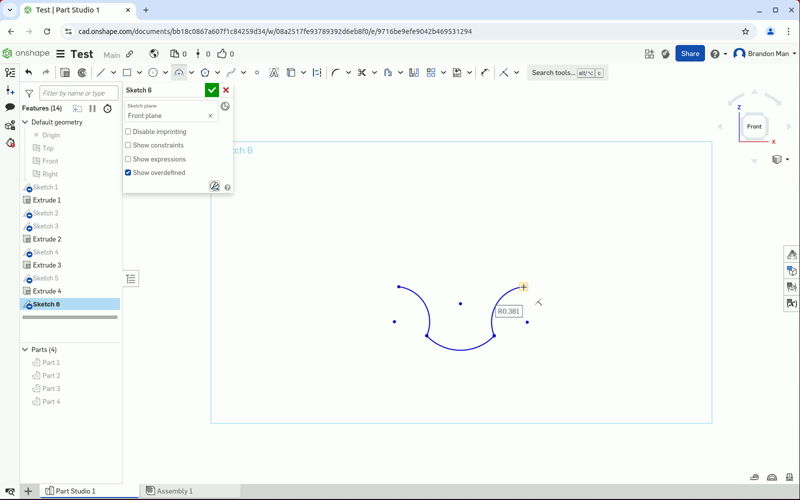
click(523, 286)
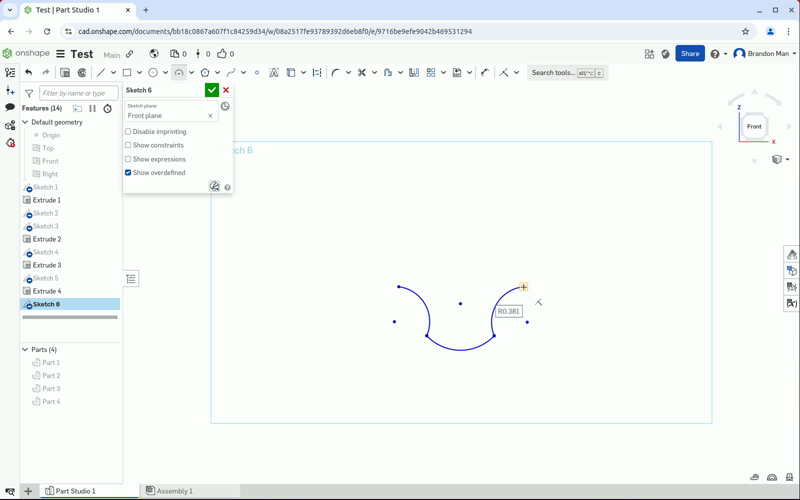
key_down(shift)
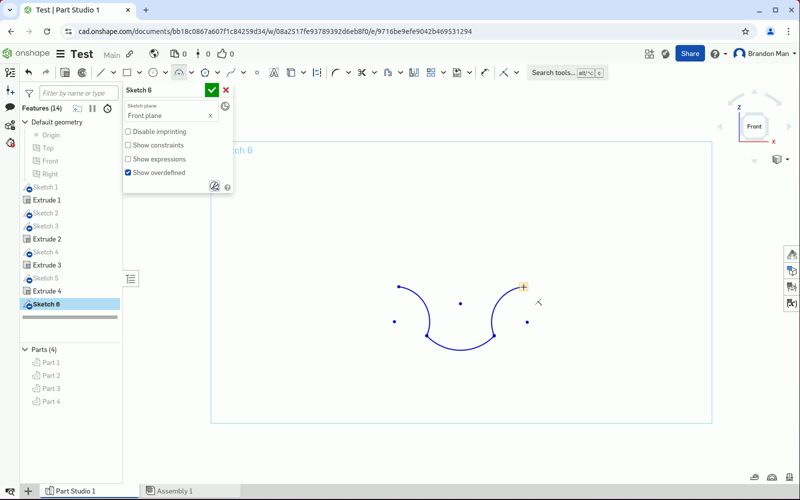
mouse_move(489, 227)
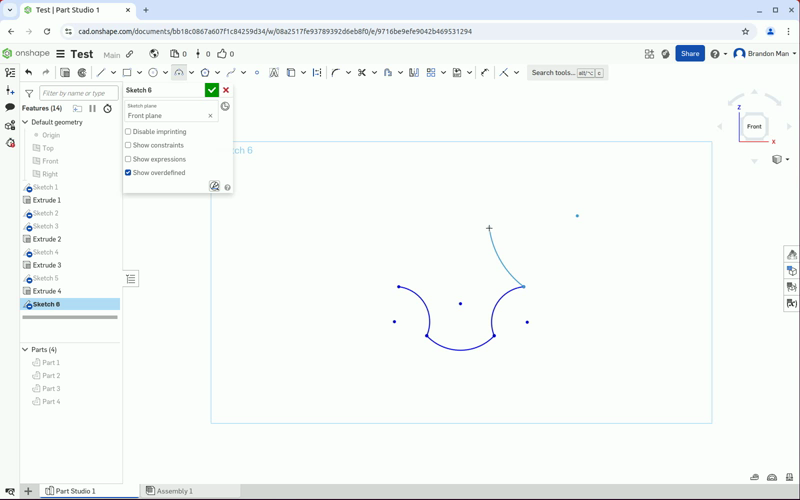
click(489, 227)
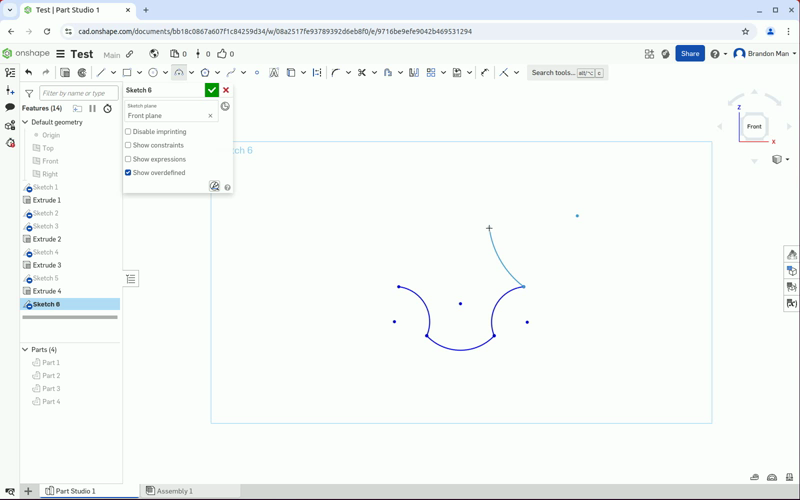
mouse_move(519, 249)
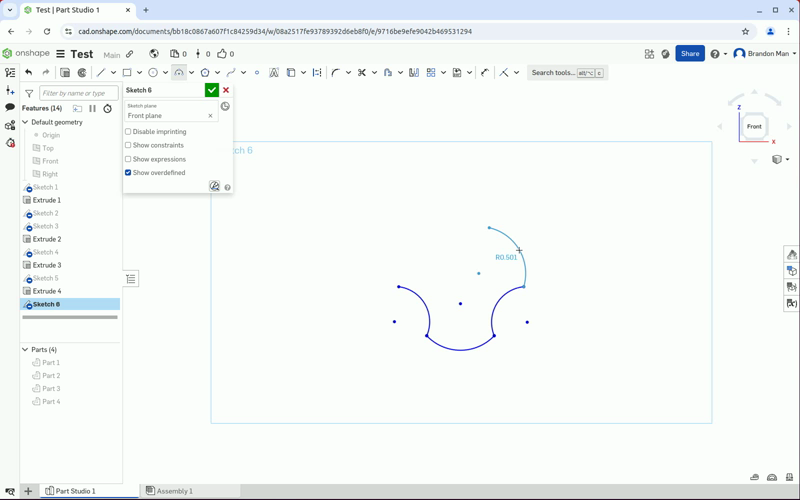
click(519, 249)
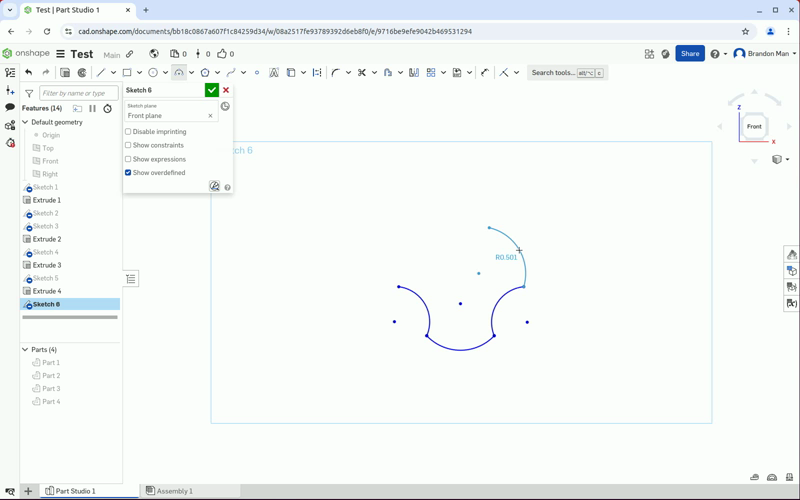
key_up(shift)
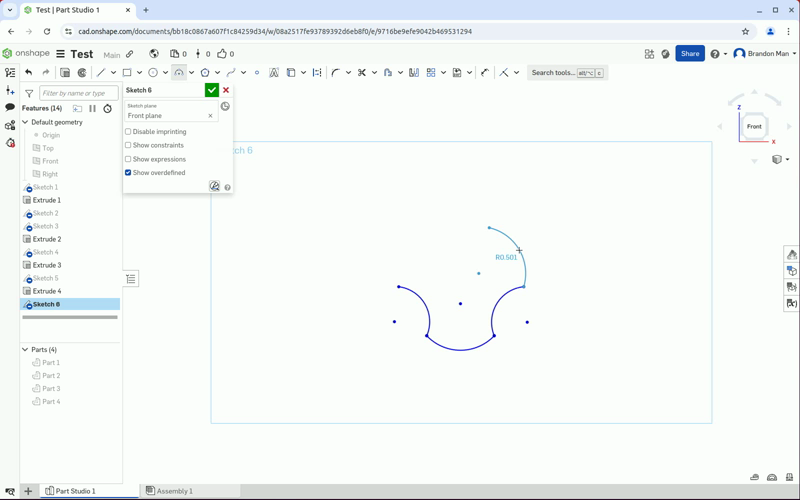
mouse_move(489, 227)
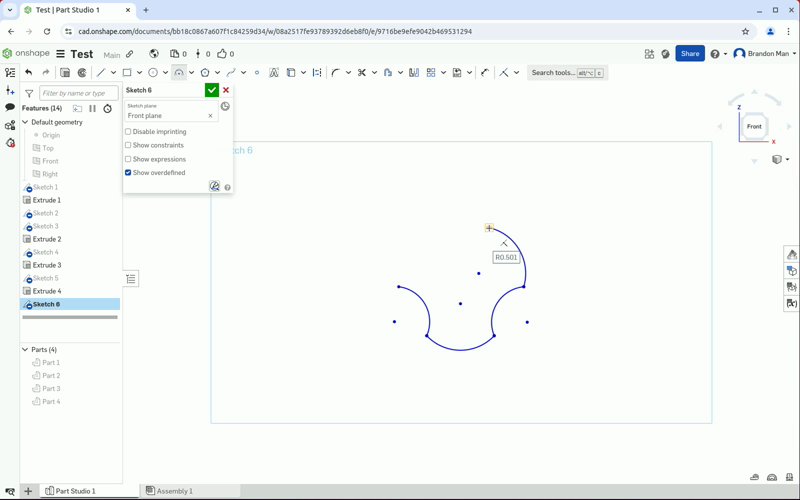
click(489, 227)
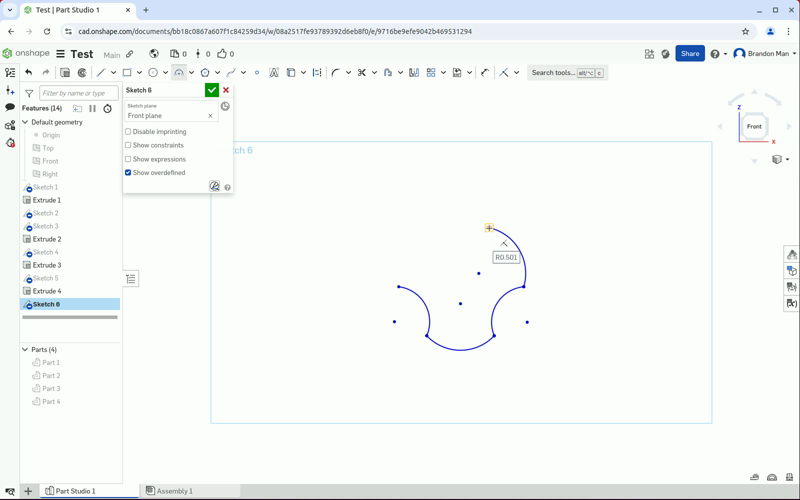
key_down(shift)
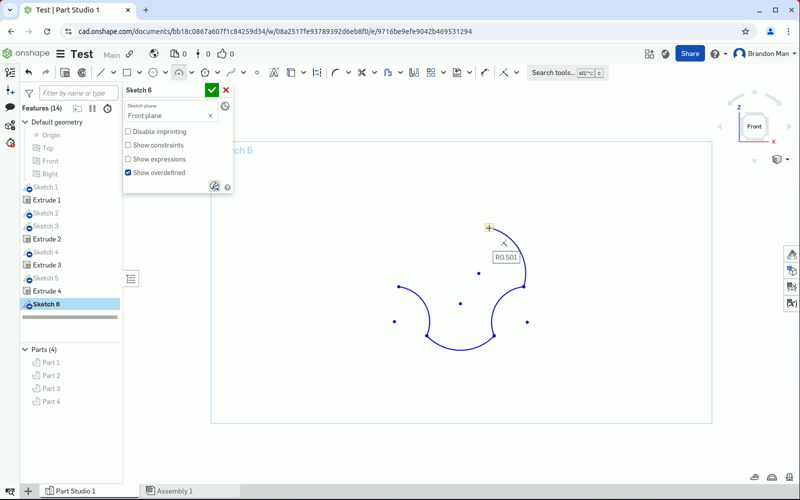
mouse_move(433, 227)
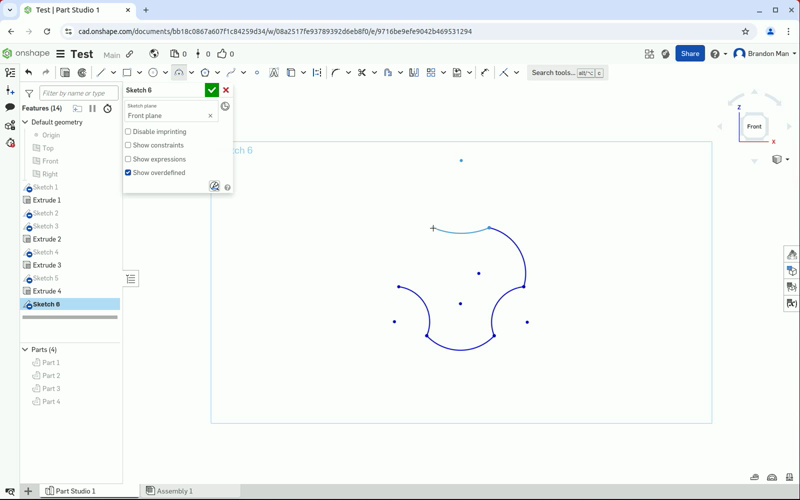
click(433, 227)
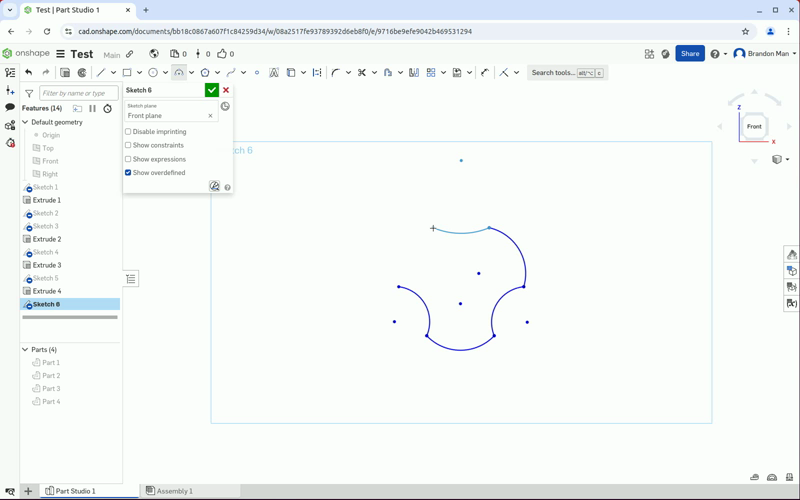
mouse_move(461, 241)
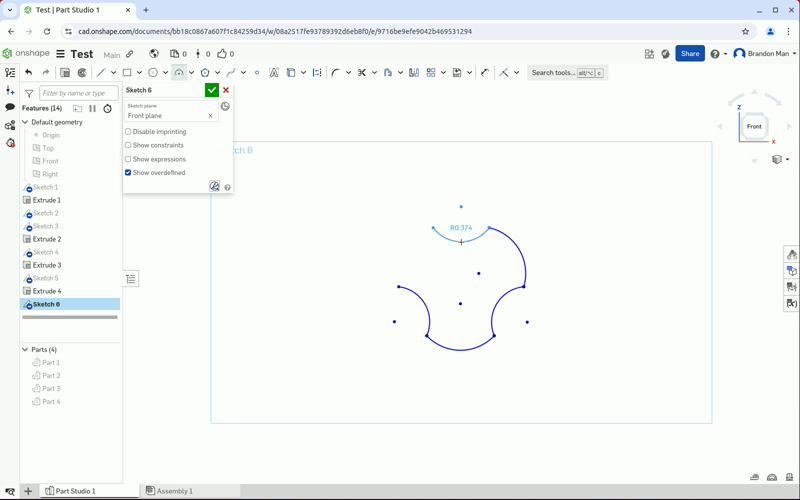
click(461, 241)
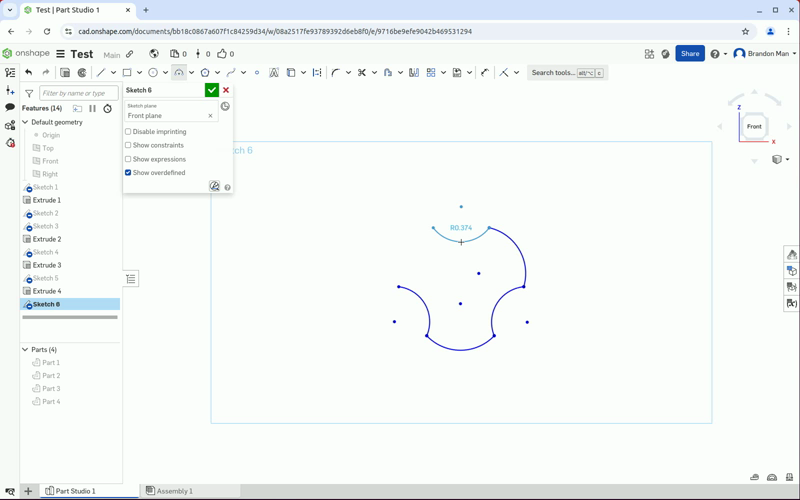
key_up(shift)
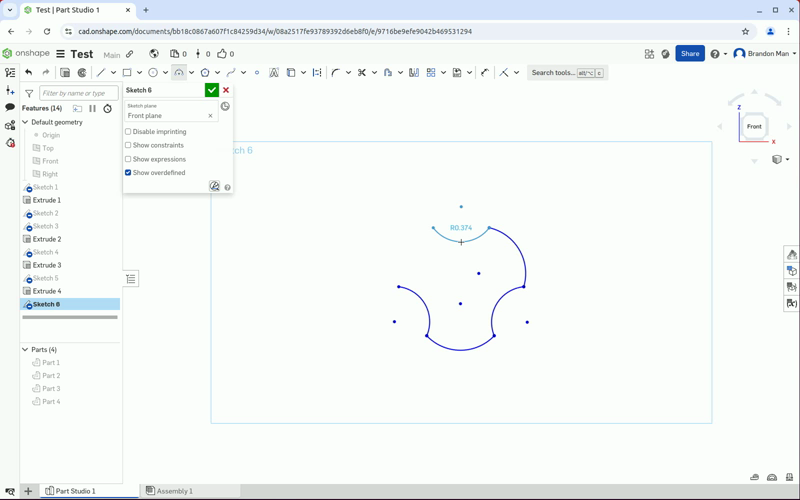
mouse_move(433, 227)
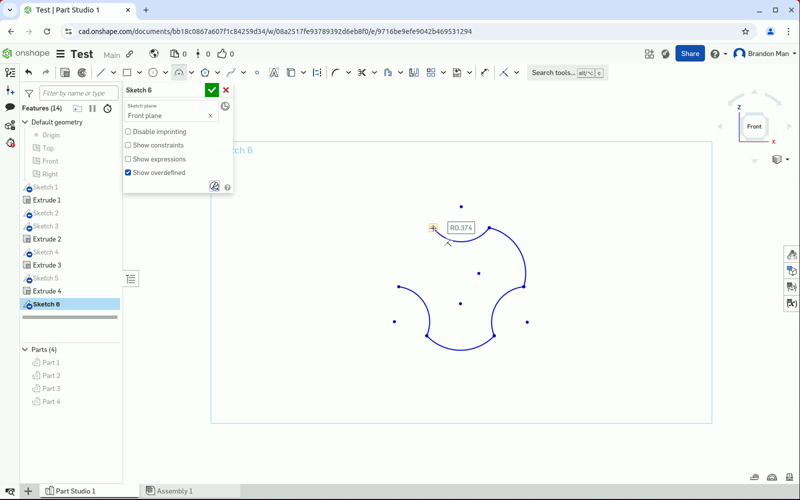
click(433, 227)
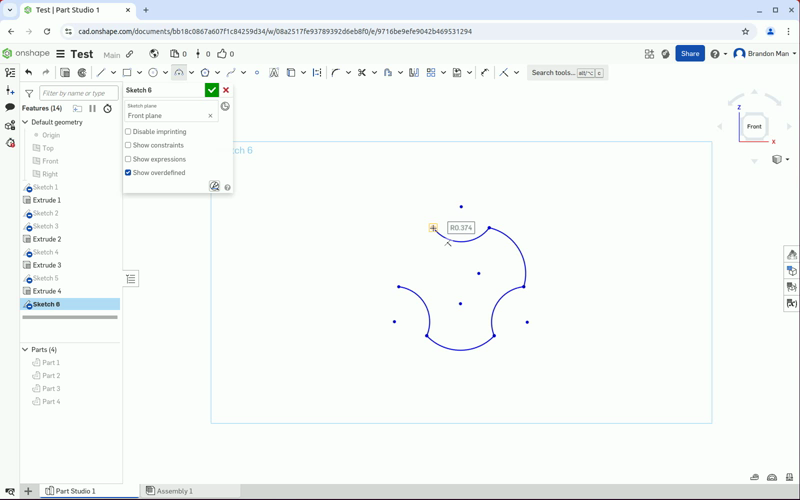
mouse_move(398, 286)
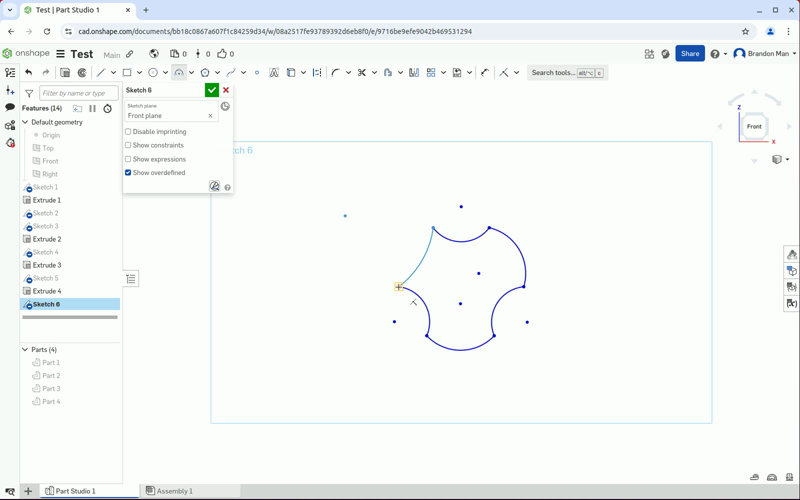
click(398, 286)
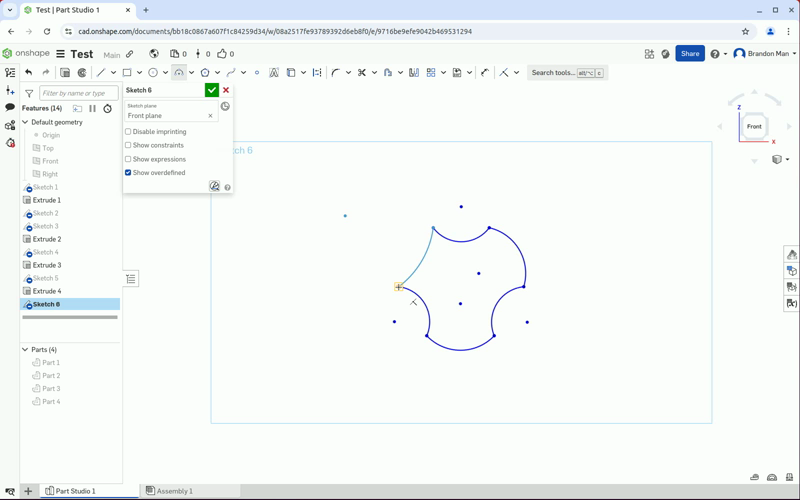
key_down(shift)
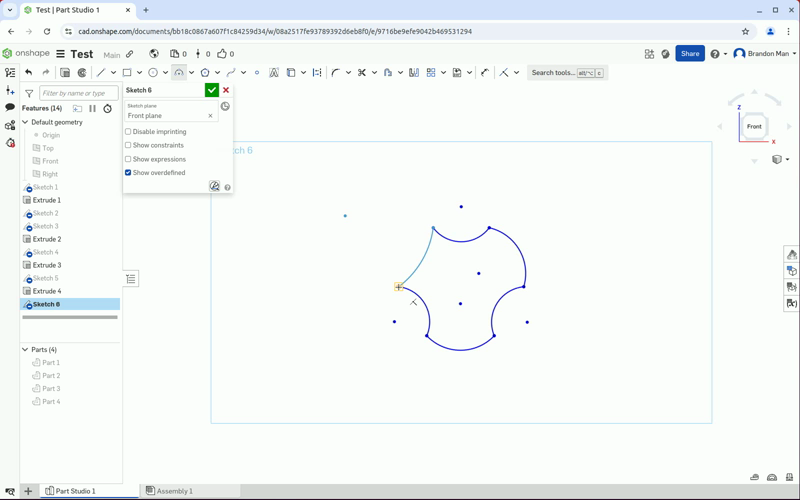
mouse_move(403, 249)
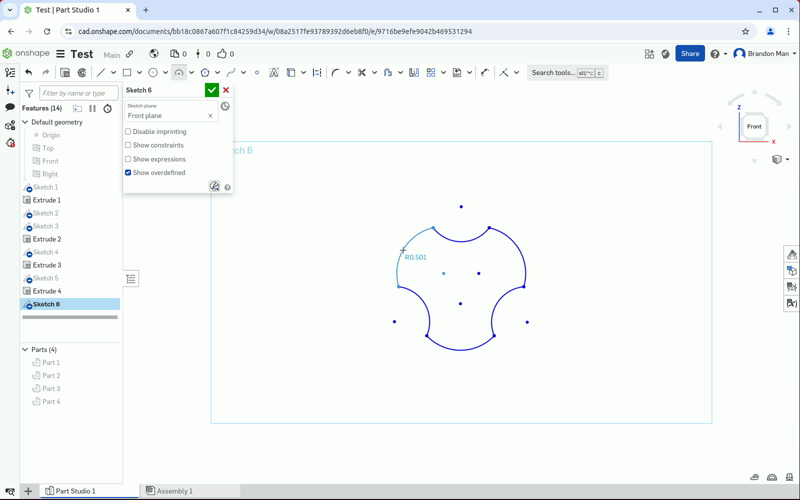
click(403, 249)
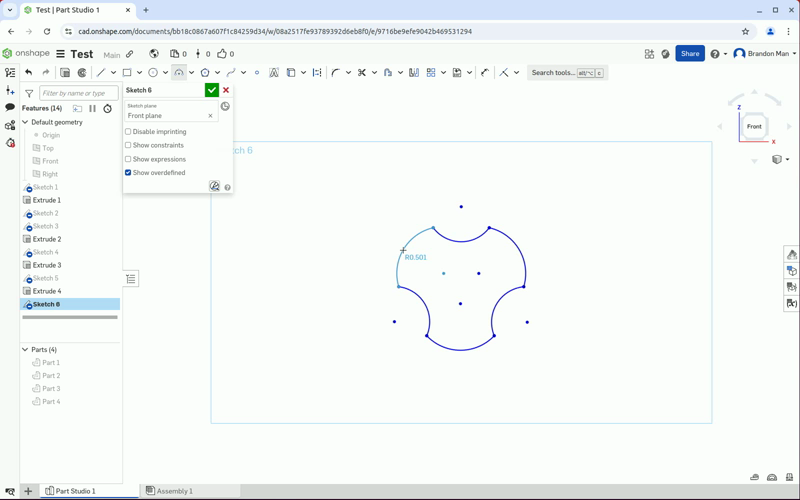
key_up(shift)
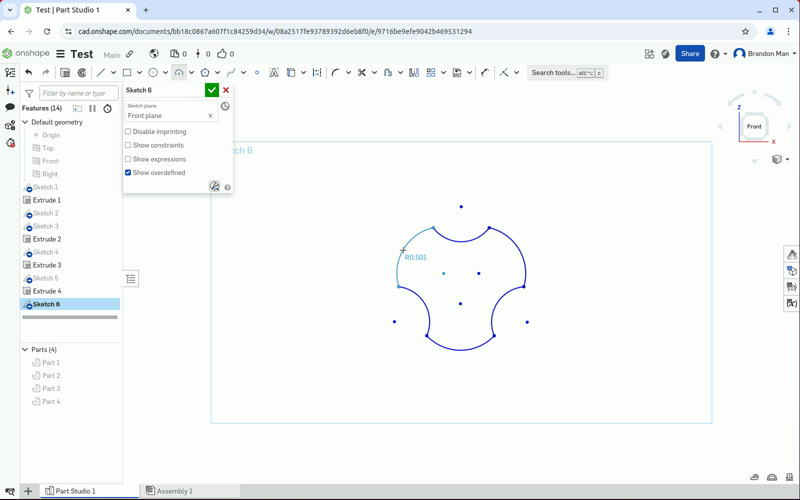
key(esc)
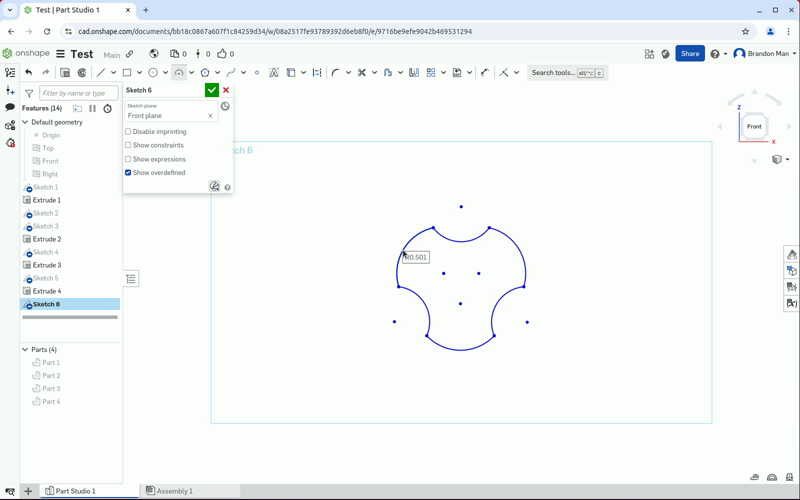
key(c)
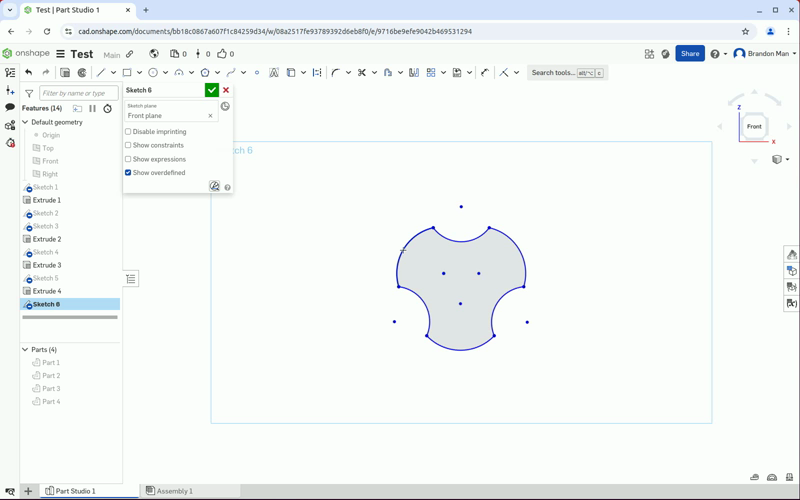
key_down(shift)
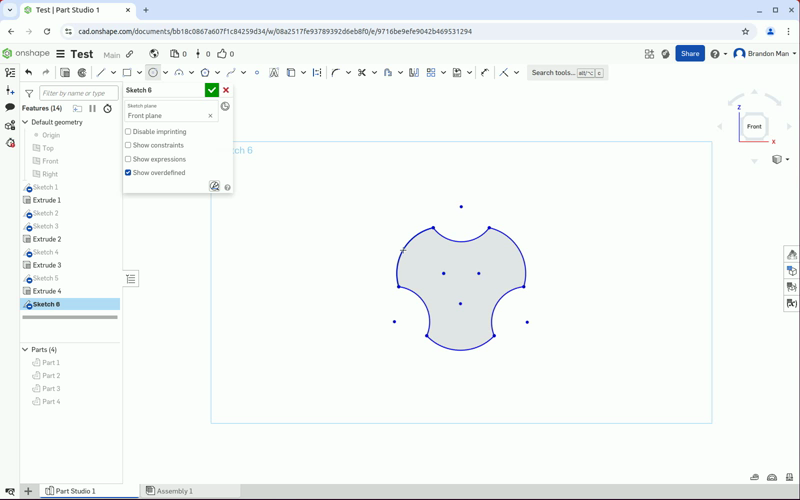
mouse_move(461, 282)
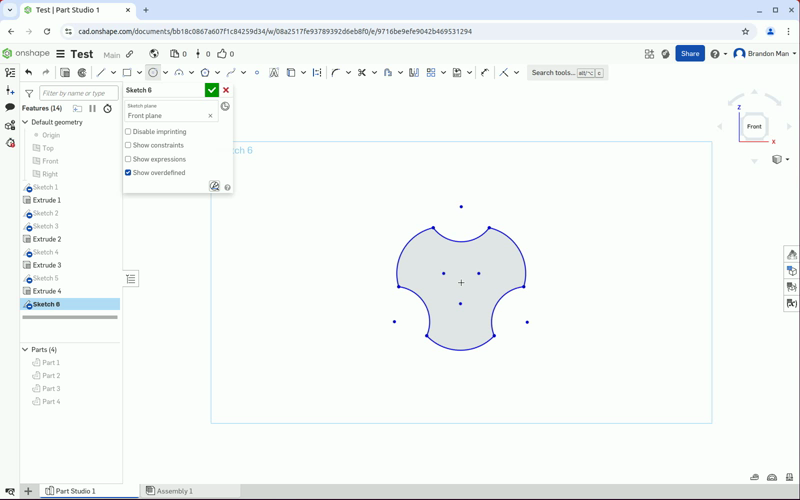
click(461, 282)
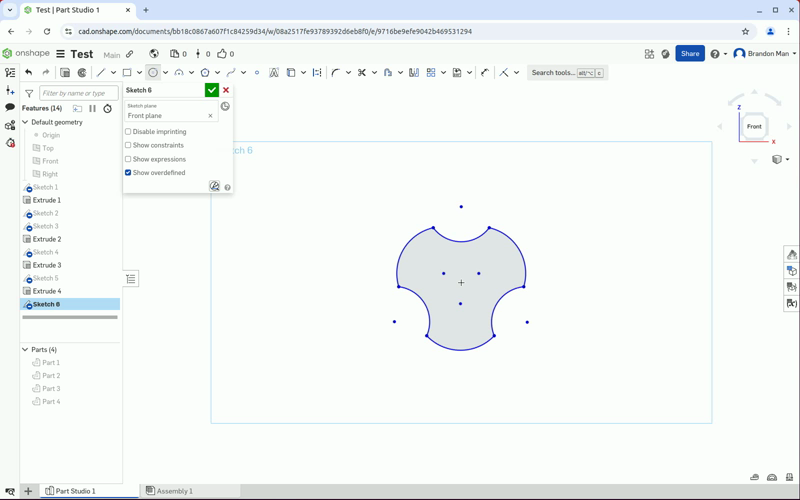
key_up(shift)
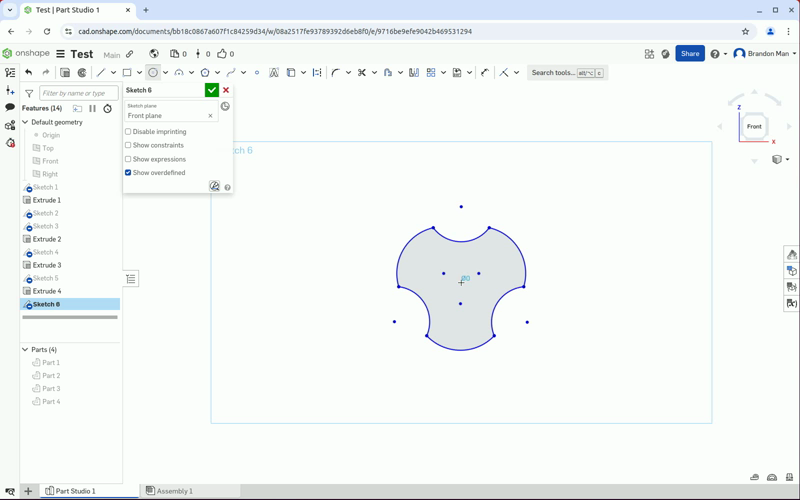
mouse_move(491, 282)
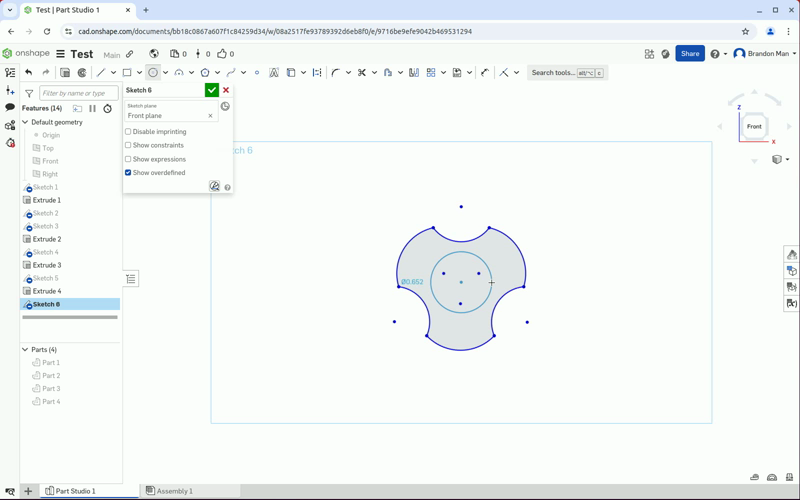
click(491, 282)
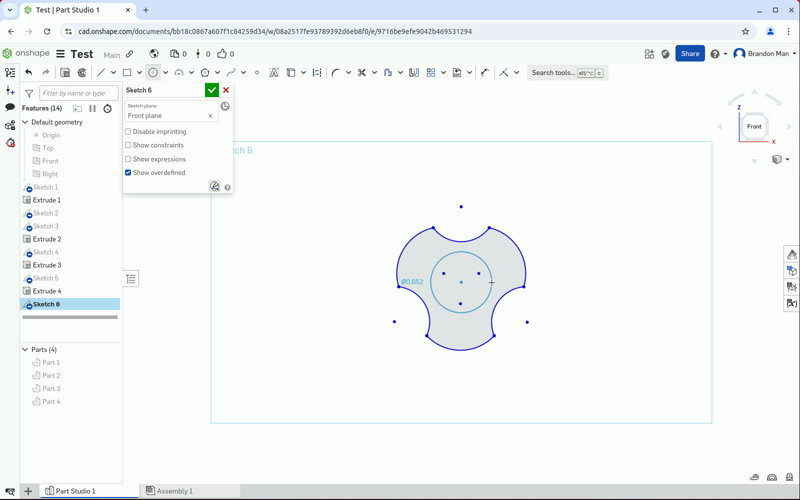
key(esc)
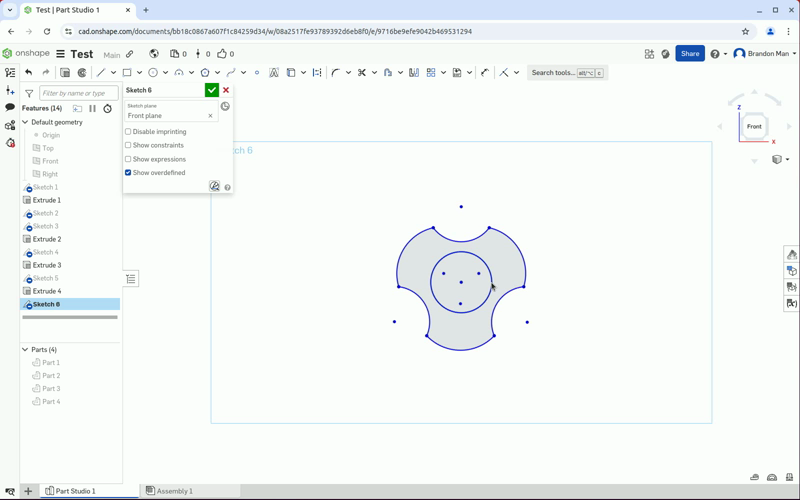
mouse_move(473, 326)
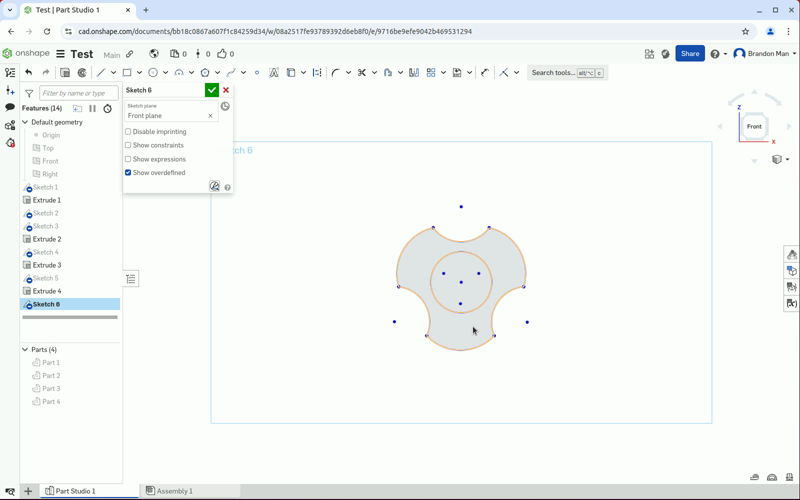
click(473, 326)
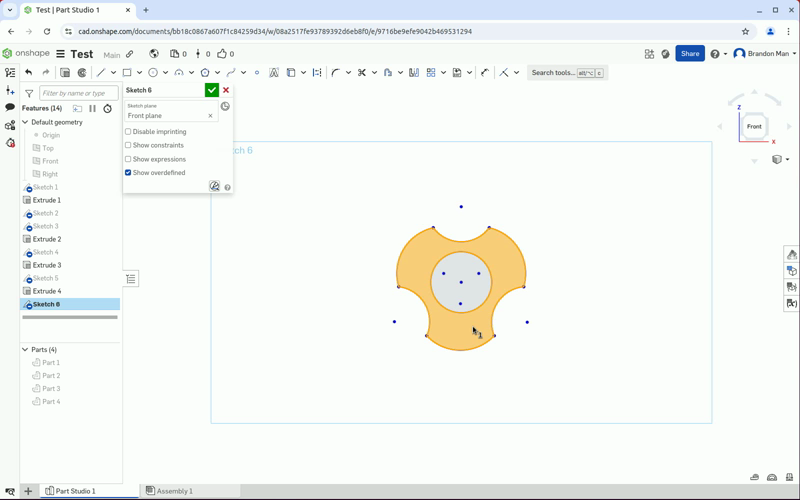
mouse_move(73, 352)
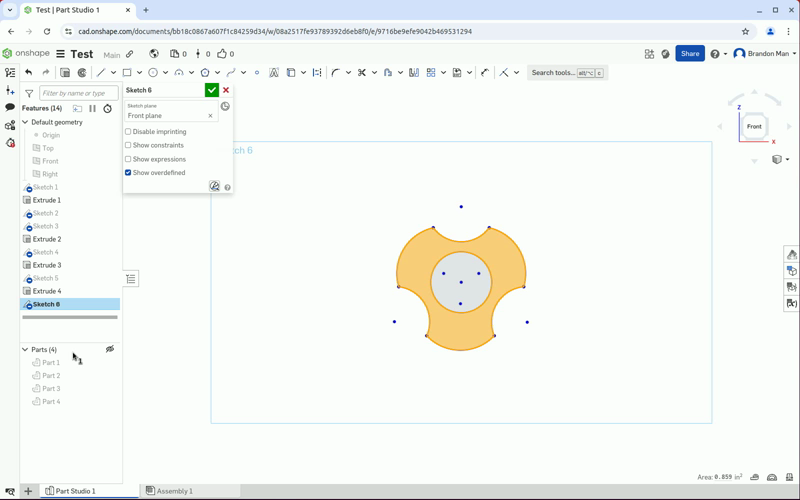
key(shift+y)
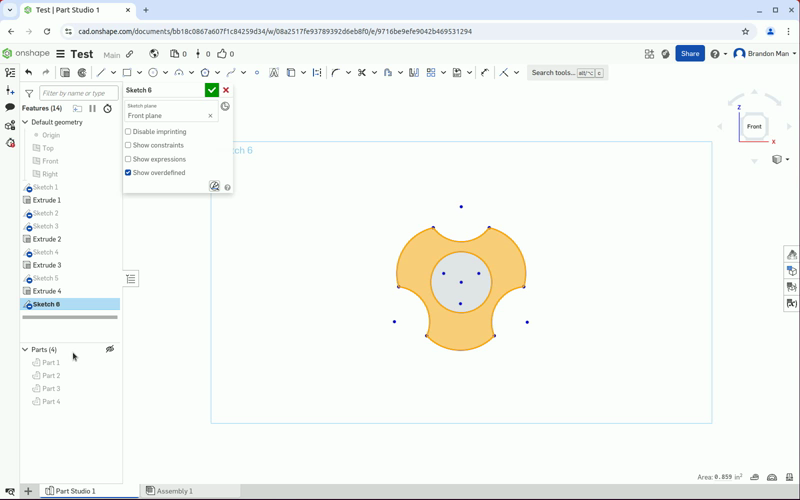
key(shift+e)
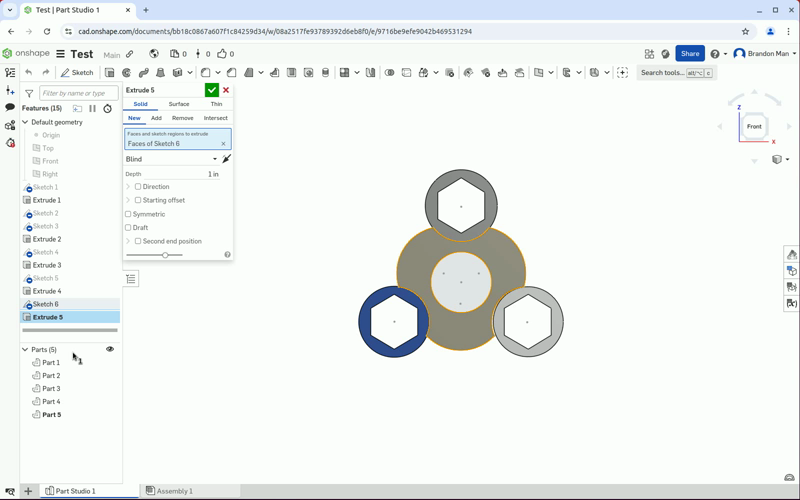
mouse_move(143, 106)
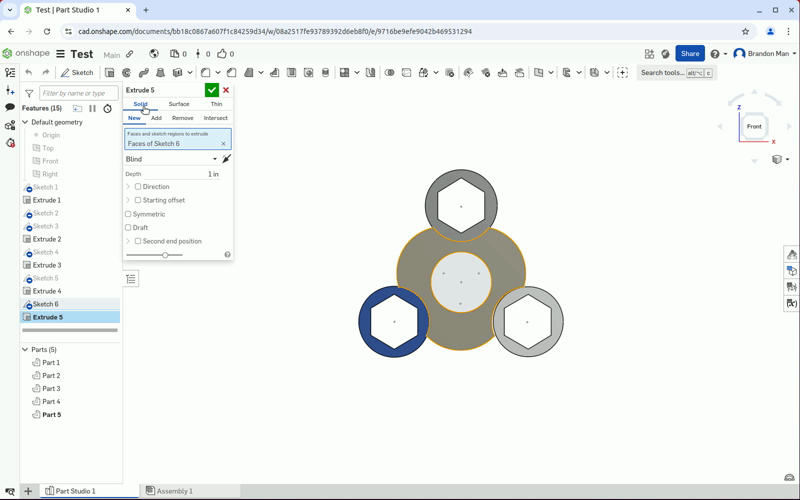
click(143, 106)
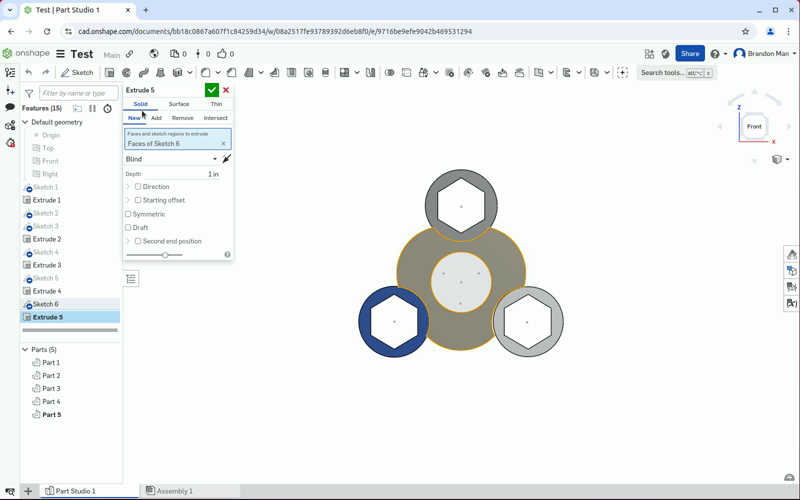
mouse_move(137, 120)
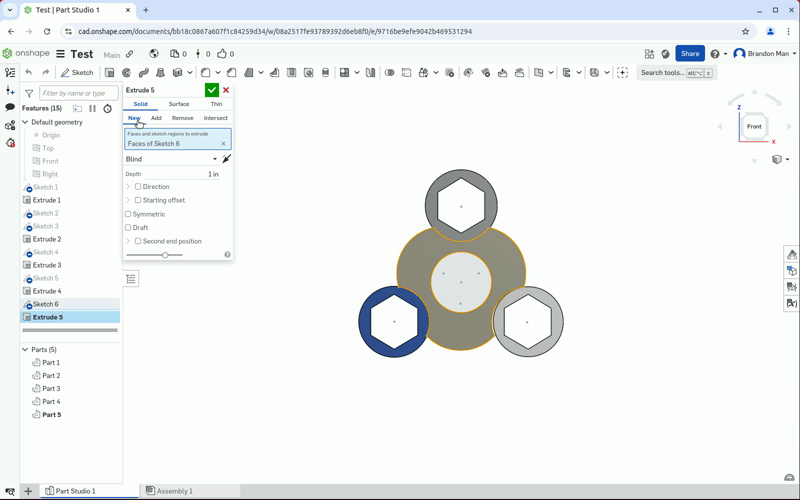
click(137, 120)
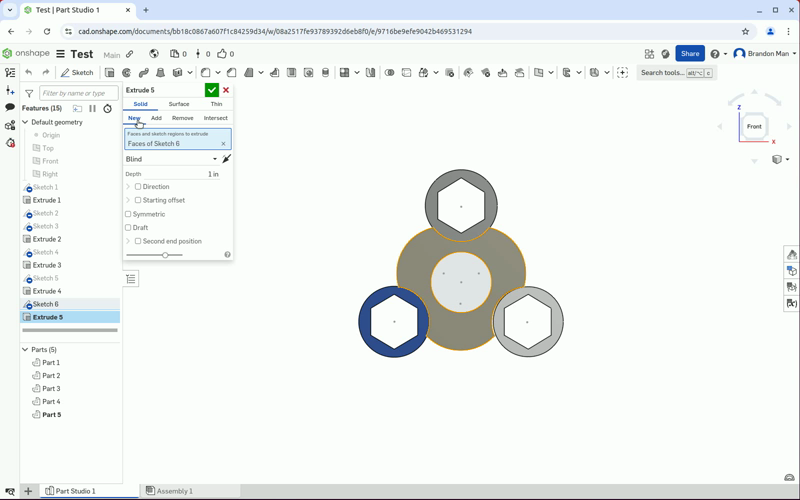
key(tab, 4)
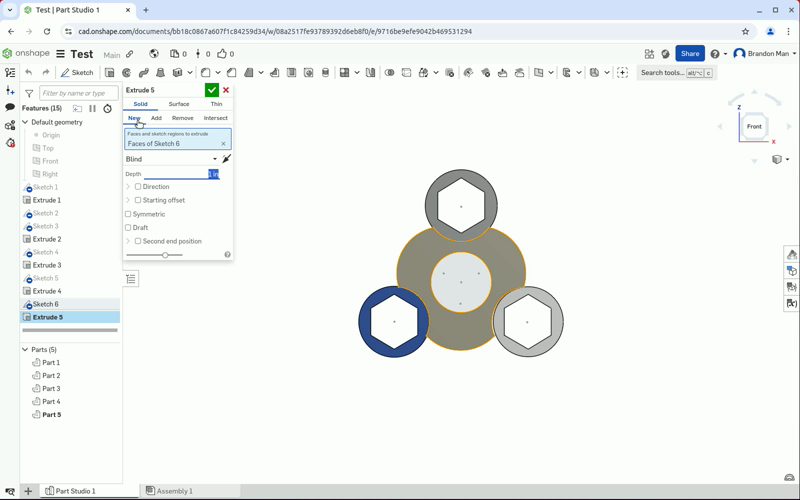
text(0.188)
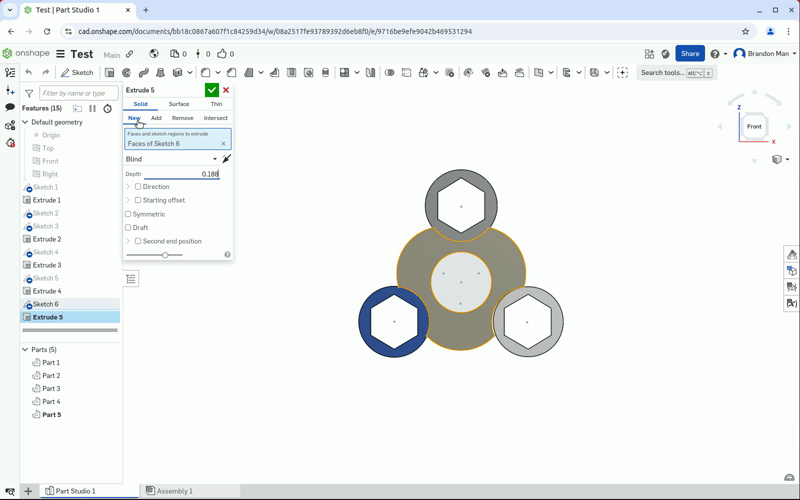
key(enter)
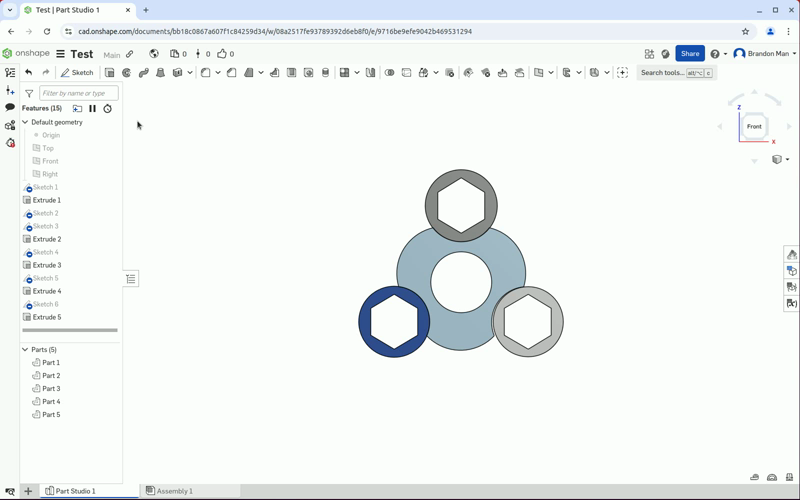
key(shift+h)
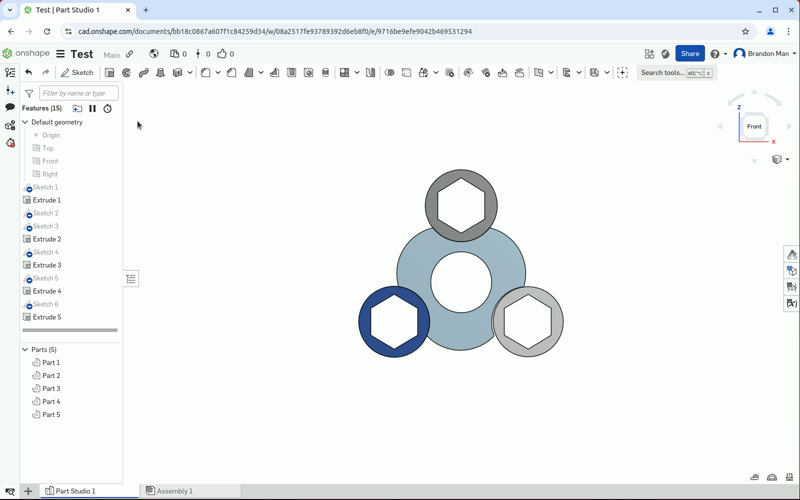
key(shift+h)
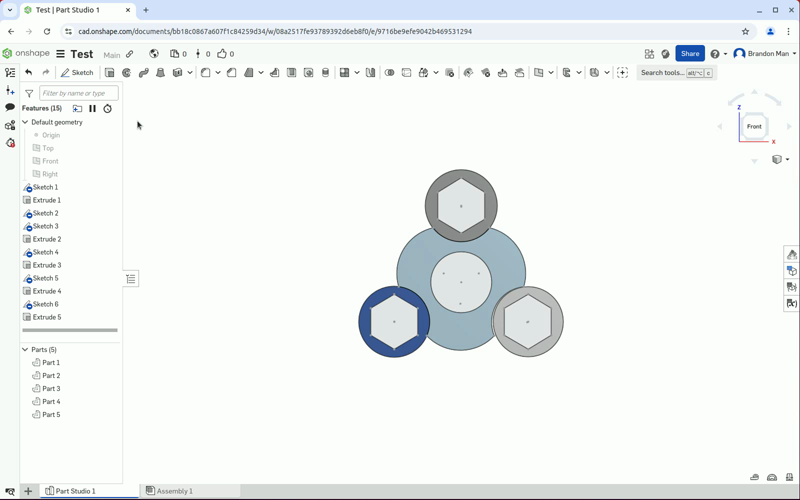
key(shift+7)
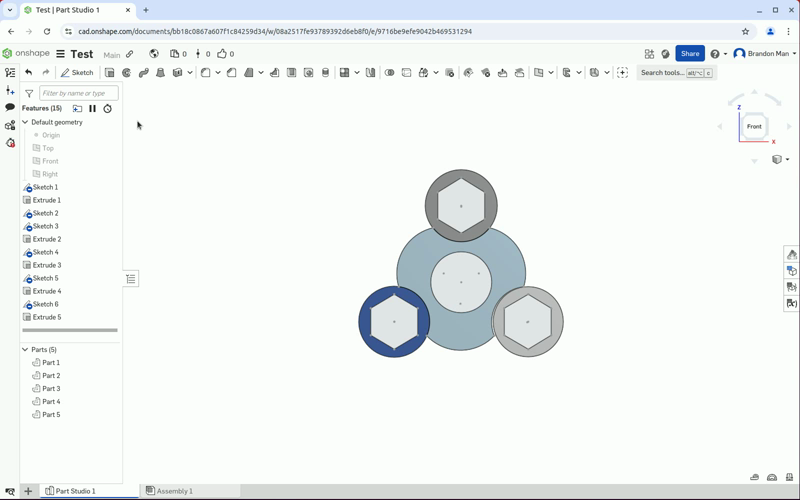
key(left, 2)
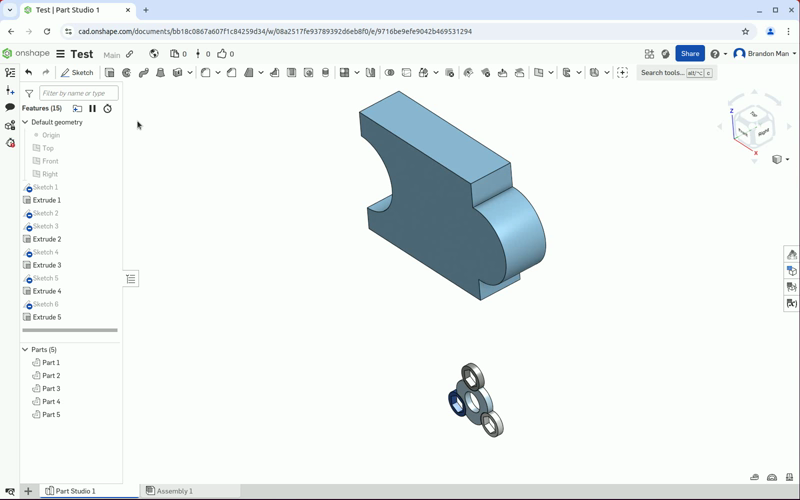
key(down, 2)
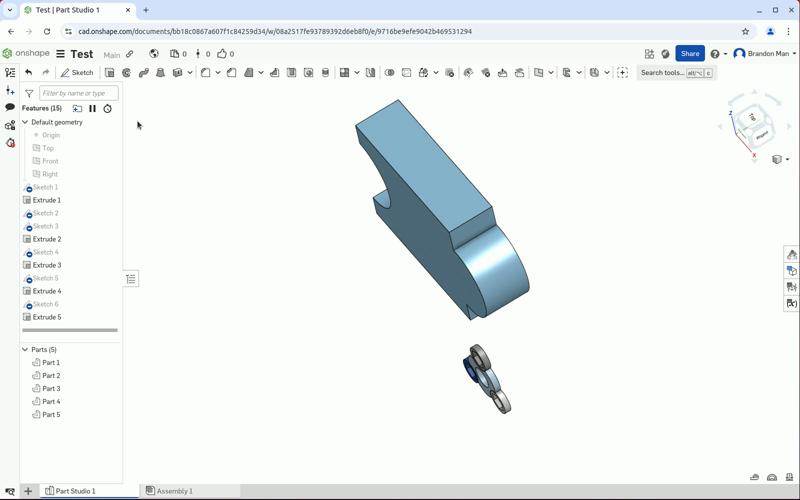
key(up, 2)
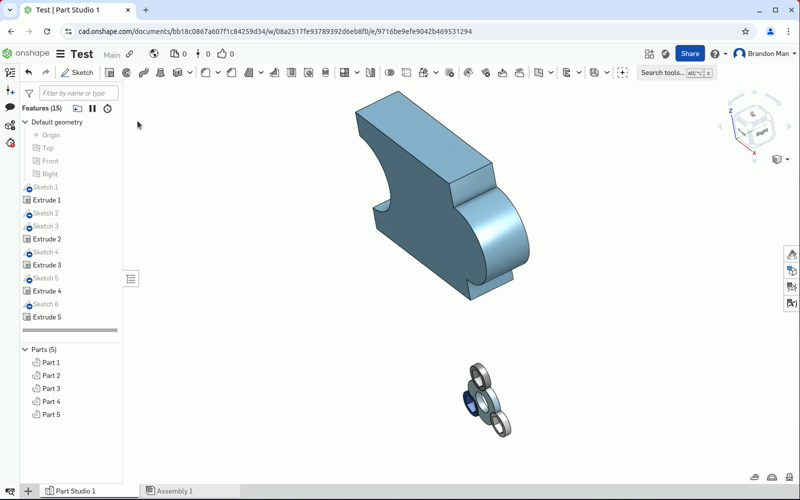
key(right, 2)
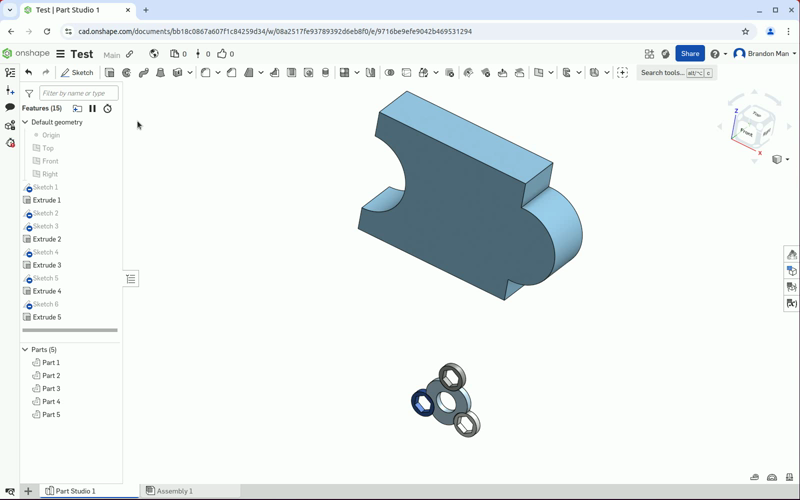
mouse_move(73, 189)
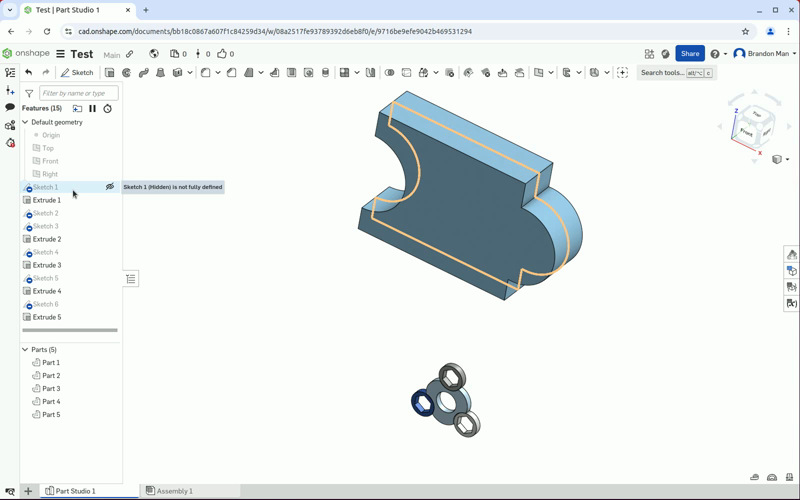
click(73, 189)